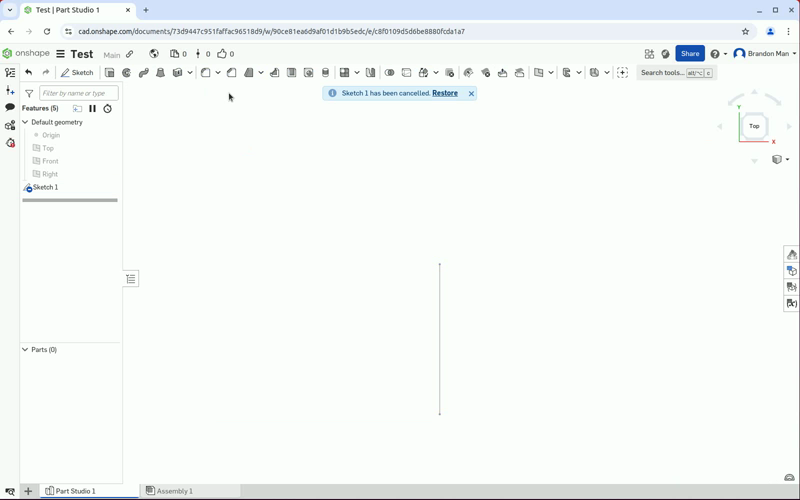
key(shift+h)
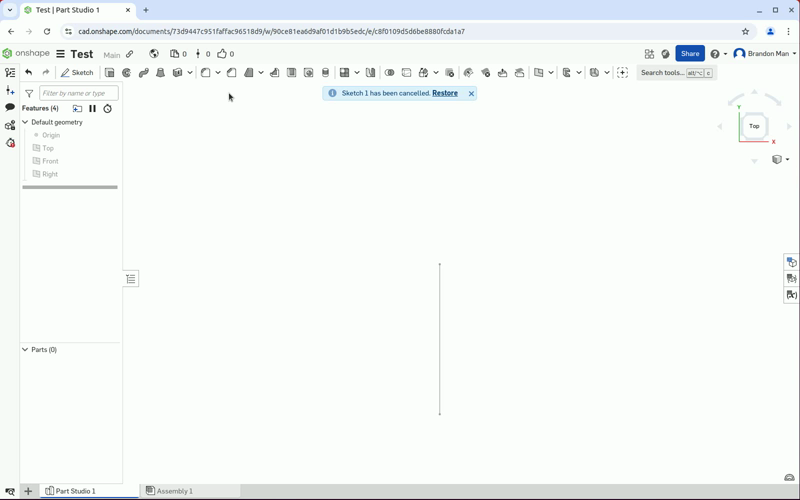
key(shift+s)
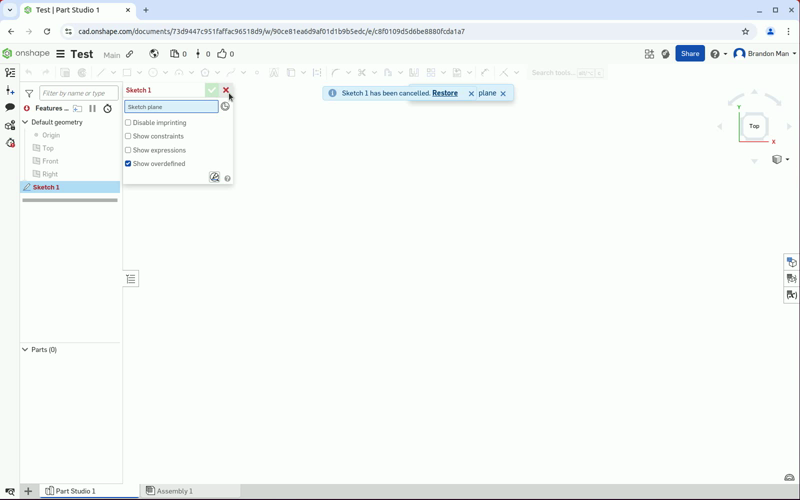
mouse_move(73, 150)
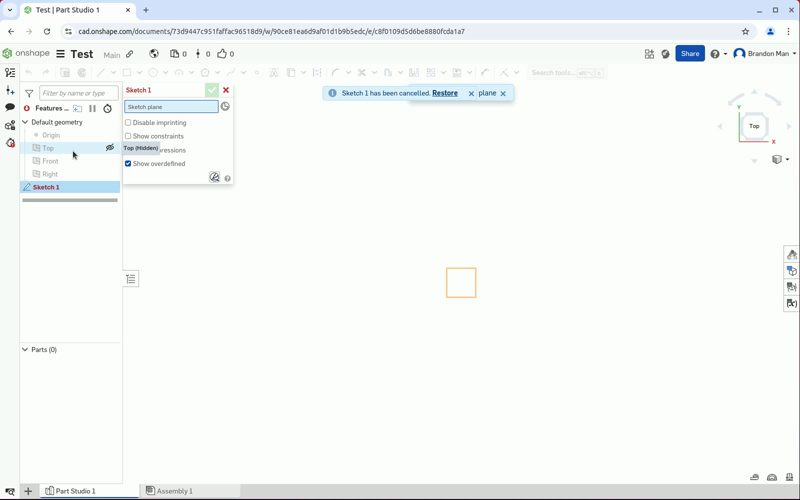
click(73, 150)
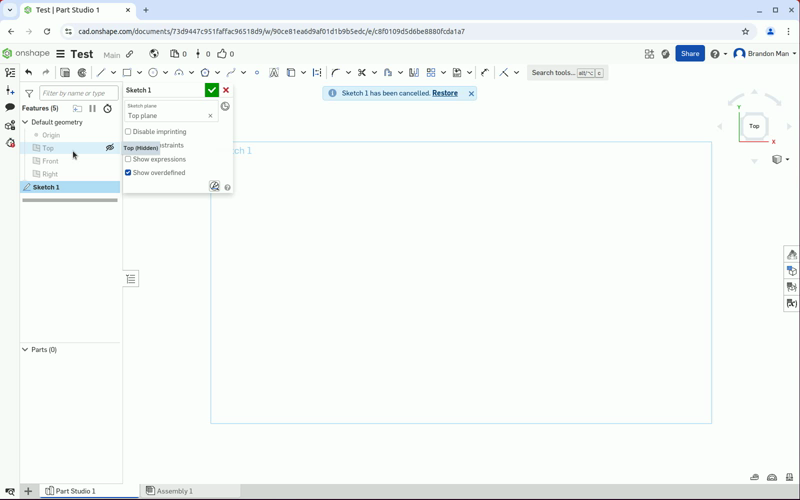
mouse_move(73, 352)
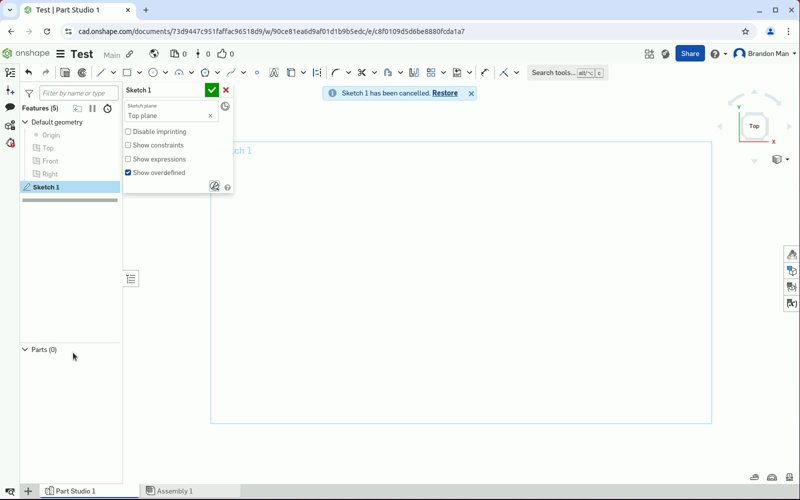
key(y)
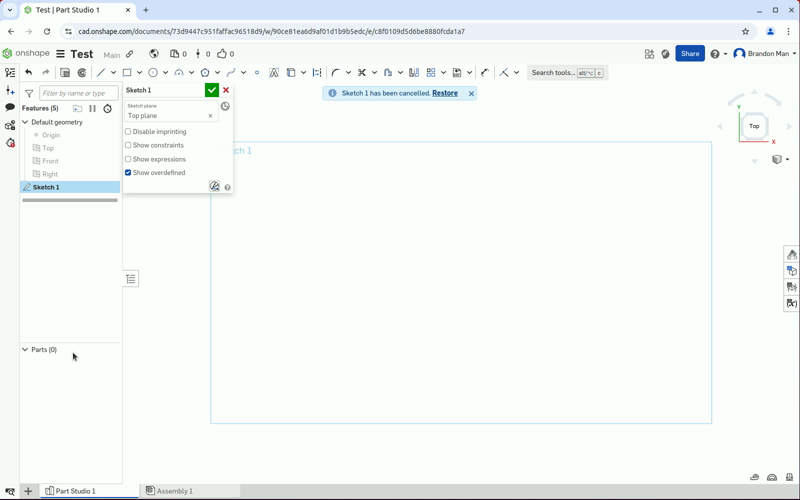
key(l)
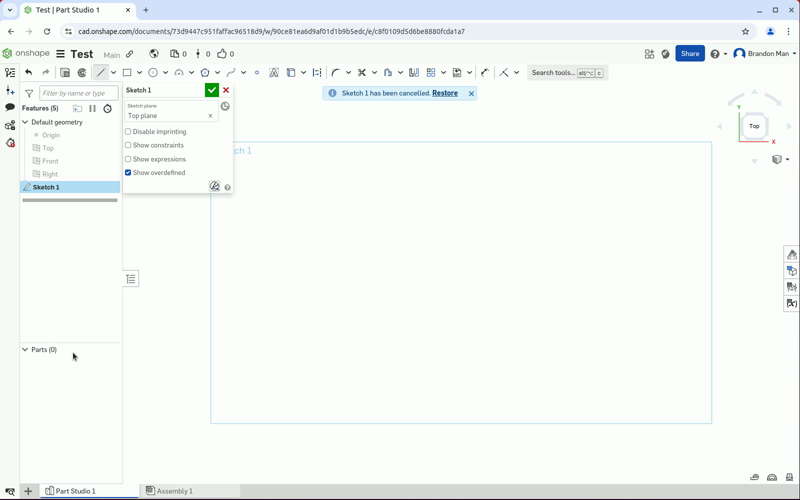
key_down(shift)
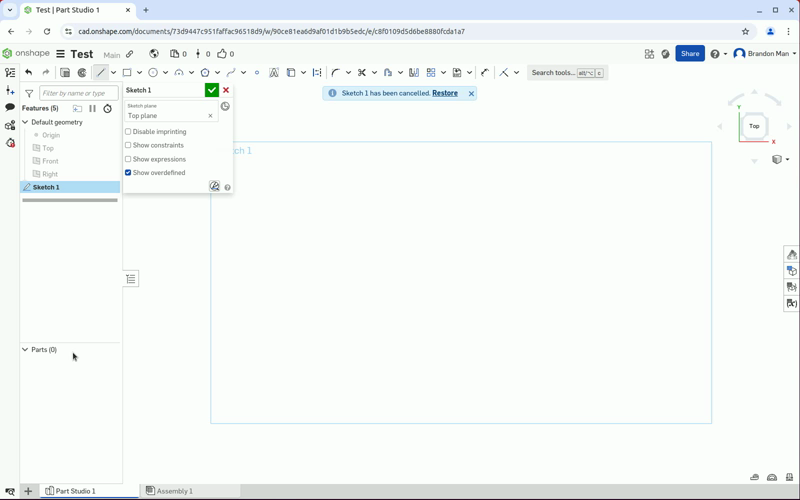
mouse_move(348, 189)
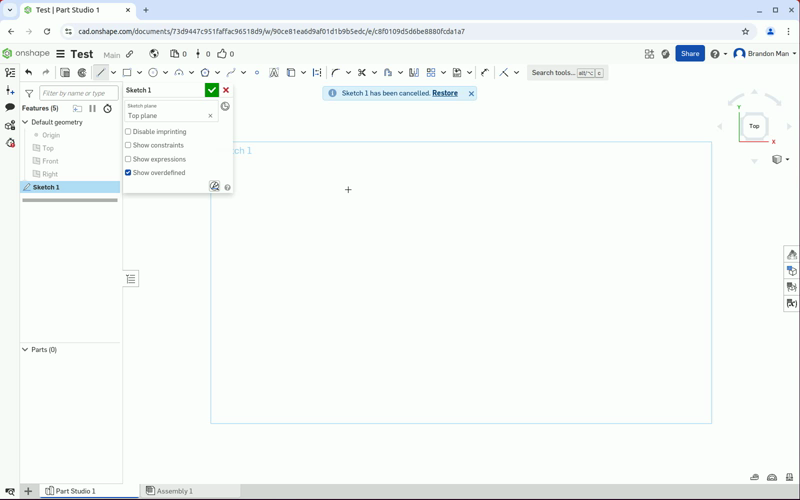
click(348, 189)
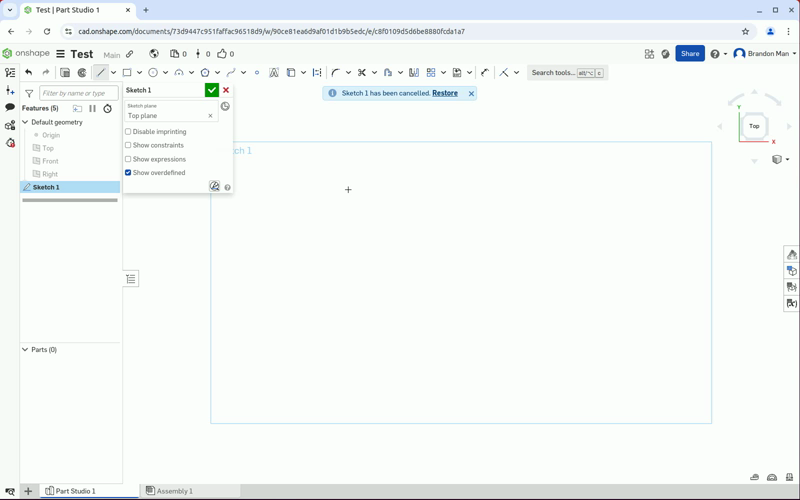
key_up(shift)
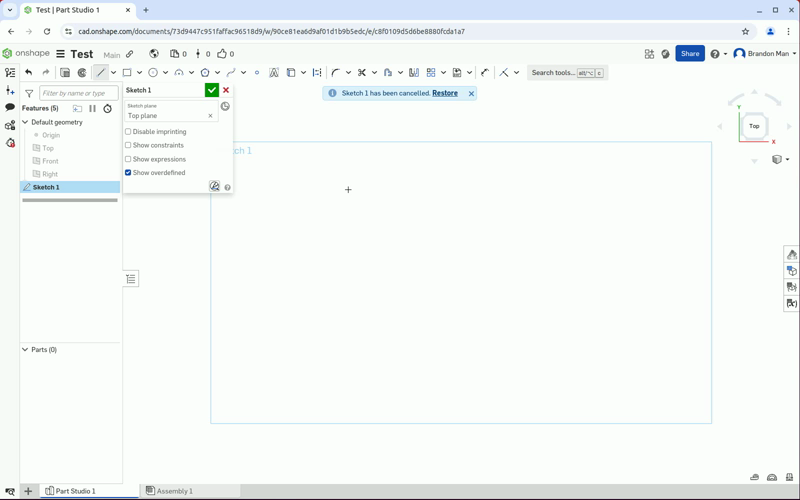
key_down(shift)
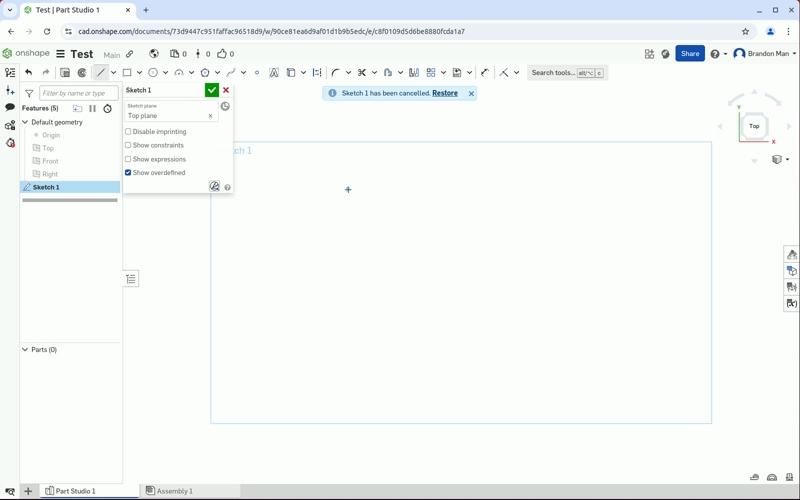
mouse_move(378, 189)
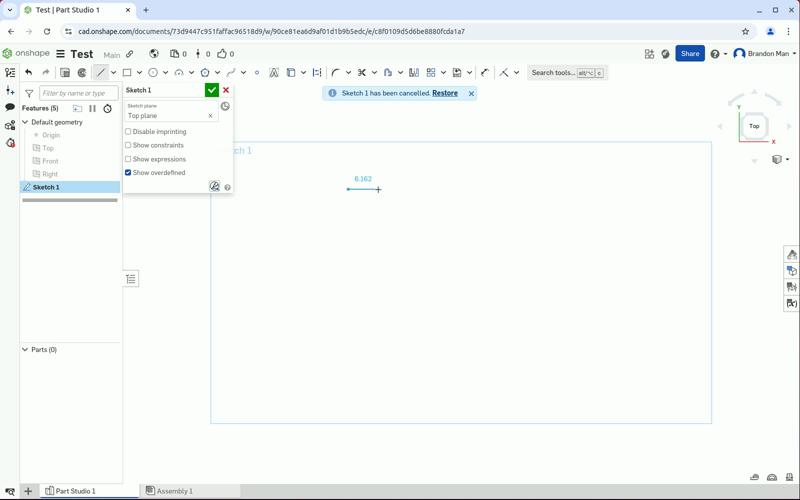
mouse_move(377, 189)
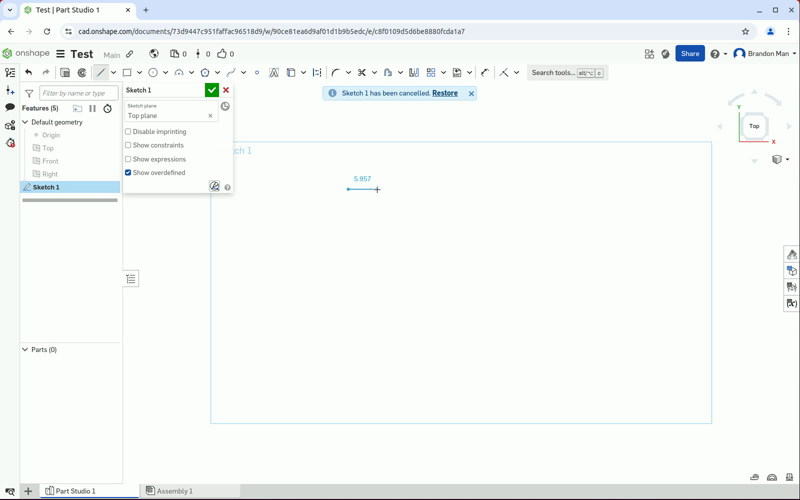
click(377, 189)
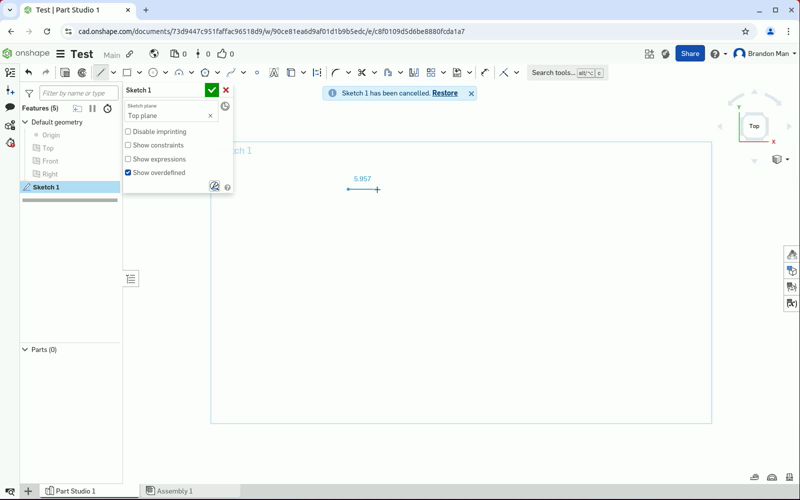
key_up(shift)
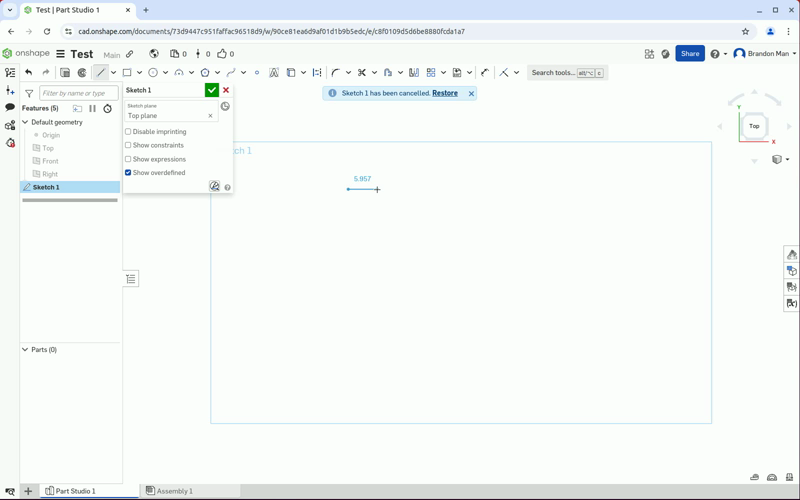
key_down(shift)
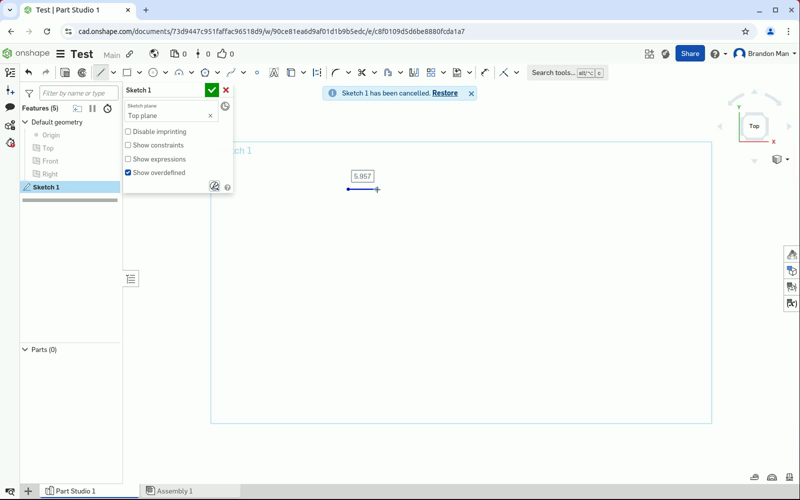
mouse_move(407, 189)
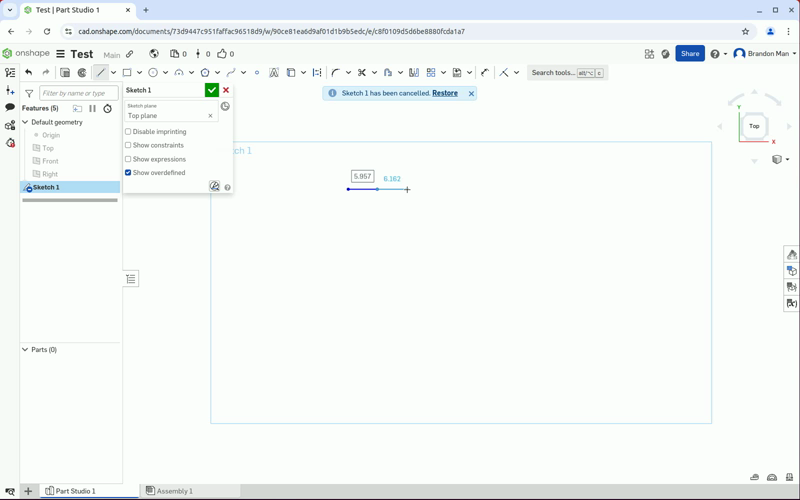
mouse_move(377, 184)
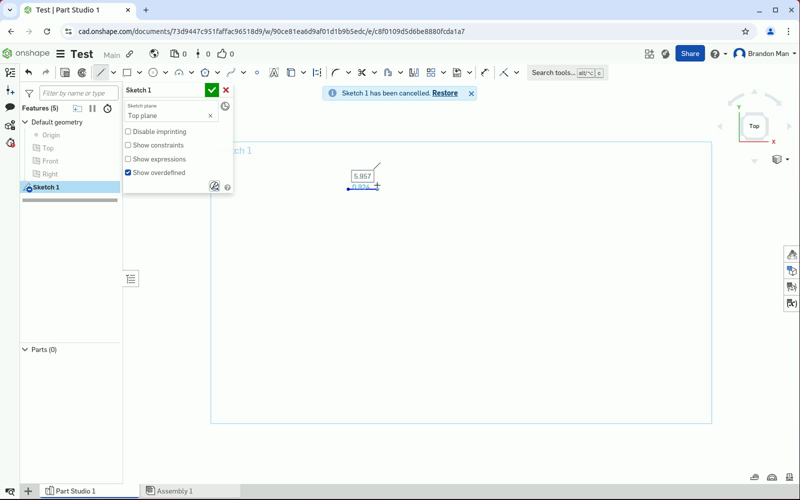
scroll(6)
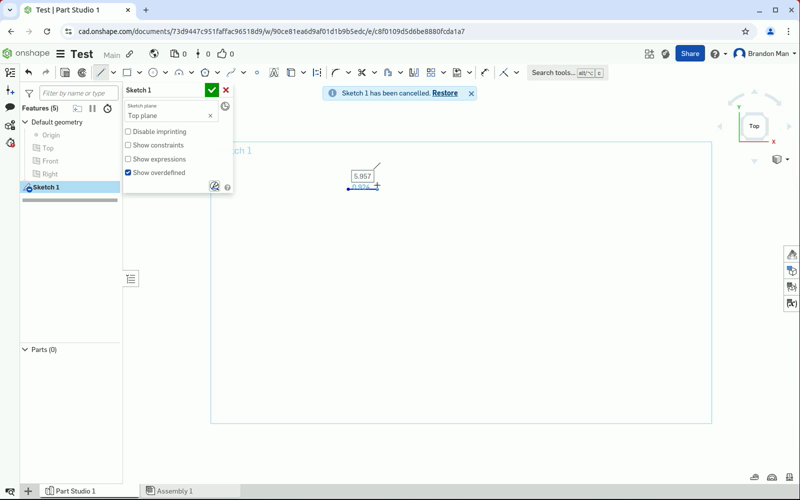
scroll(6)
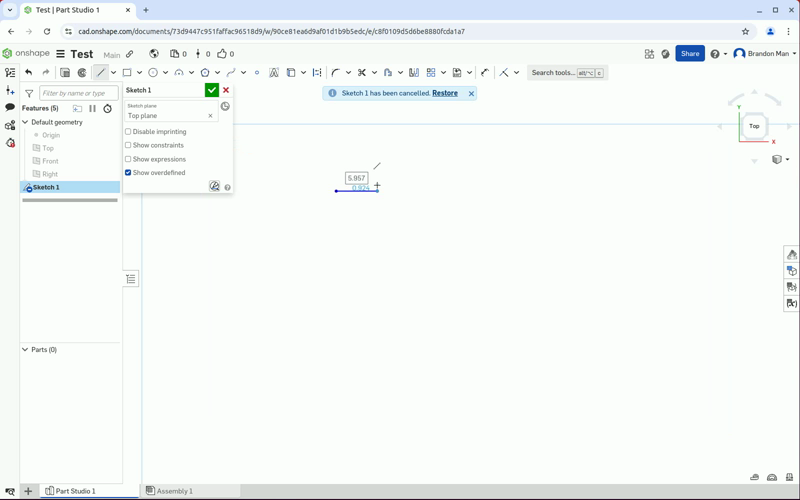
scroll(6)
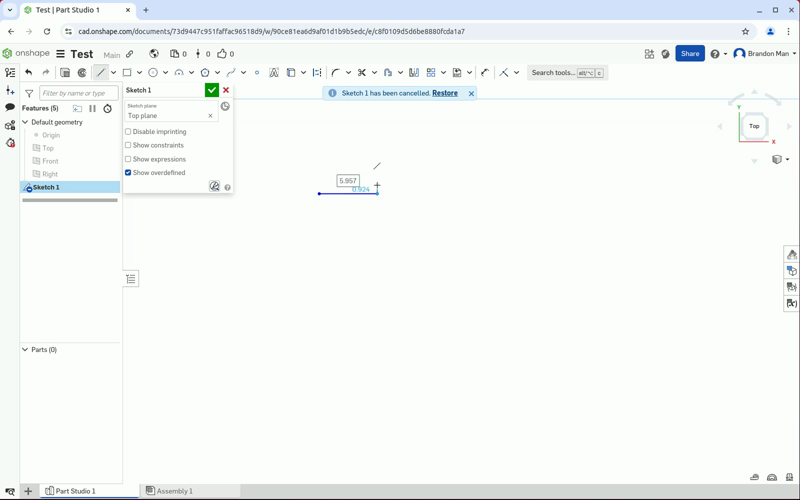
scroll(6)
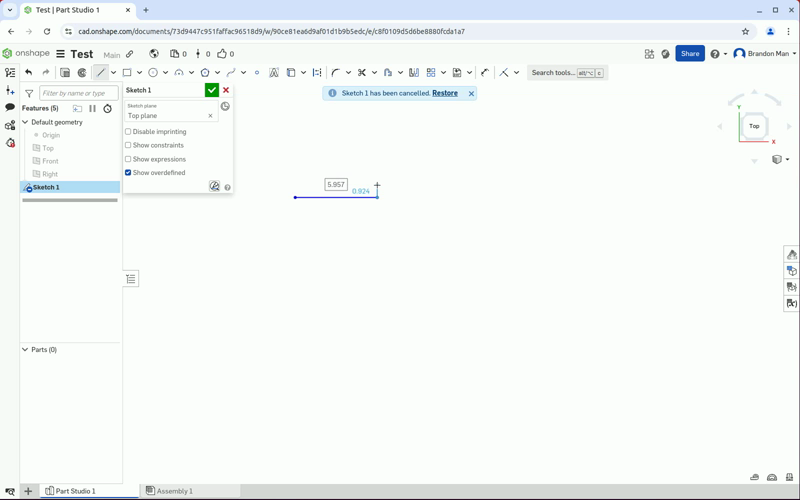
scroll(6)
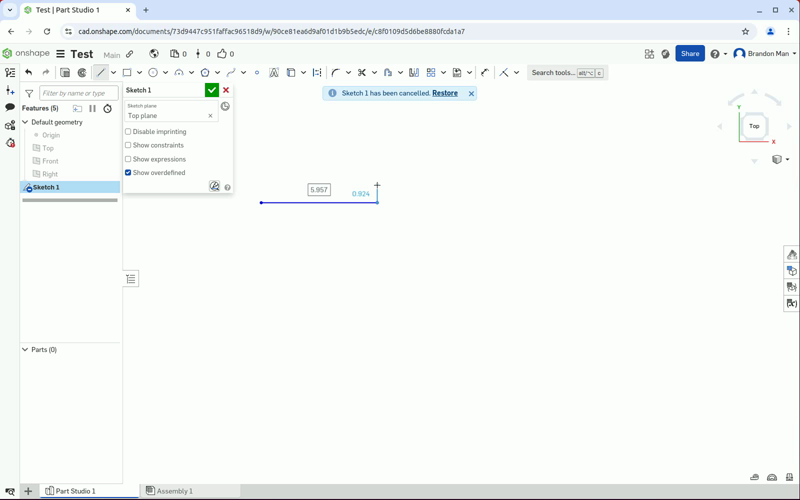
scroll(6)
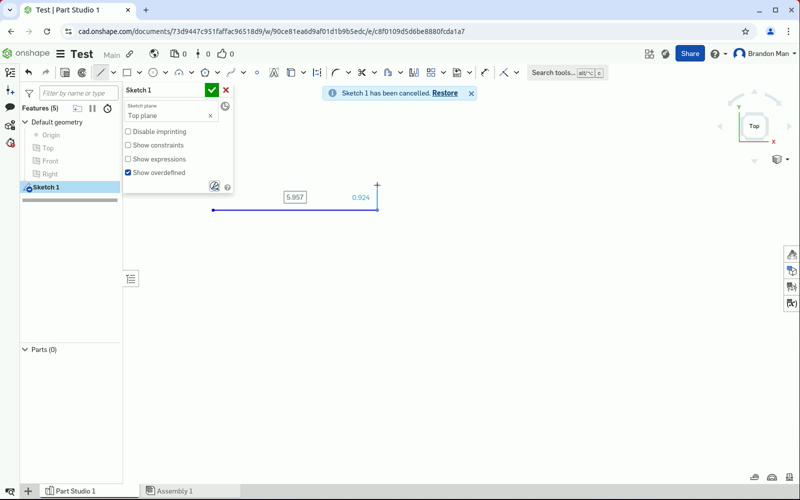
scroll(6)
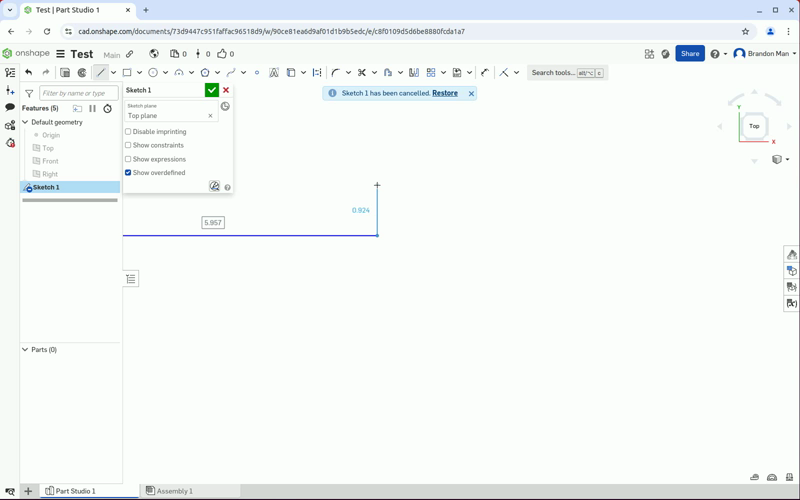
click(377, 184)
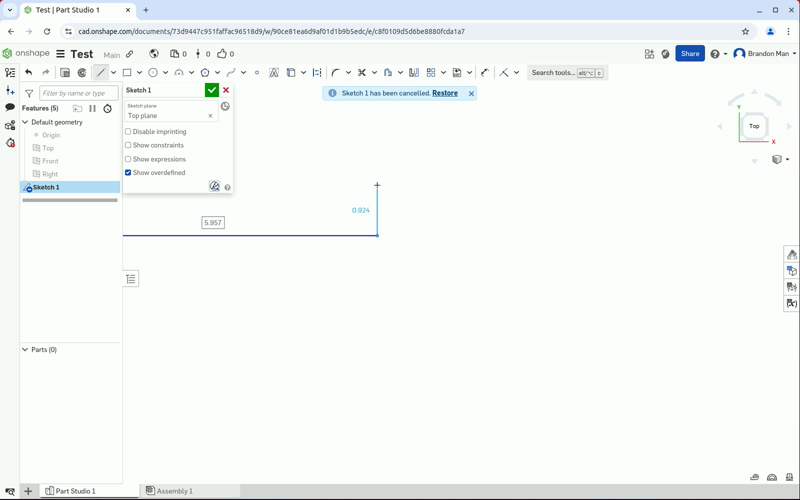
scroll(-6)
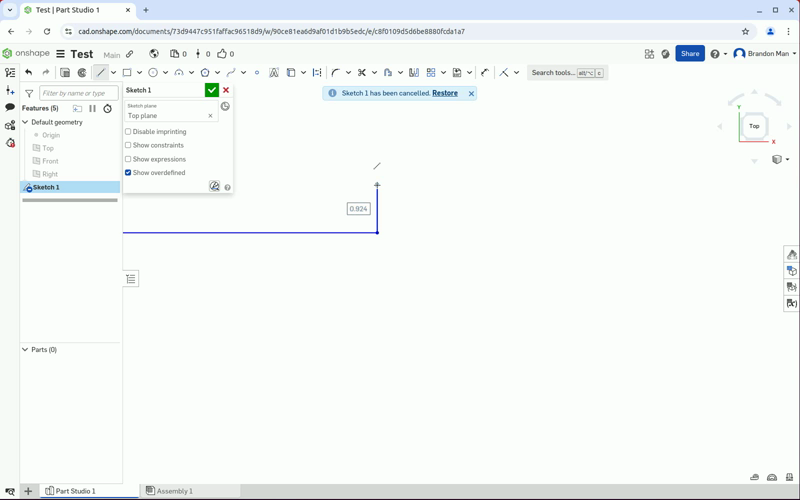
scroll(-6)
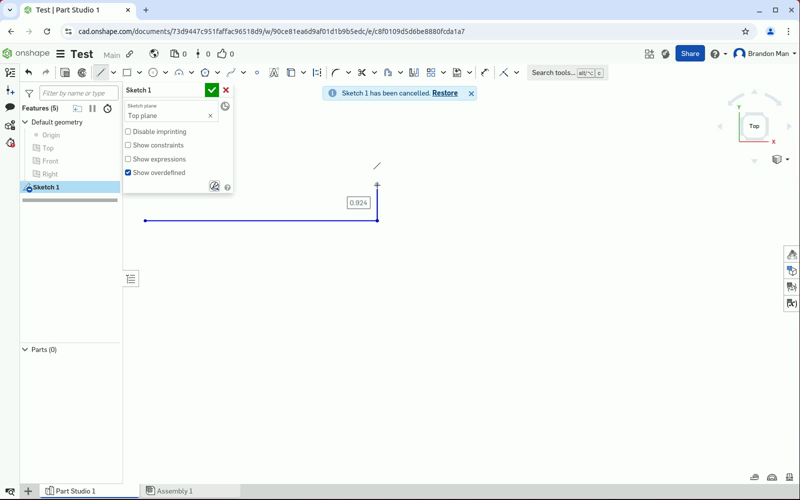
scroll(-6)
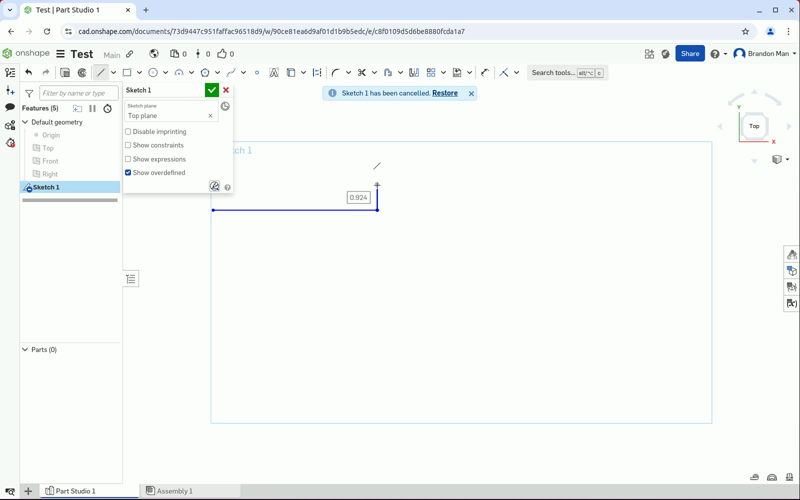
scroll(-6)
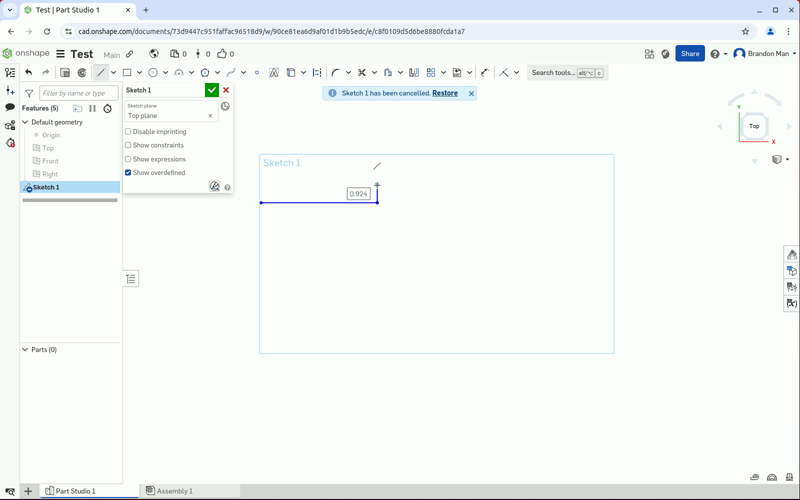
scroll(-6)
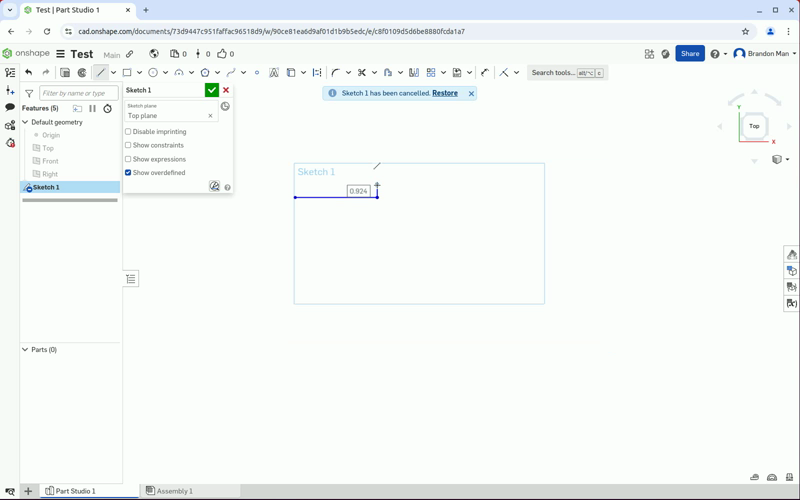
scroll(-6)
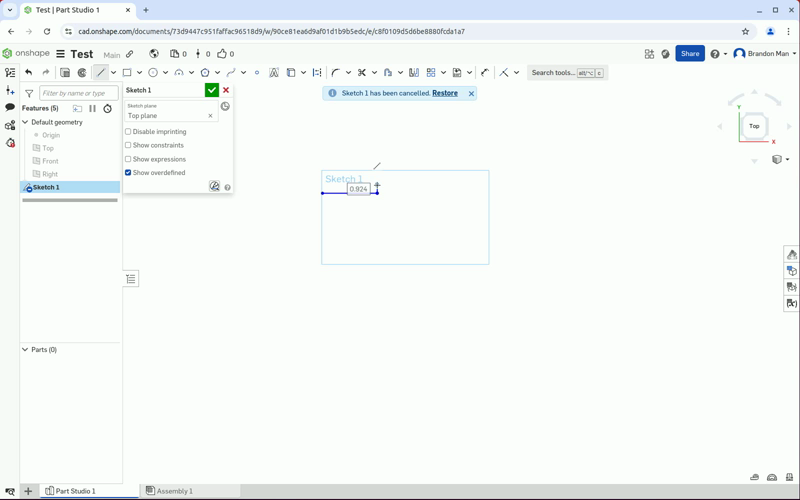
scroll(-6)
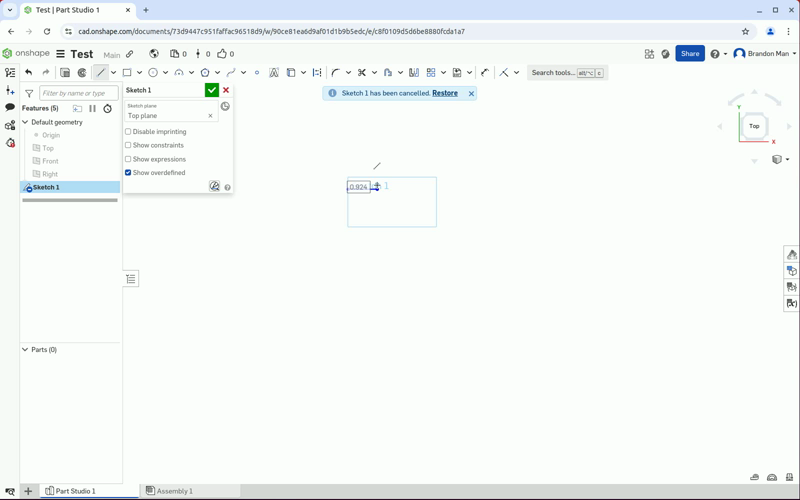
key_up(shift)
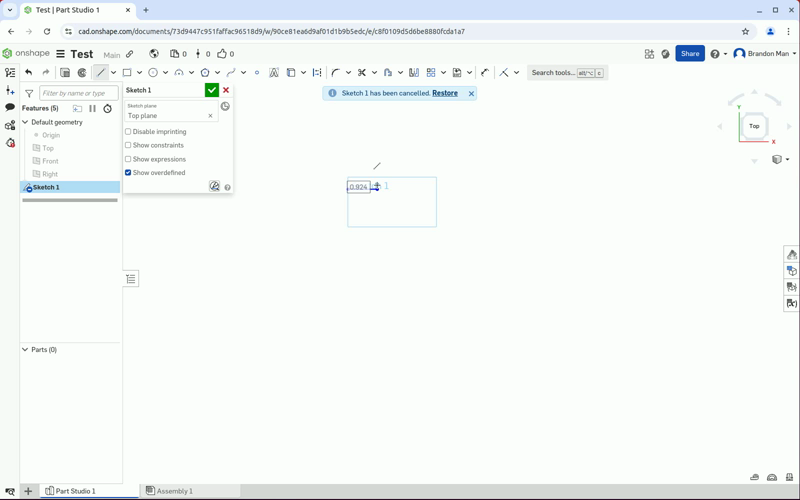
key_down(shift)
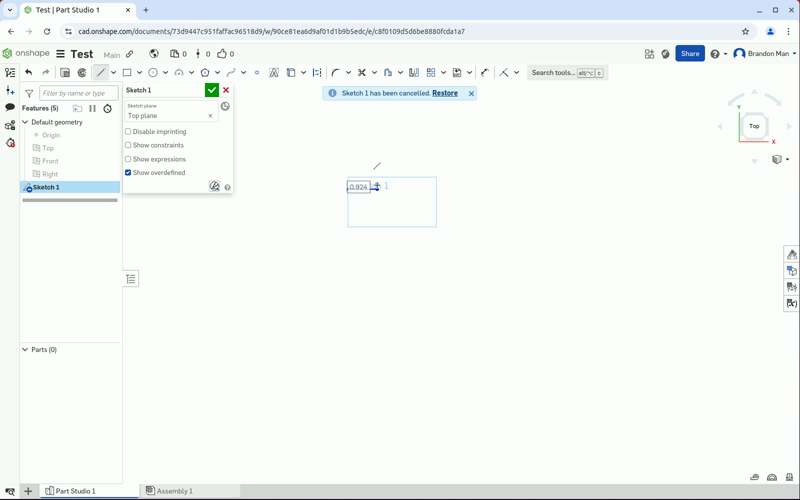
mouse_move(407, 184)
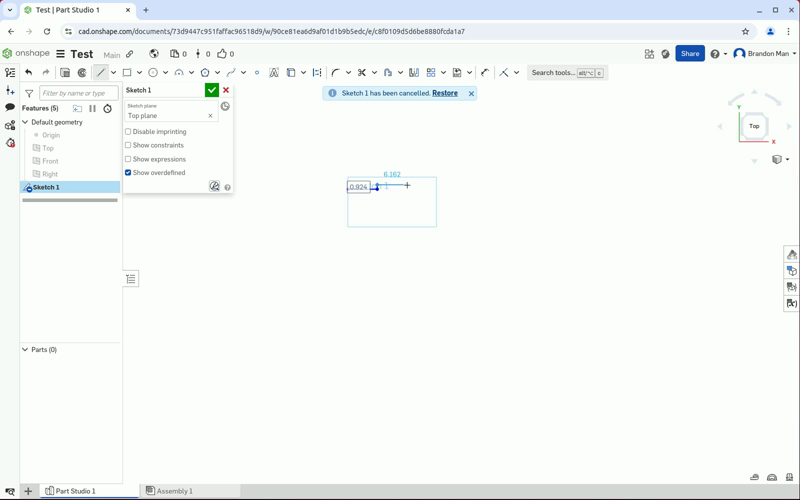
mouse_move(377, 177)
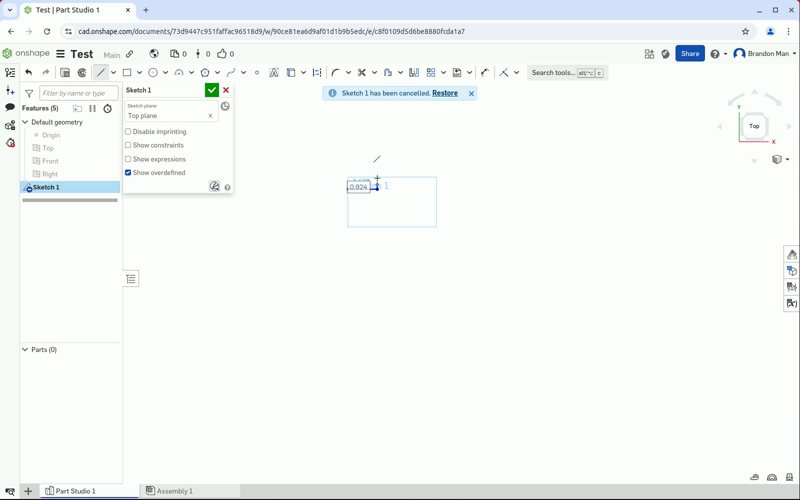
scroll(6)
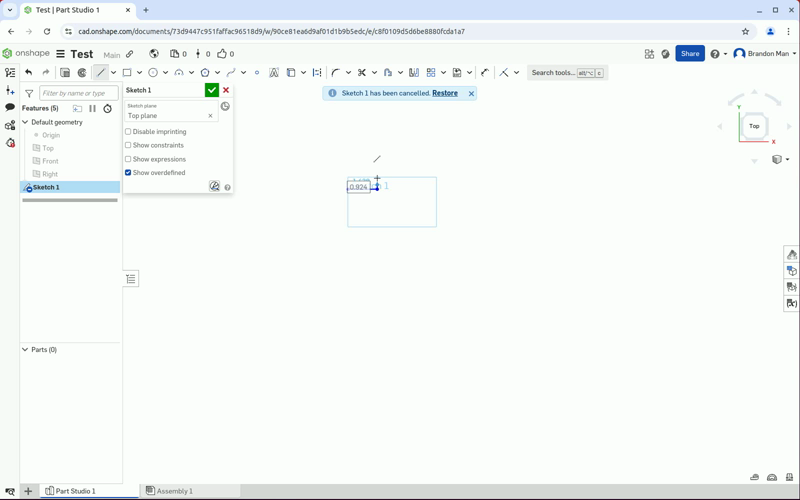
scroll(6)
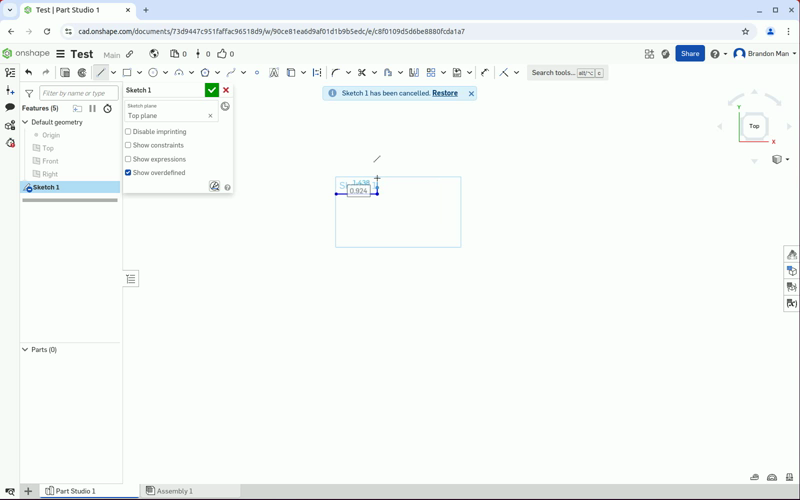
scroll(6)
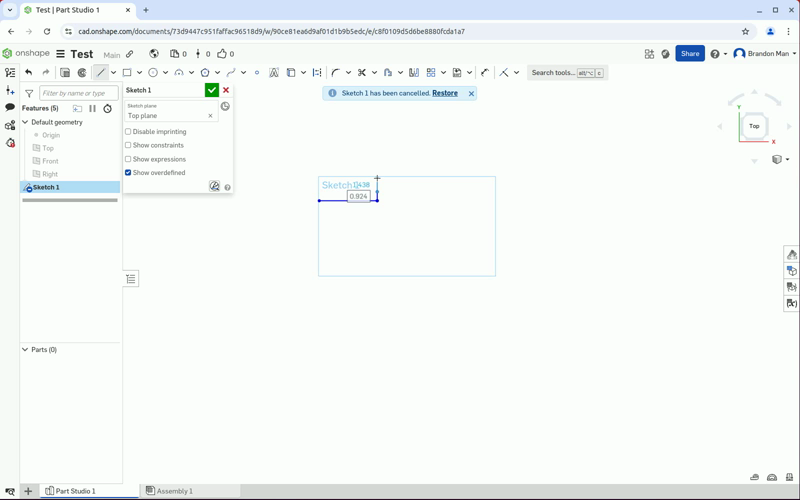
scroll(6)
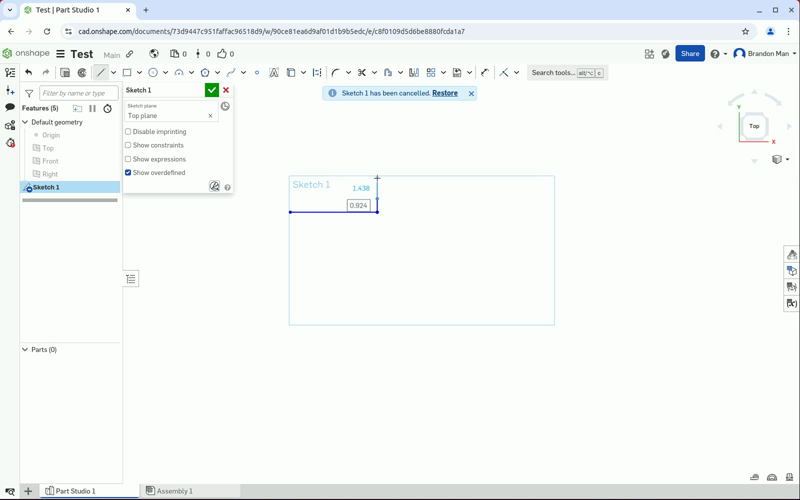
scroll(6)
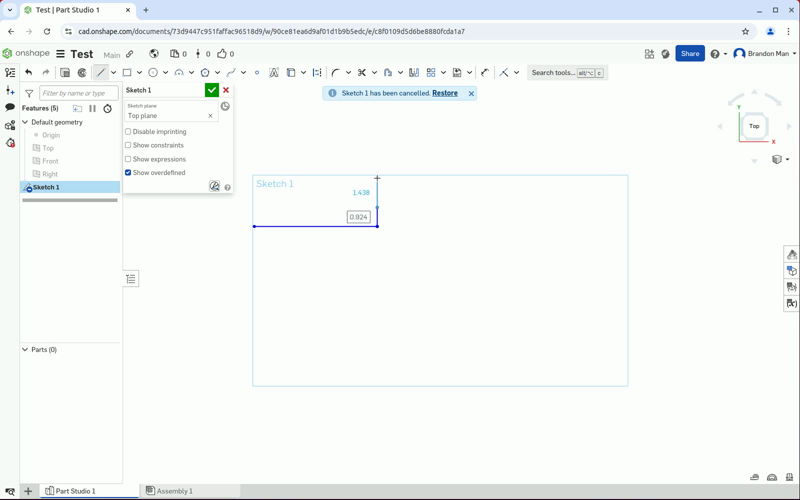
scroll(6)
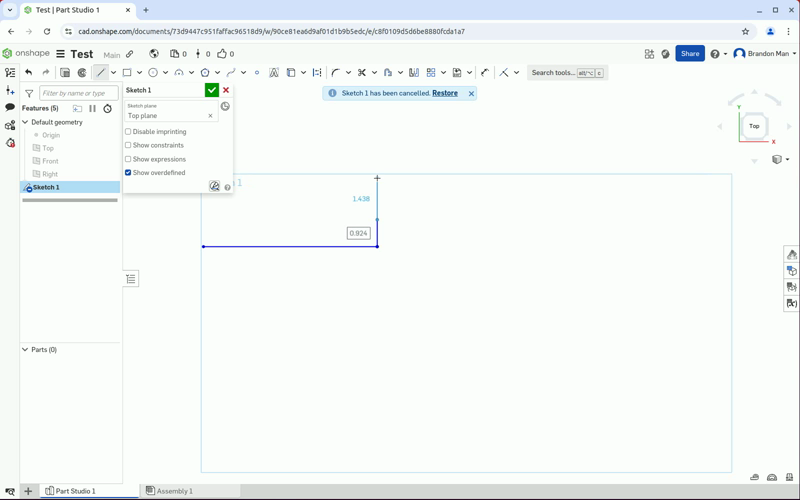
scroll(6)
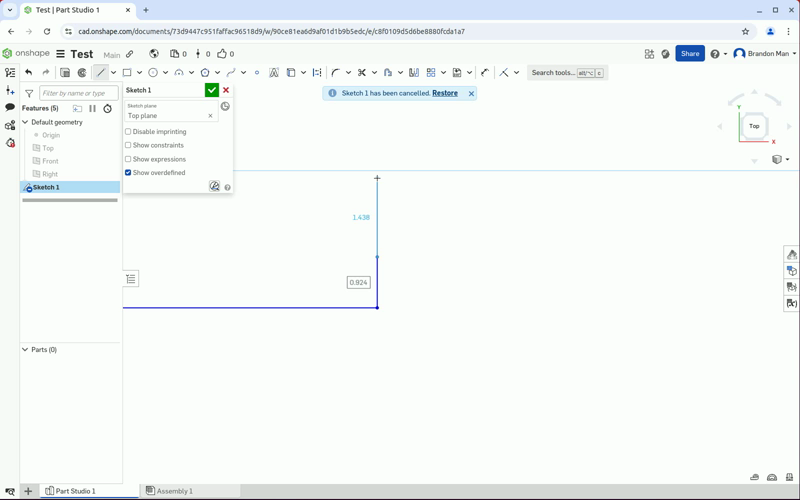
click(377, 177)
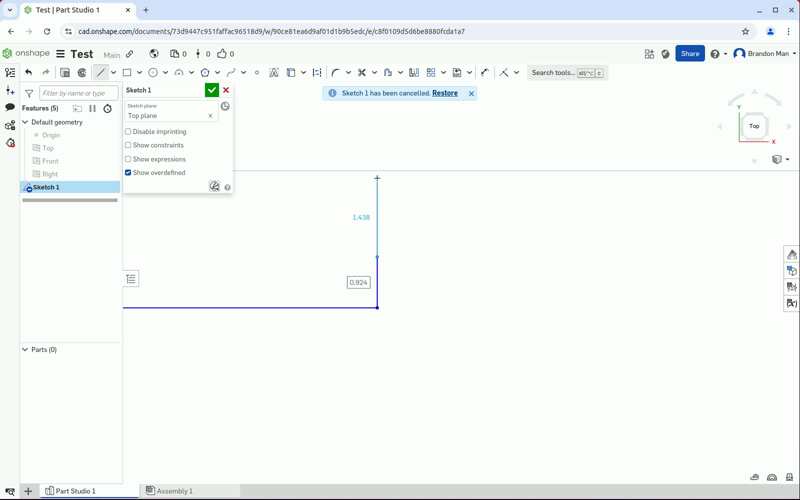
scroll(-6)
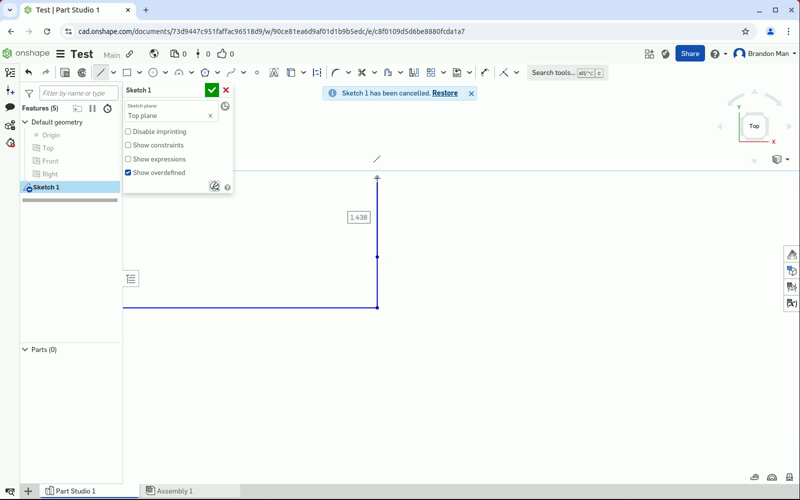
scroll(-6)
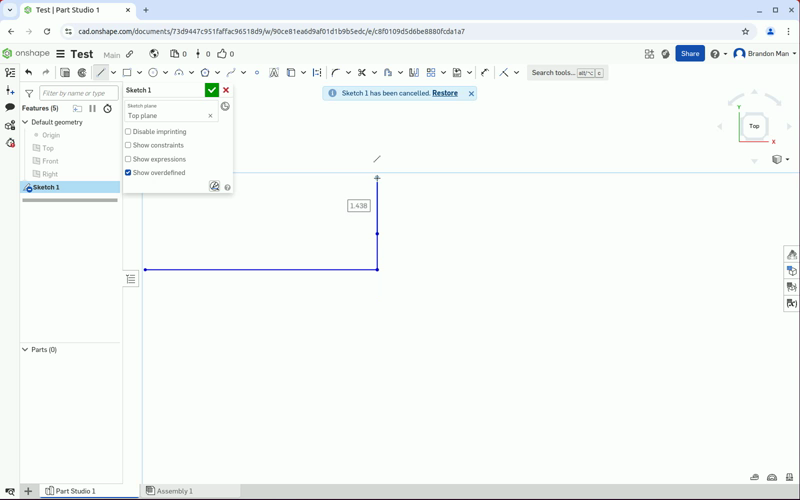
scroll(-6)
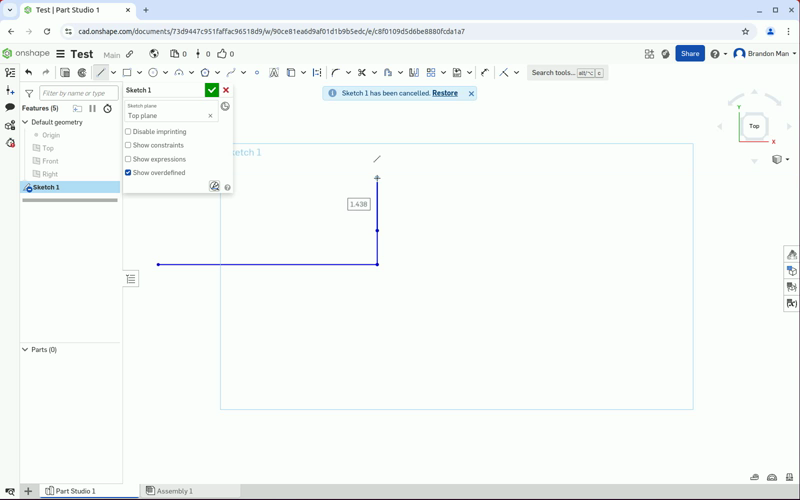
scroll(-6)
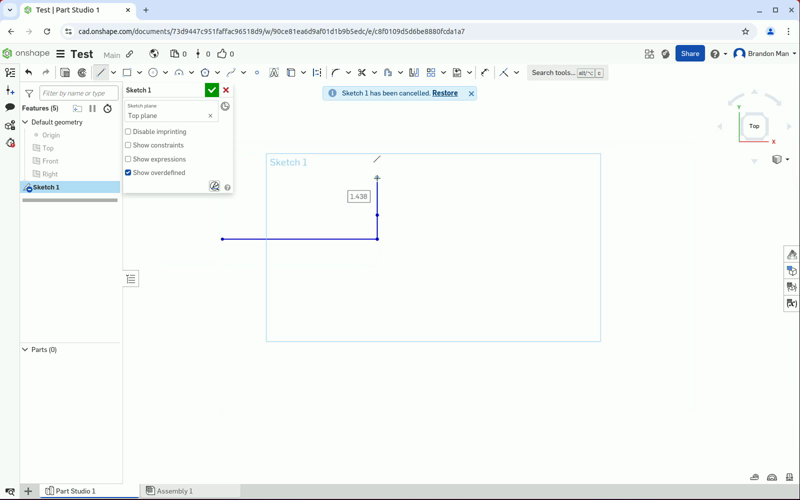
scroll(-6)
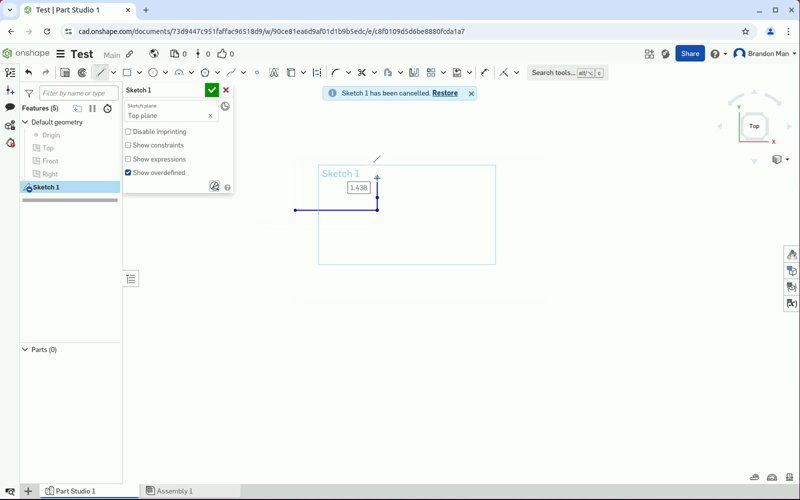
scroll(-6)
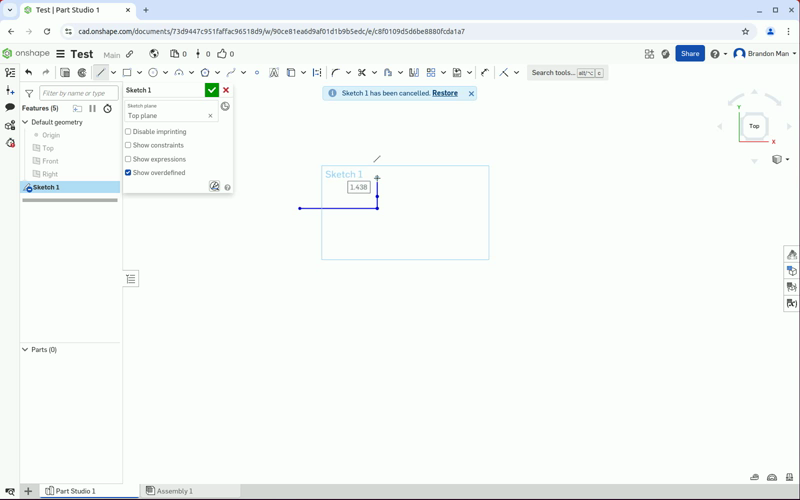
scroll(-6)
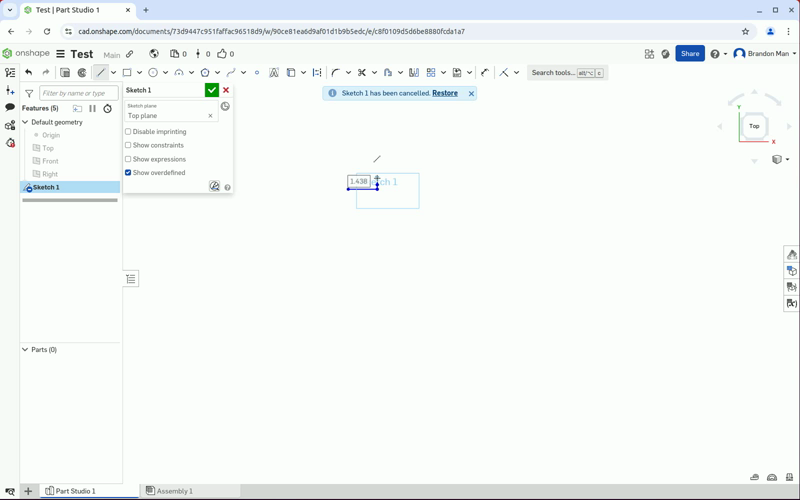
key_up(shift)
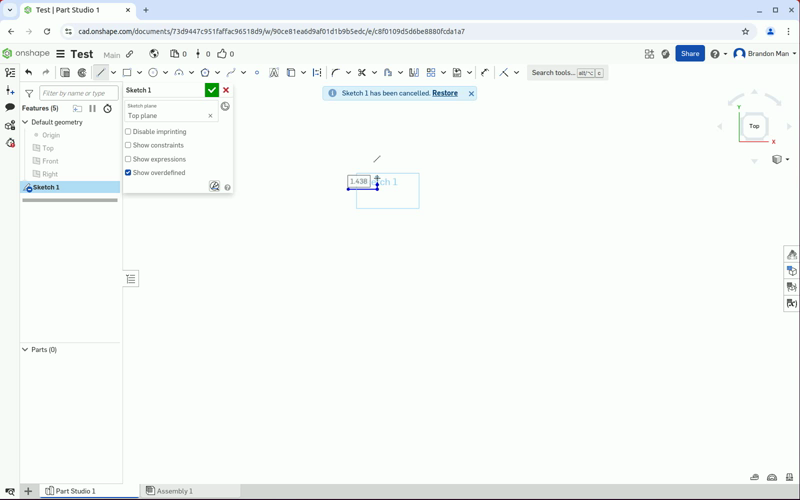
key_down(shift)
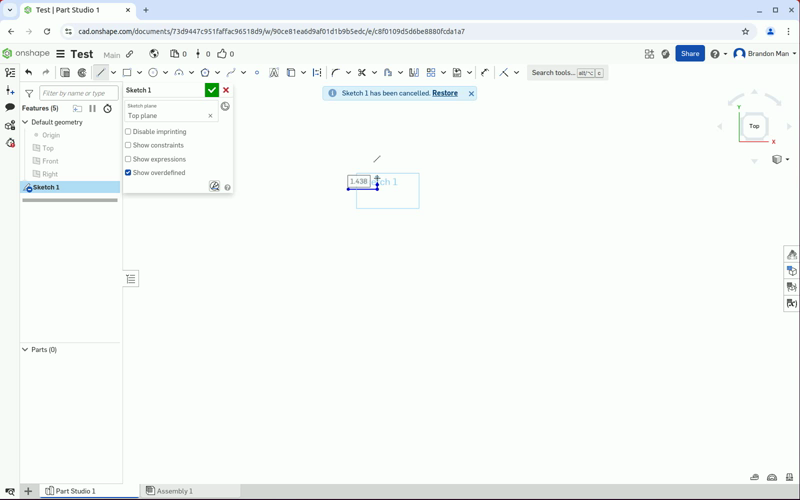
mouse_move(407, 177)
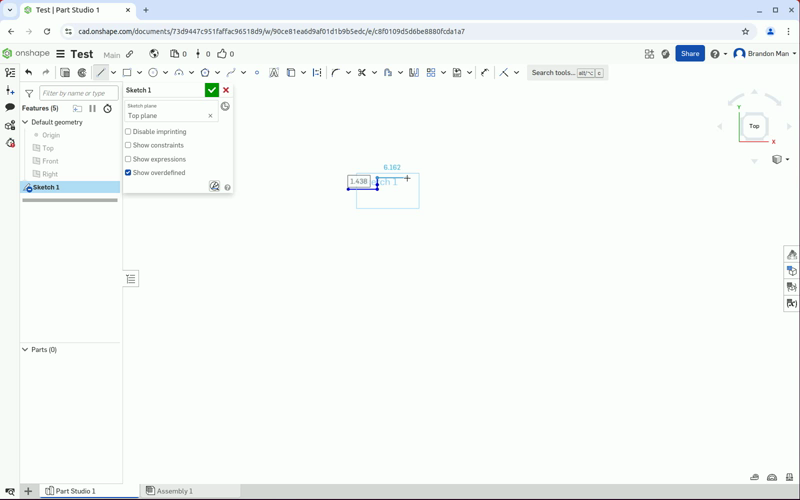
mouse_move(348, 177)
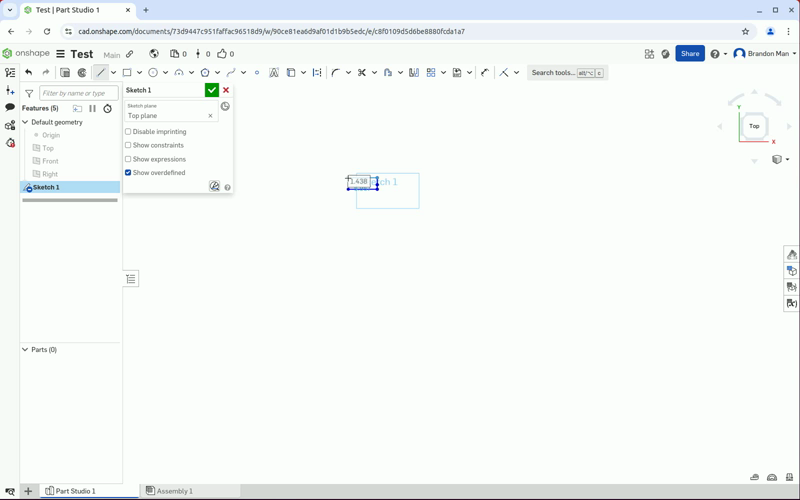
click(348, 177)
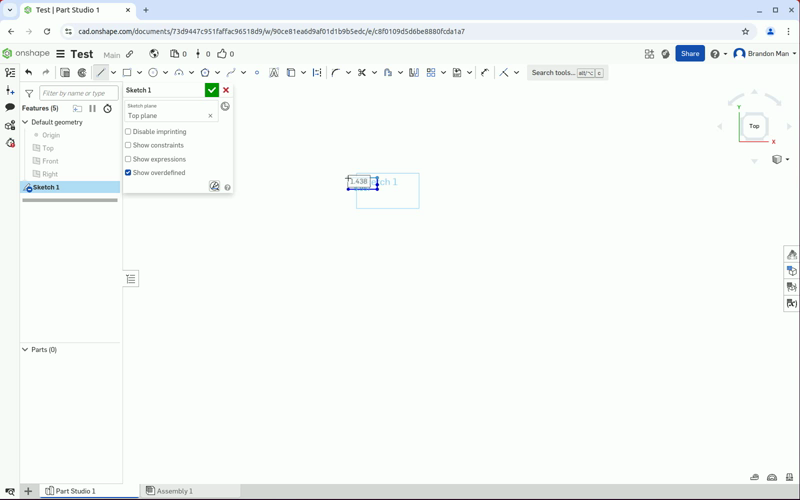
key_up(shift)
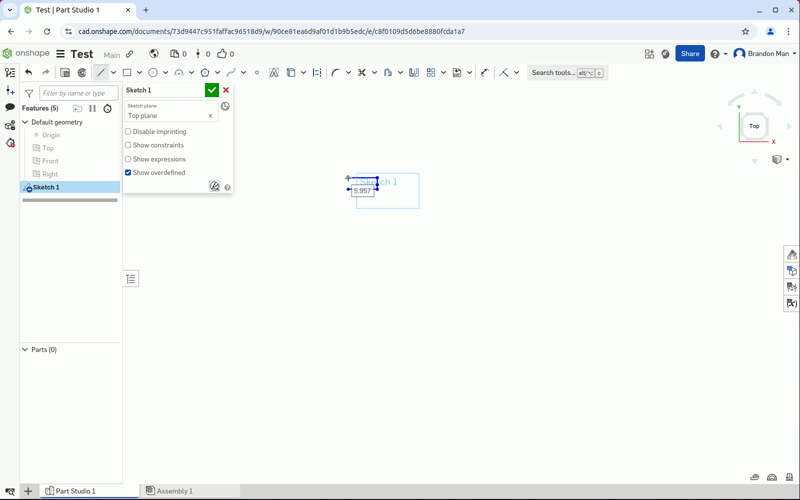
mouse_move(378, 177)
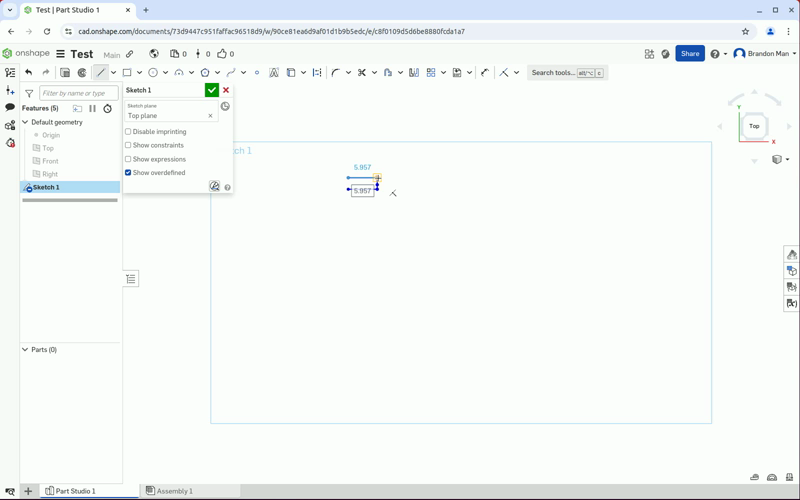
key_down(shift)
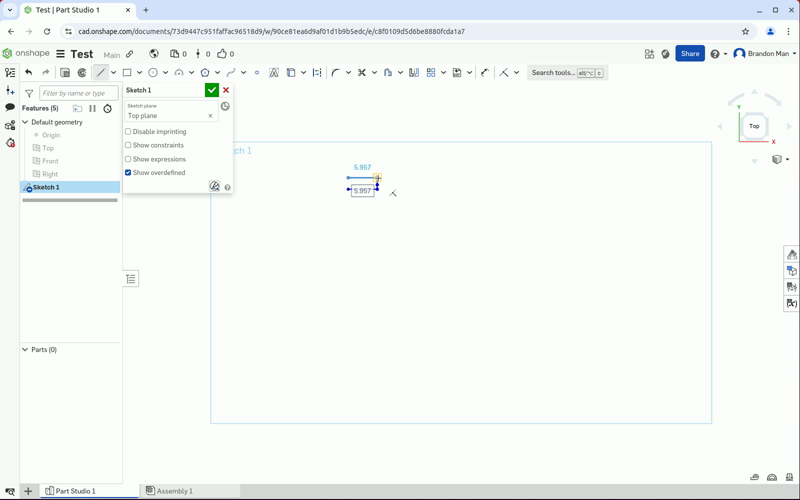
mouse_move(348, 189)
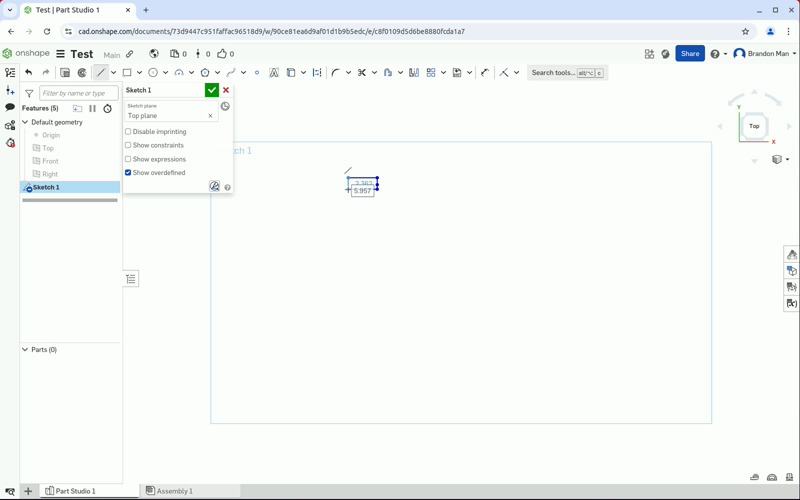
key_up(shift)
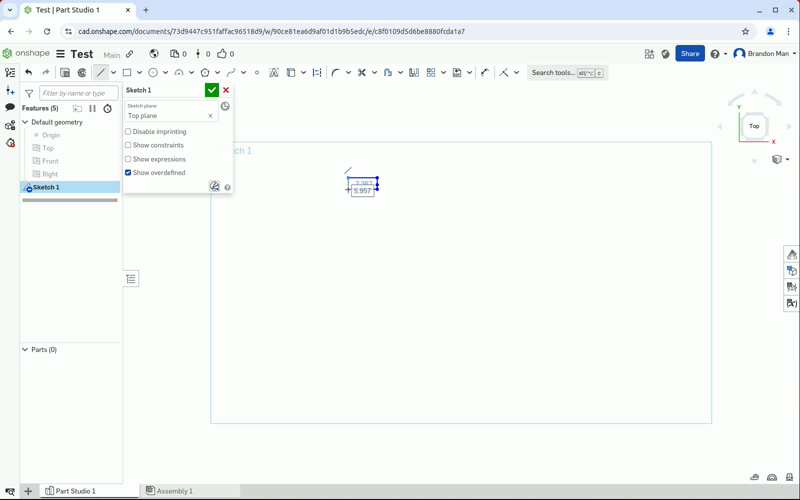
click(348, 189)
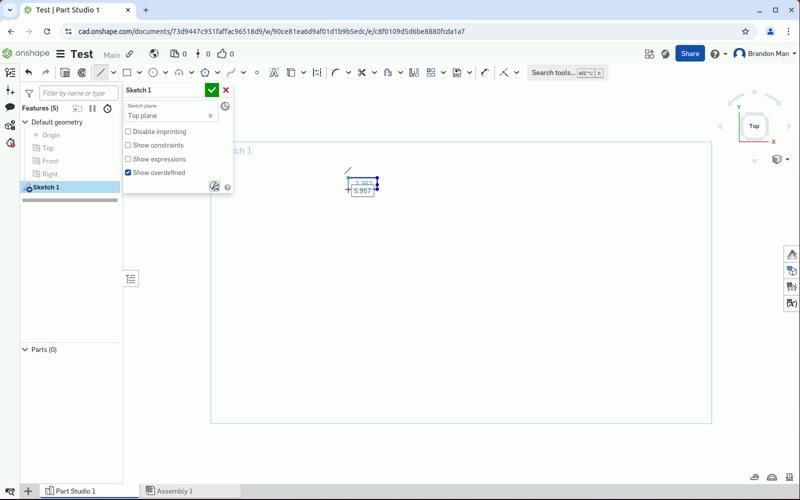
key(esc)
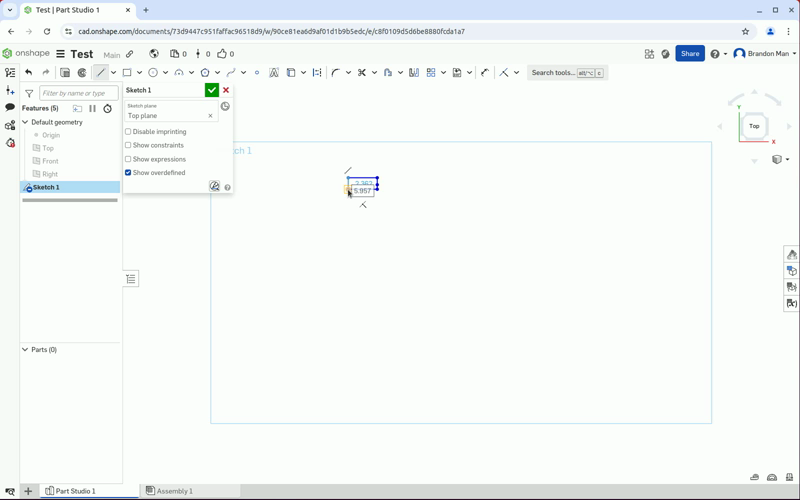
mouse_move(363, 184)
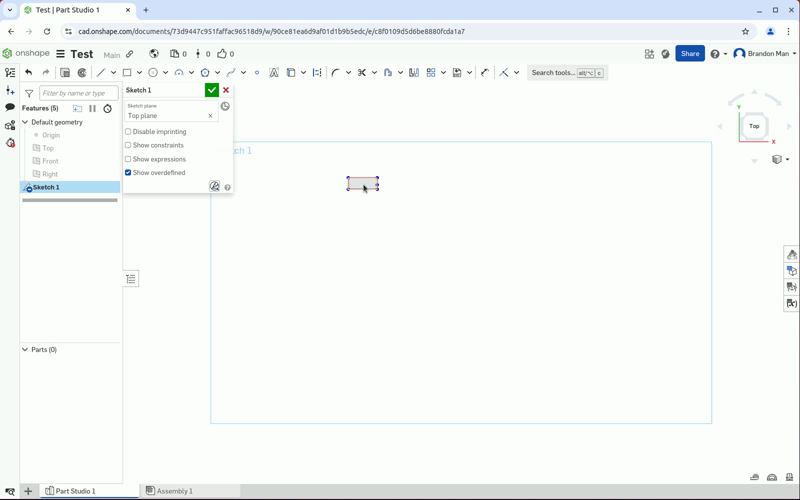
scroll(6)
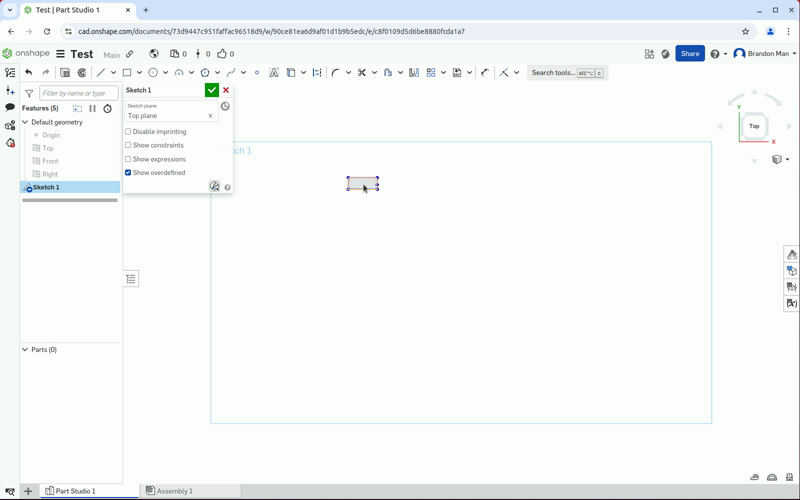
scroll(6)
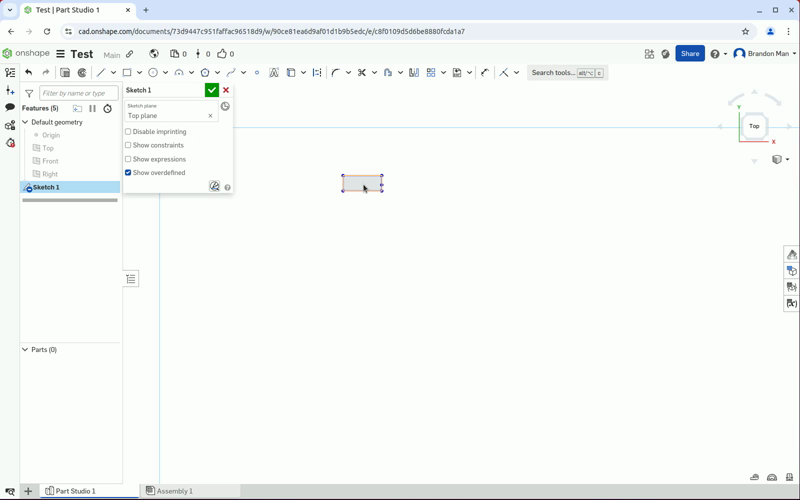
scroll(6)
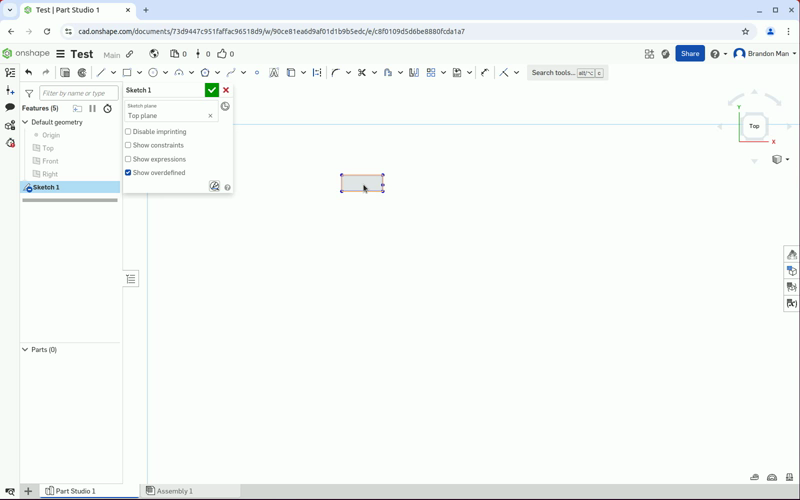
scroll(6)
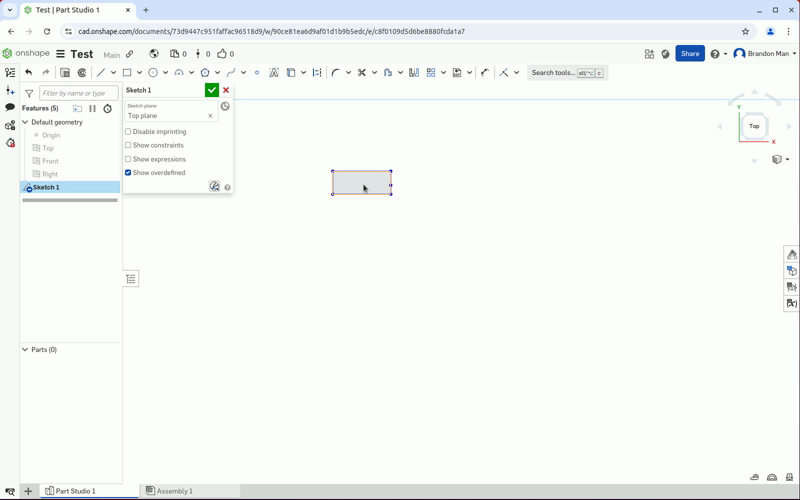
scroll(6)
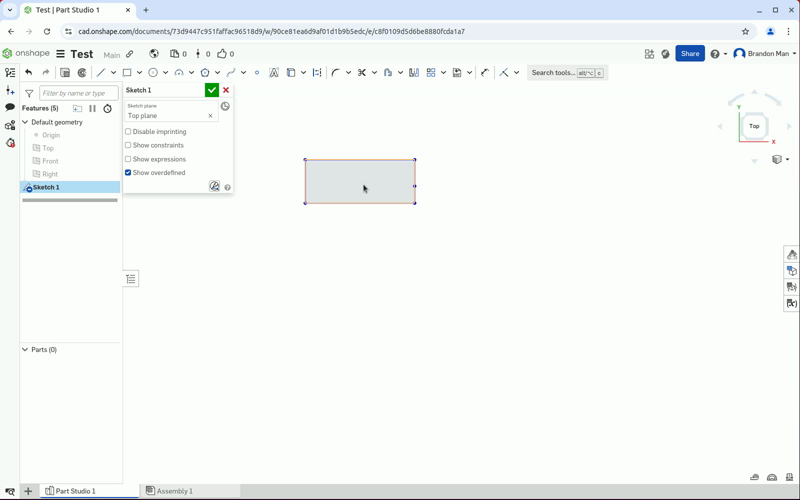
scroll(6)
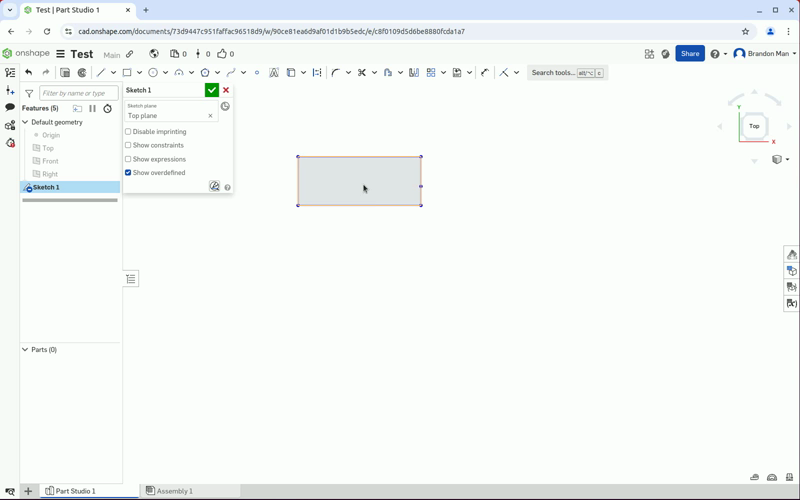
scroll(6)
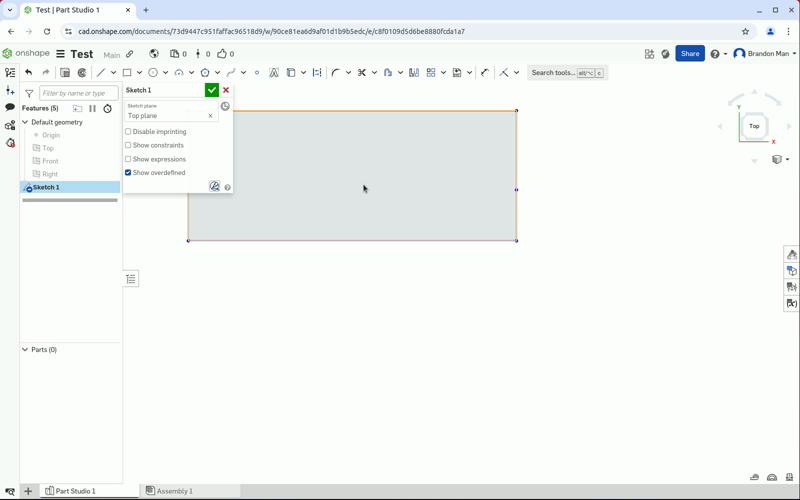
click(363, 184)
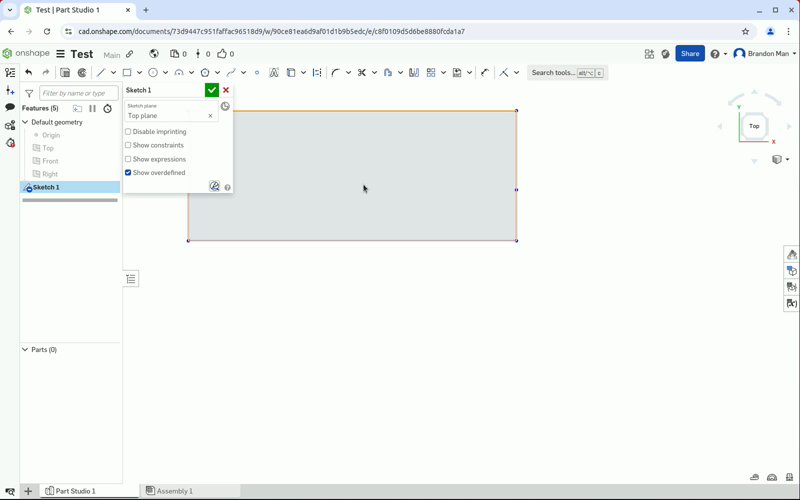
scroll(-6)
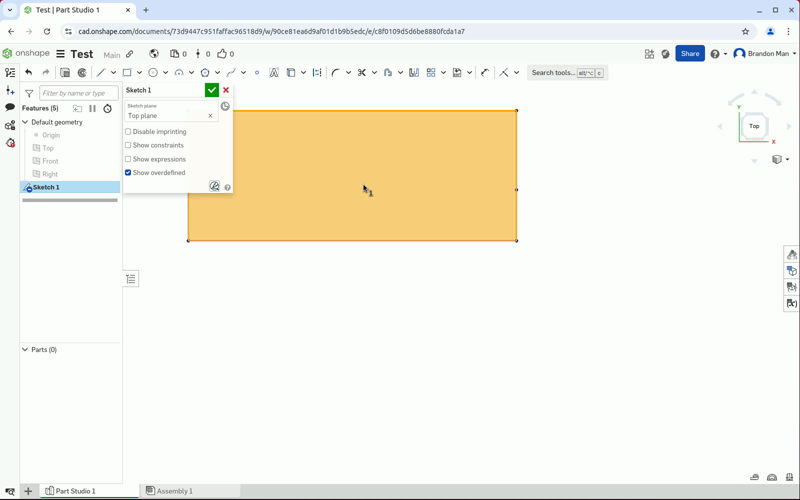
scroll(-6)
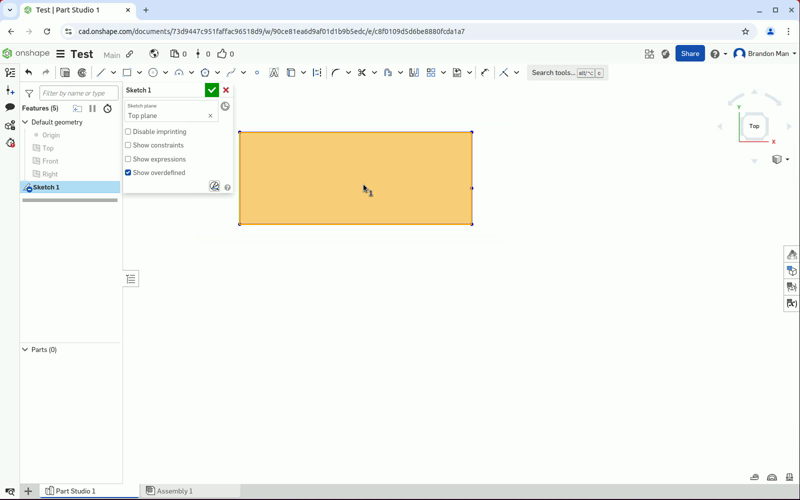
scroll(-6)
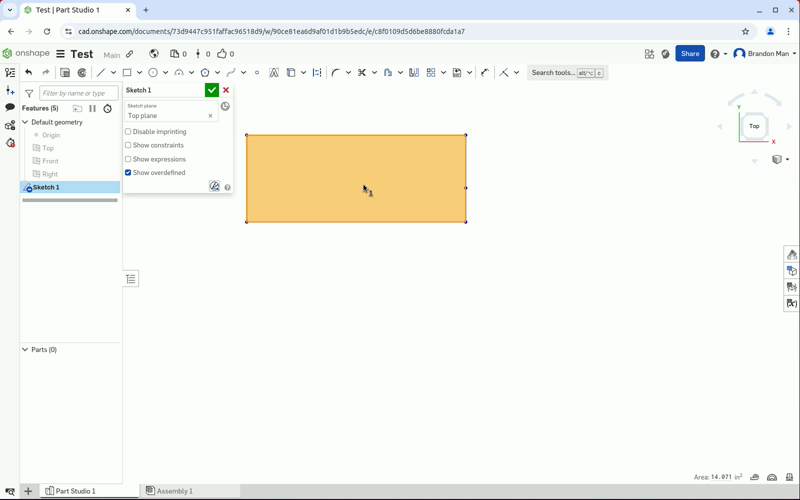
scroll(-6)
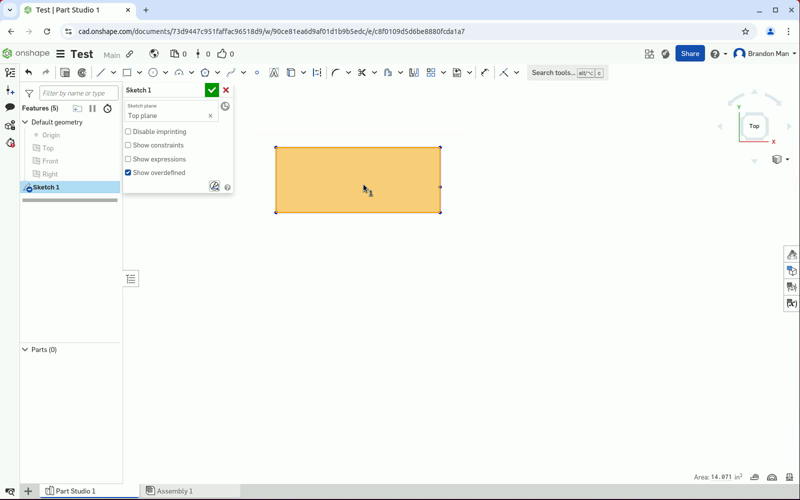
scroll(-6)
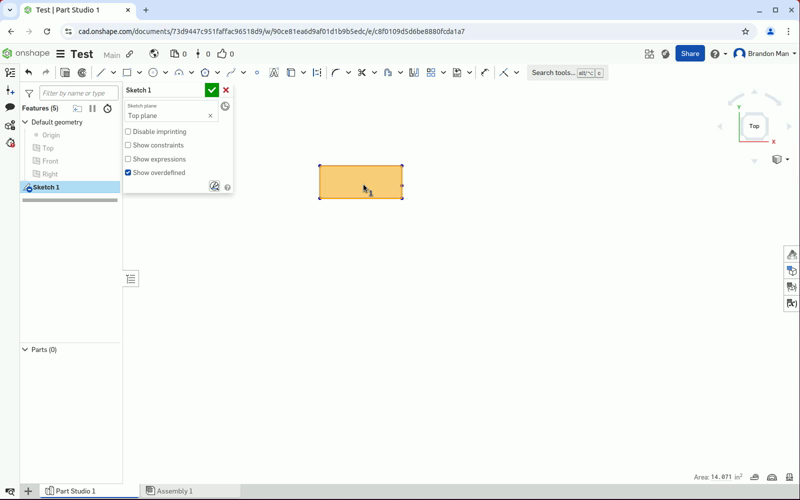
scroll(-6)
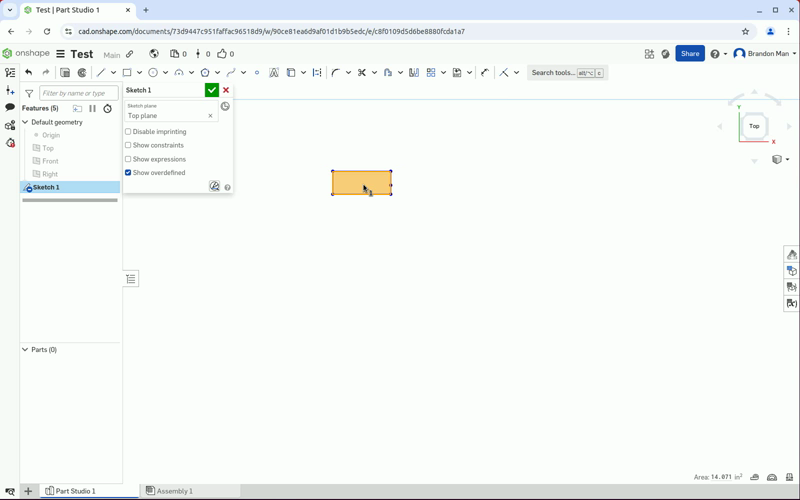
scroll(-6)
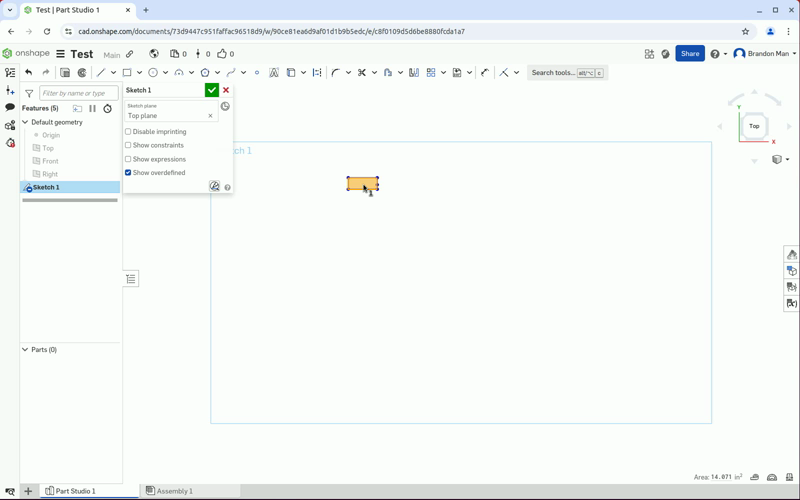
mouse_move(73, 352)
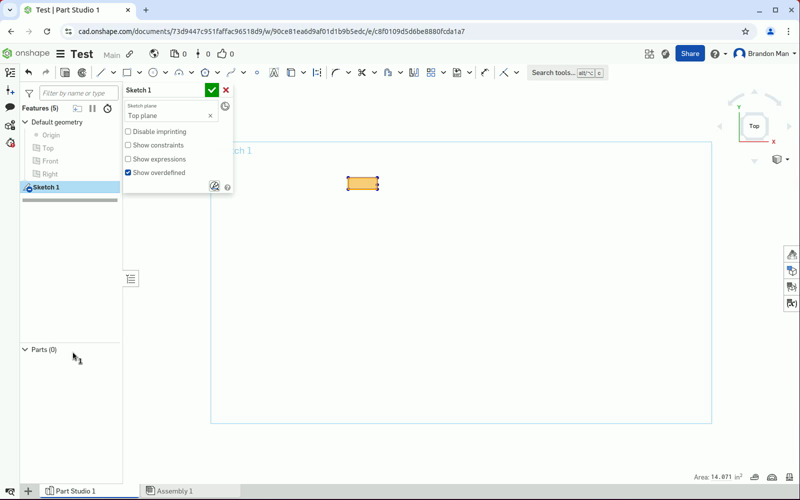
key(shift+y)
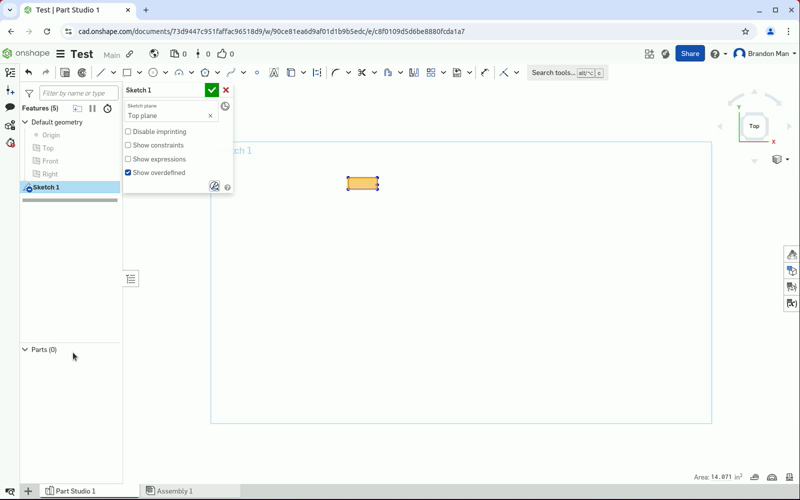
key(shift+e)
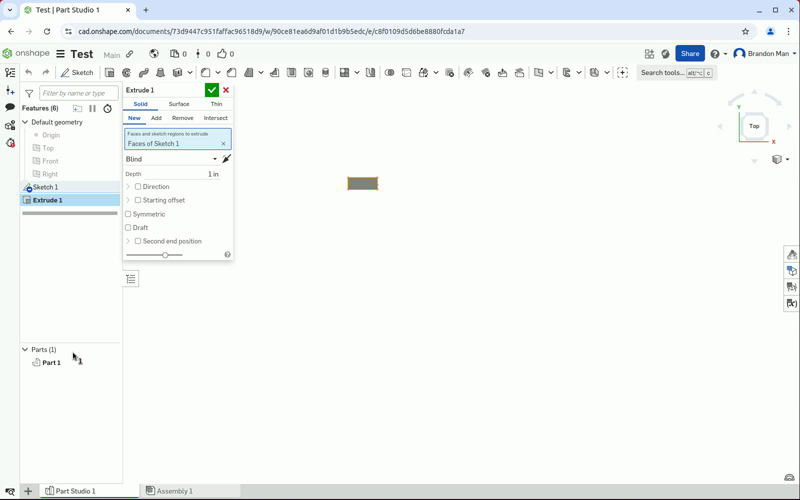
mouse_move(143, 106)
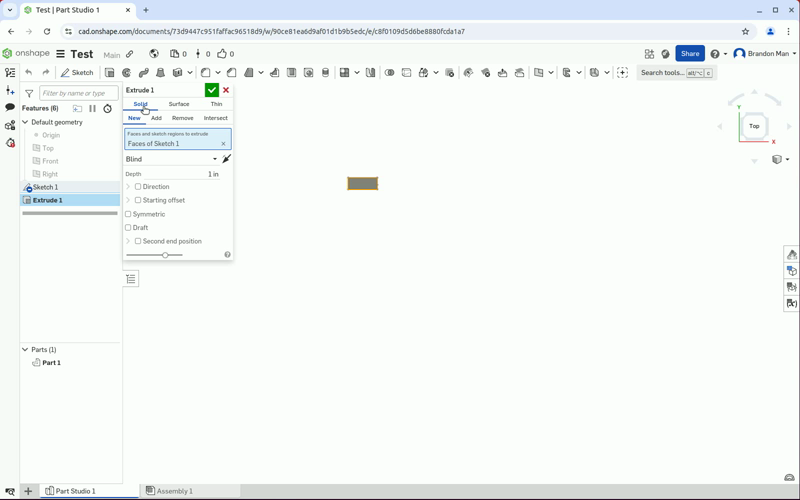
click(143, 106)
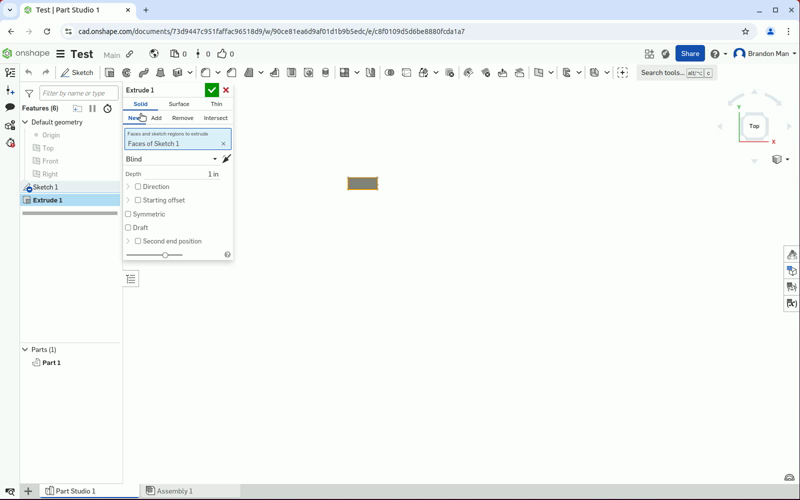
mouse_move(137, 120)
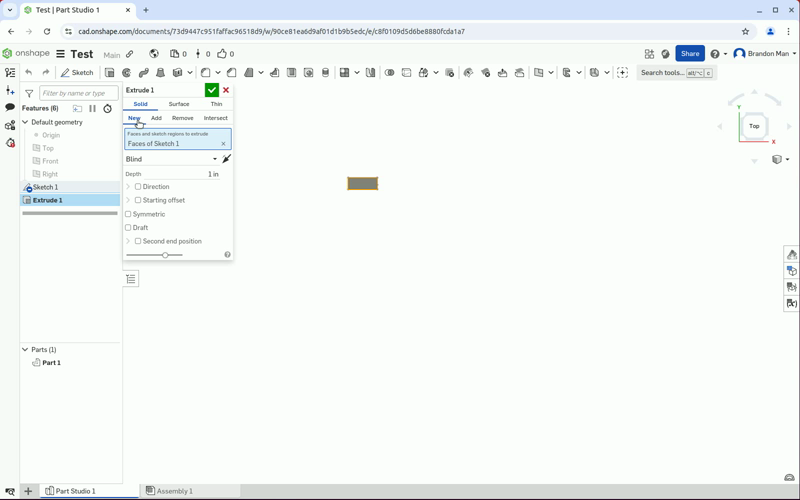
click(137, 120)
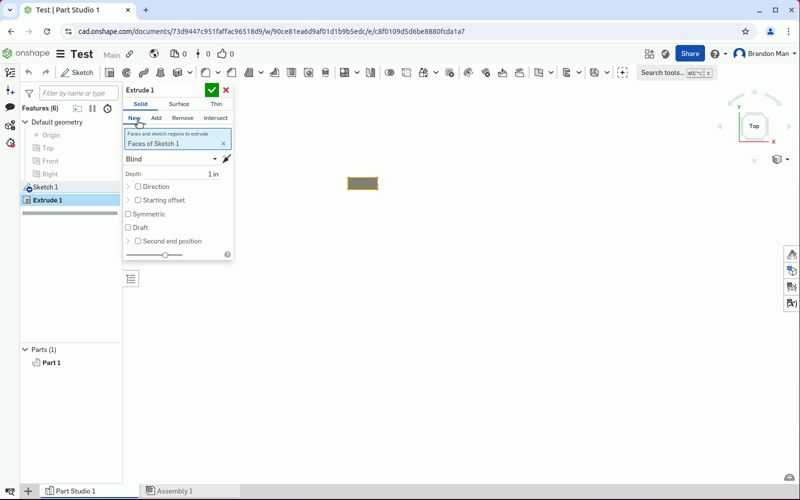
key(tab, 4)
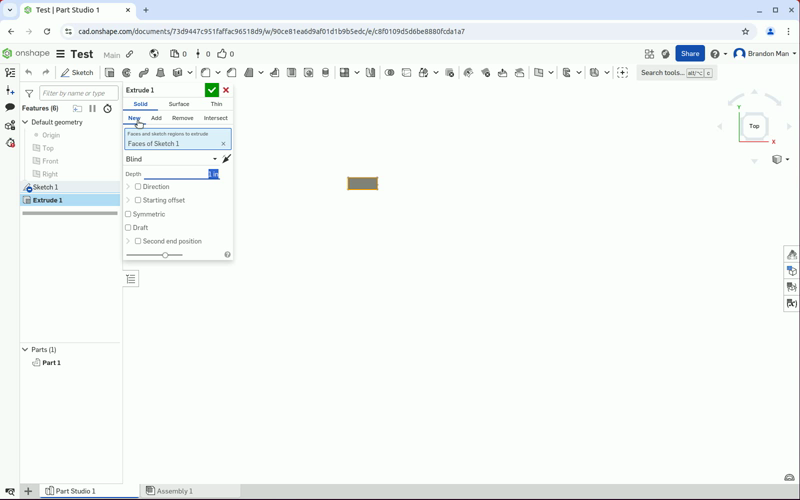
text(1.444)
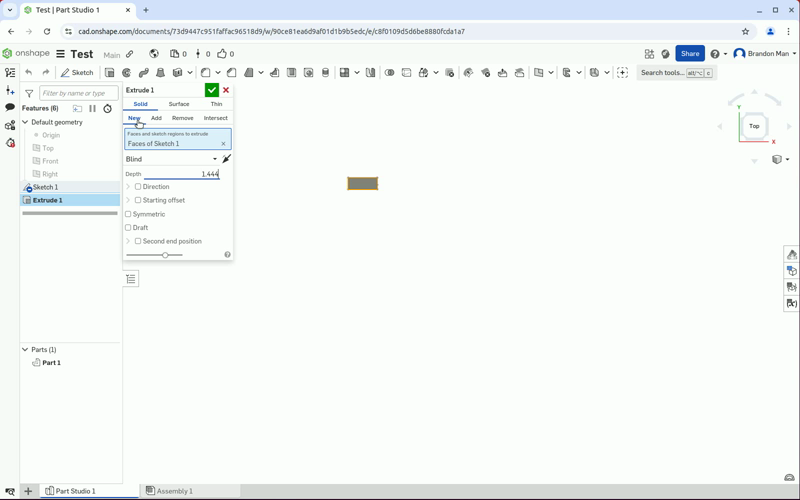
key(enter)
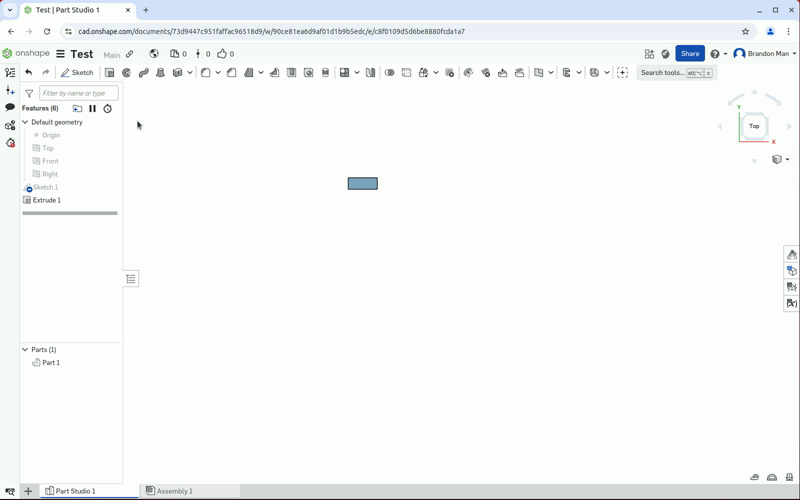
key(shift+h)
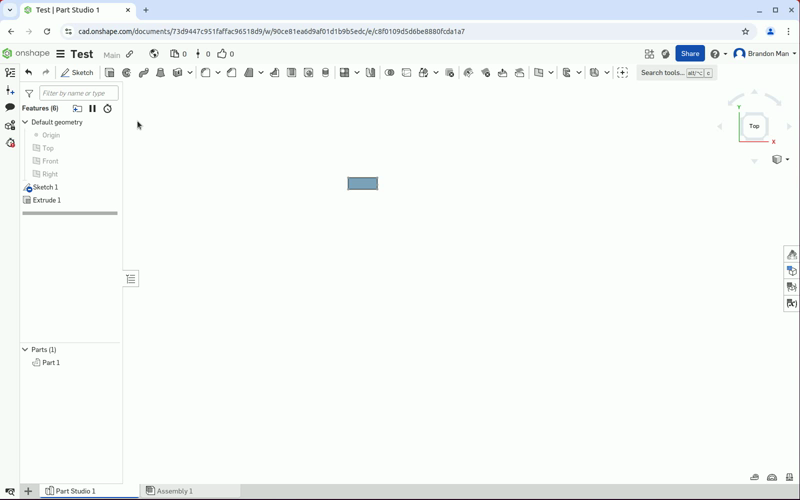
key(shift+h)
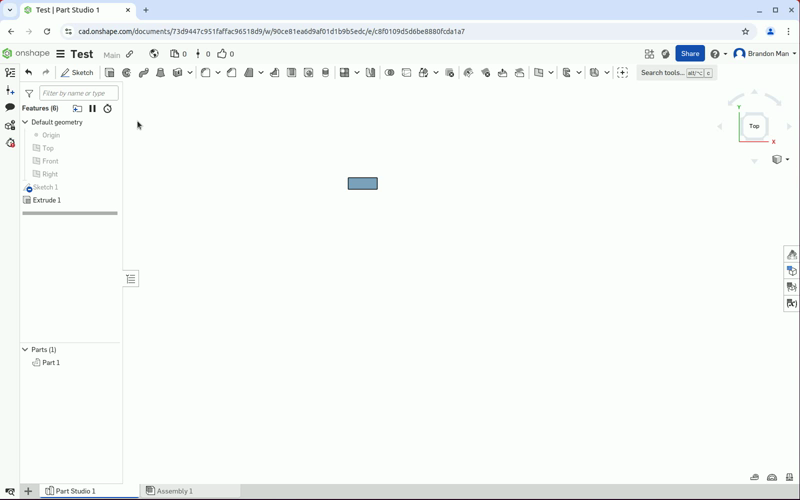
mouse_move(73, 189)
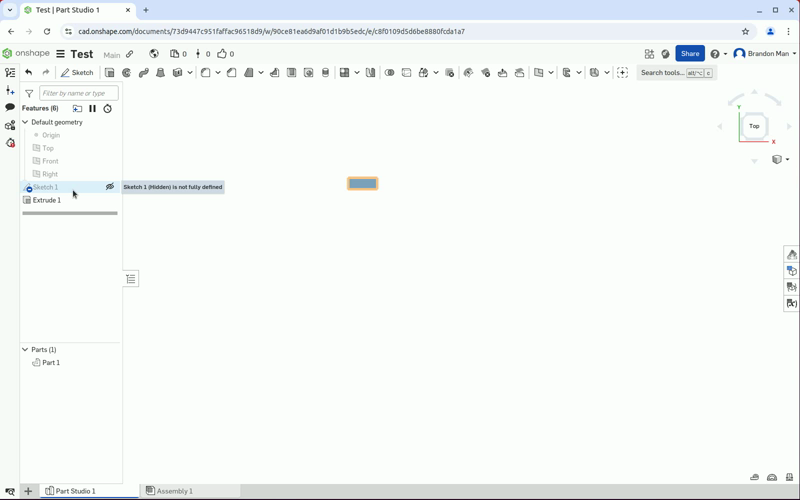
click(73, 189)
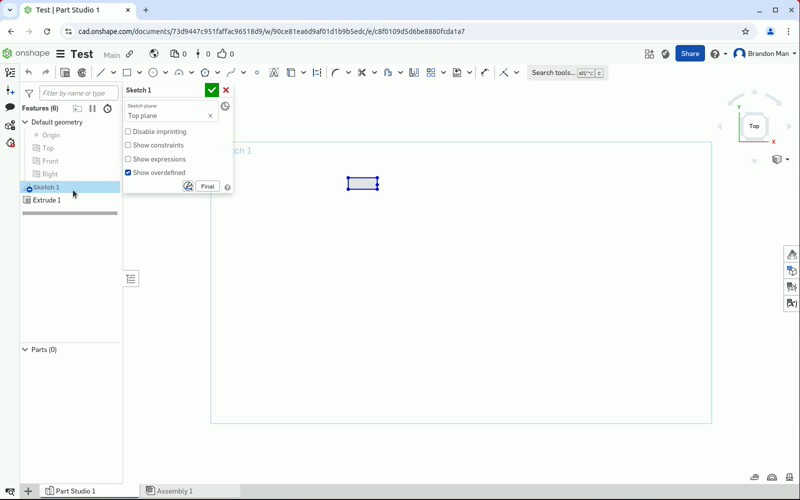
mouse_move(229, 92)
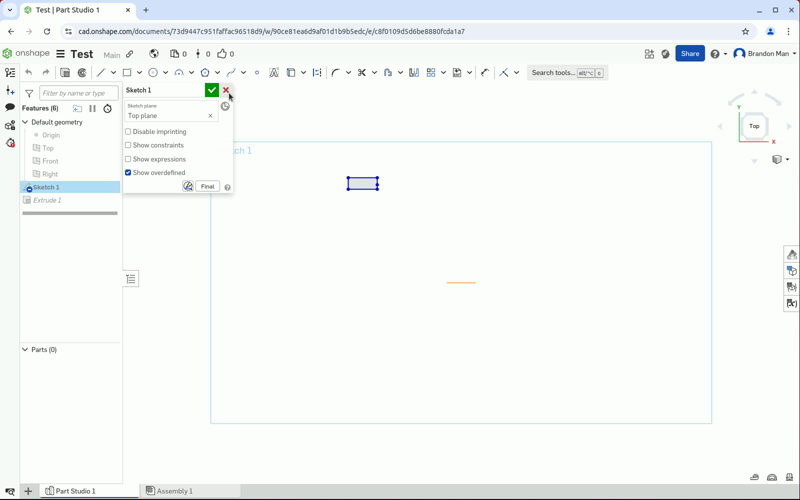
click(229, 92)
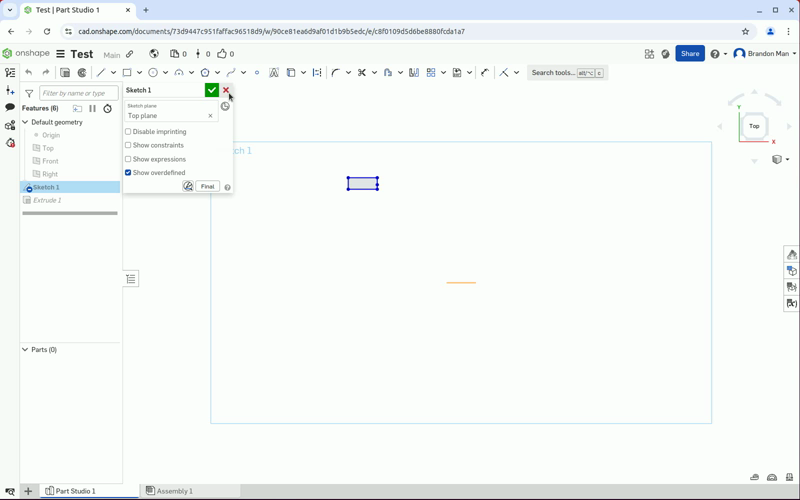
key(shift+s)
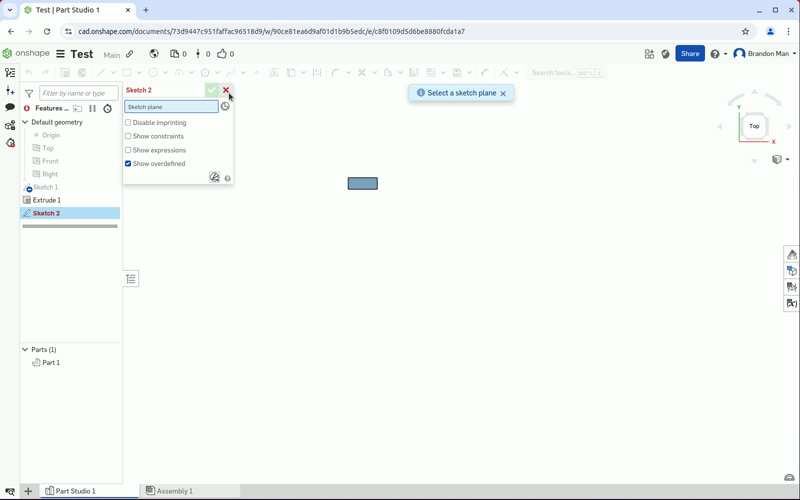
mouse_move(73, 150)
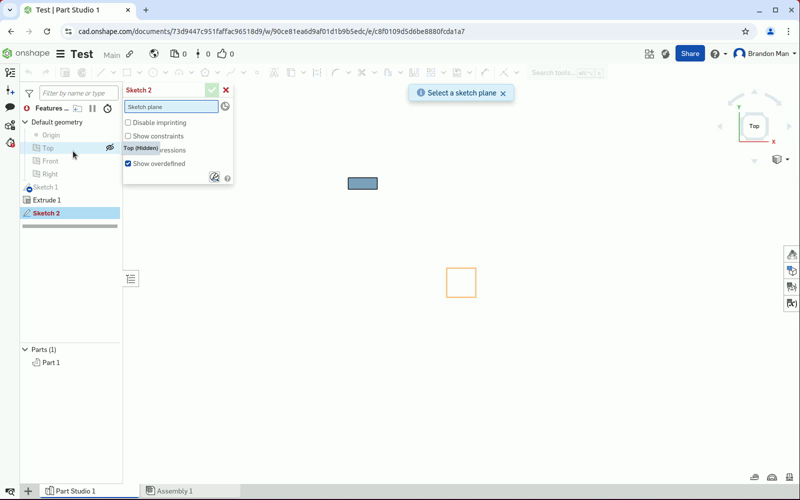
click(73, 150)
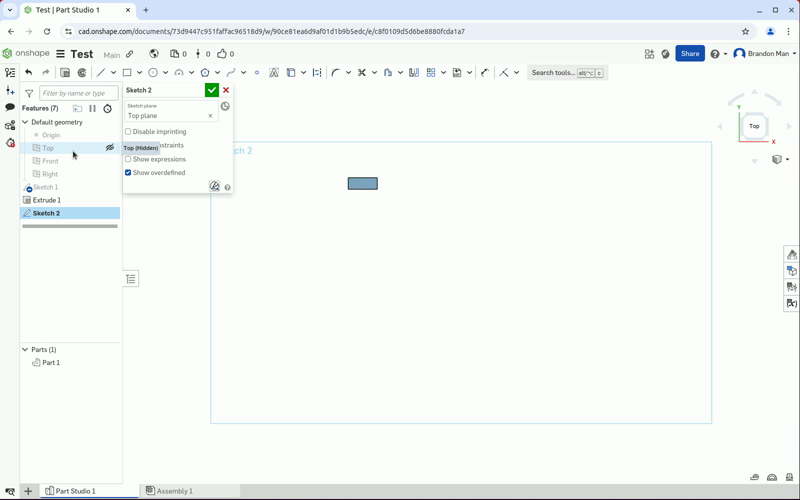
mouse_move(73, 352)
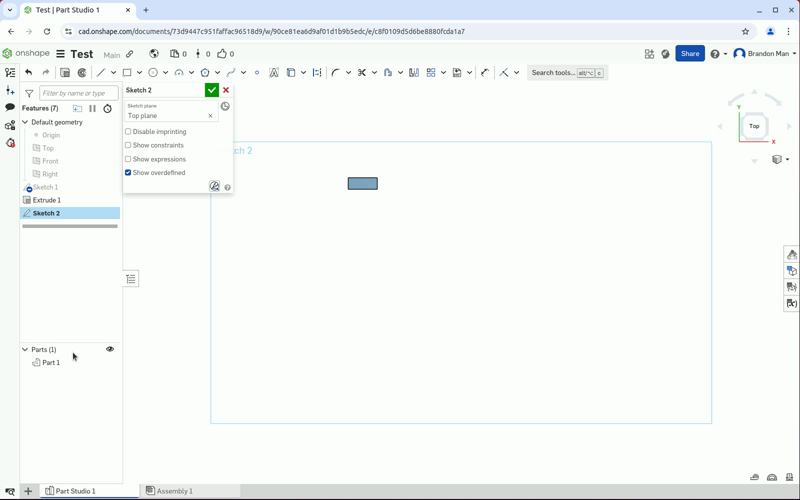
key(y)
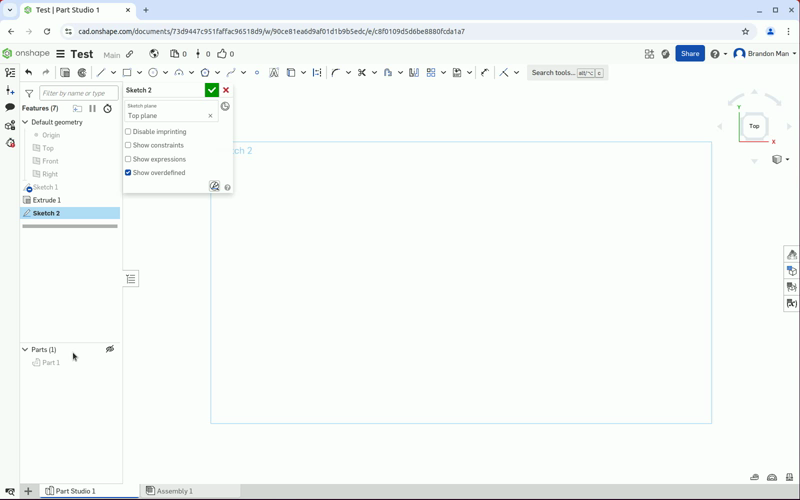
key(l)
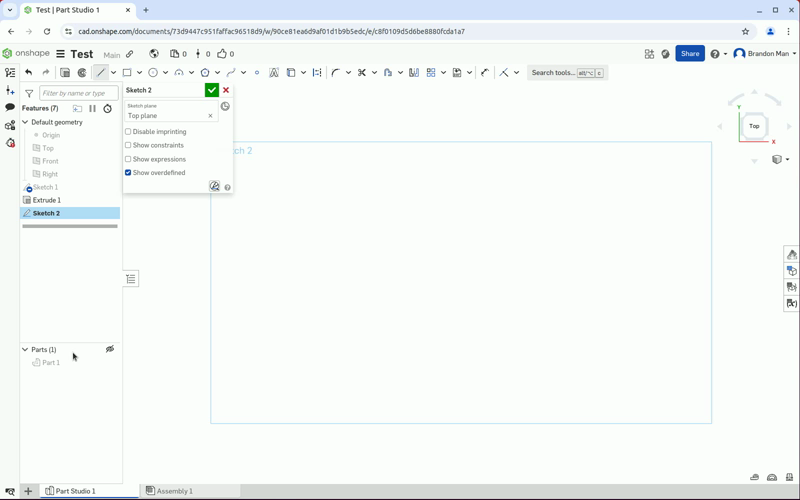
key_down(shift)
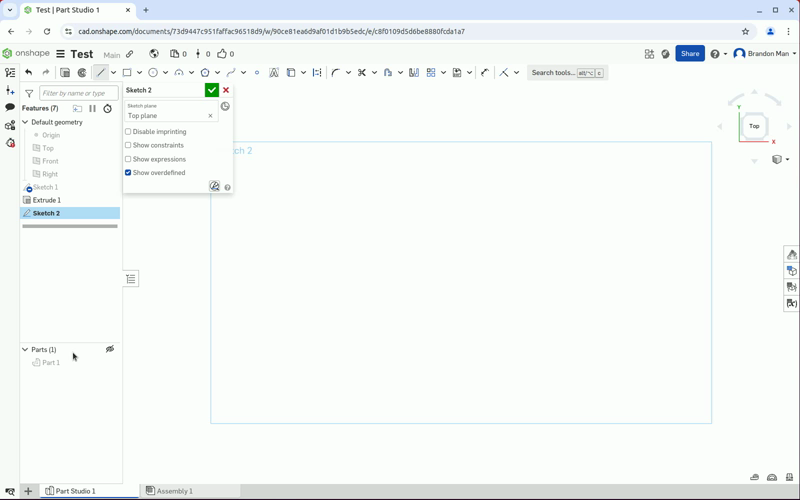
mouse_move(376, 185)
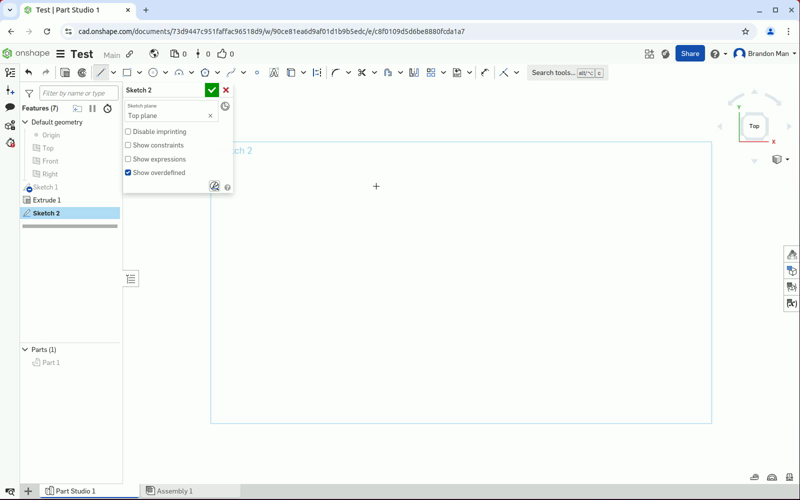
click(376, 185)
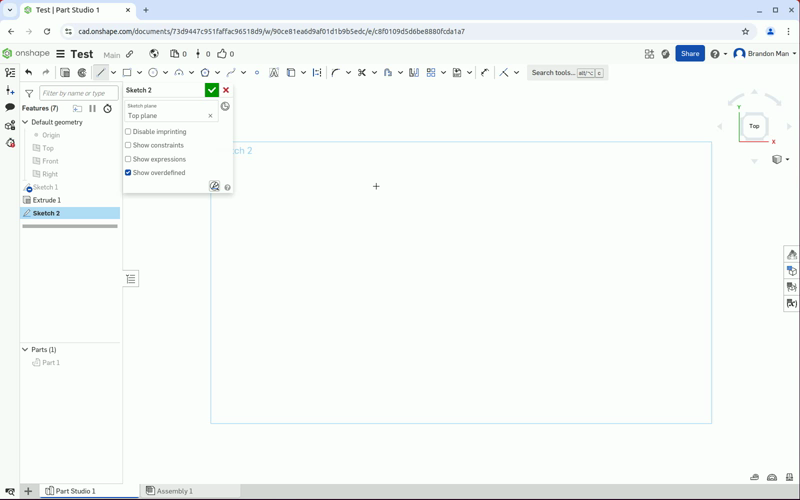
key_up(shift)
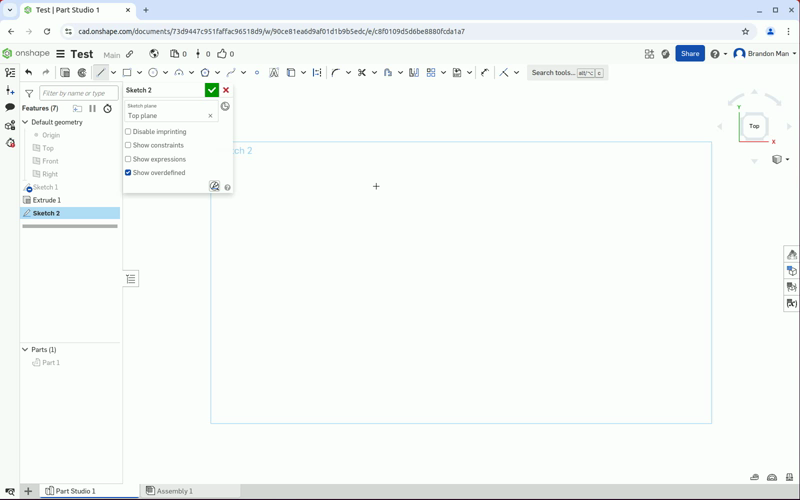
key_down(shift)
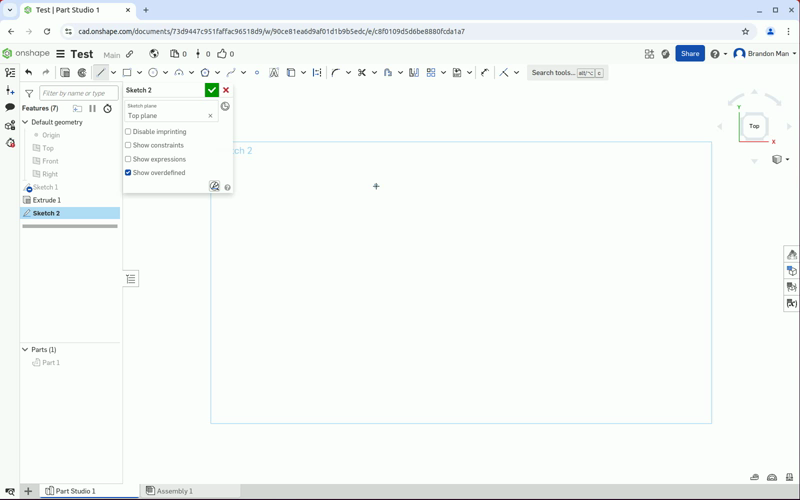
mouse_move(443, 185)
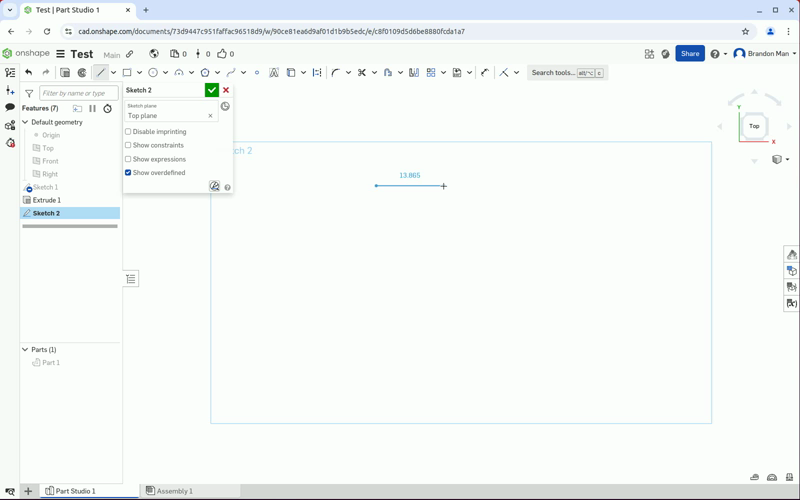
click(443, 185)
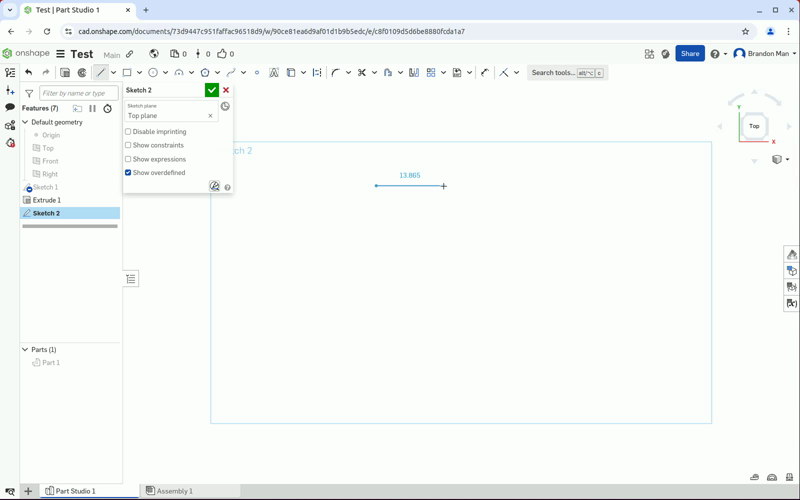
key_up(shift)
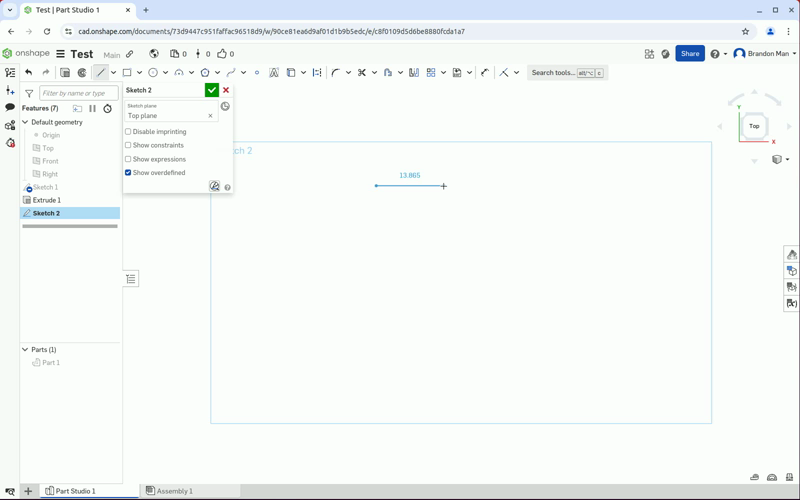
key_down(shift)
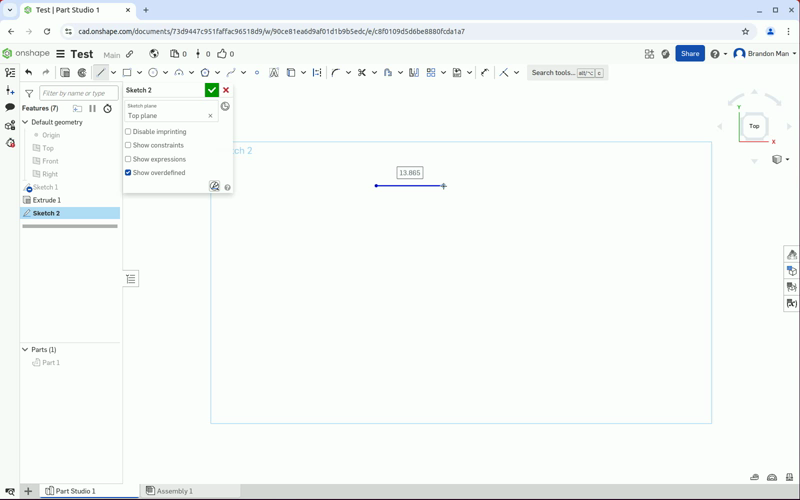
mouse_move(473, 185)
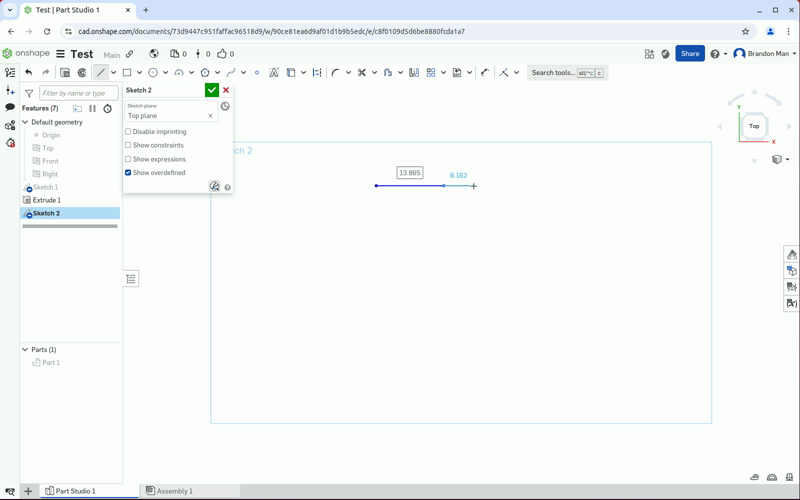
mouse_move(443, 178)
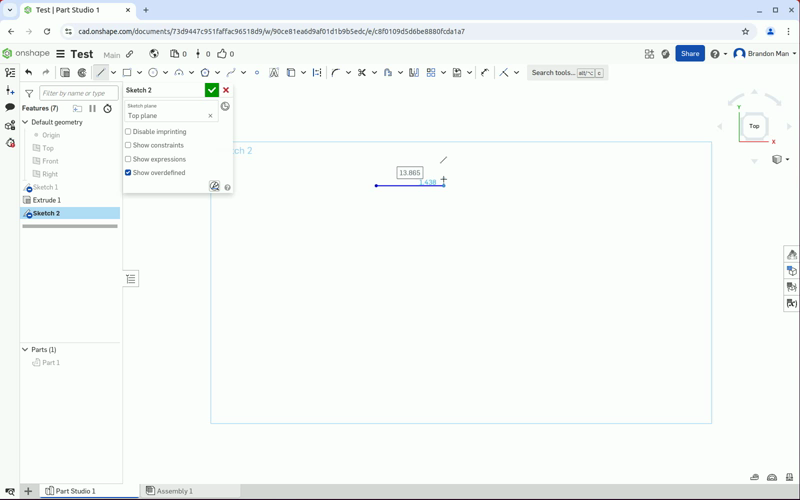
scroll(6)
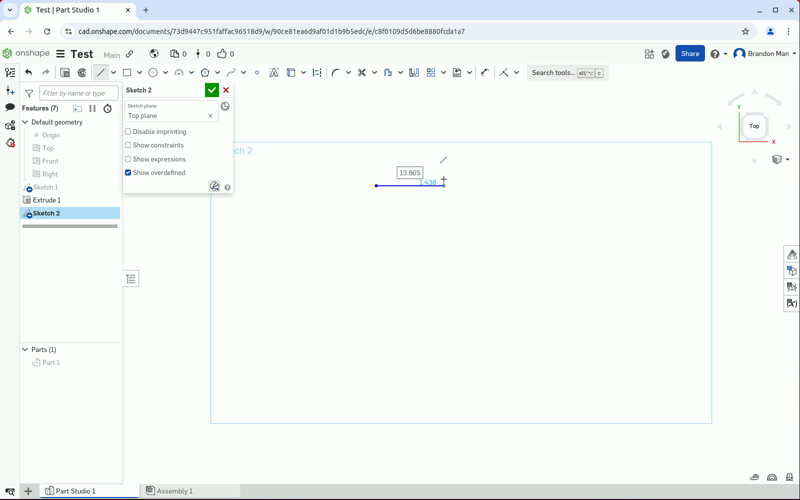
scroll(6)
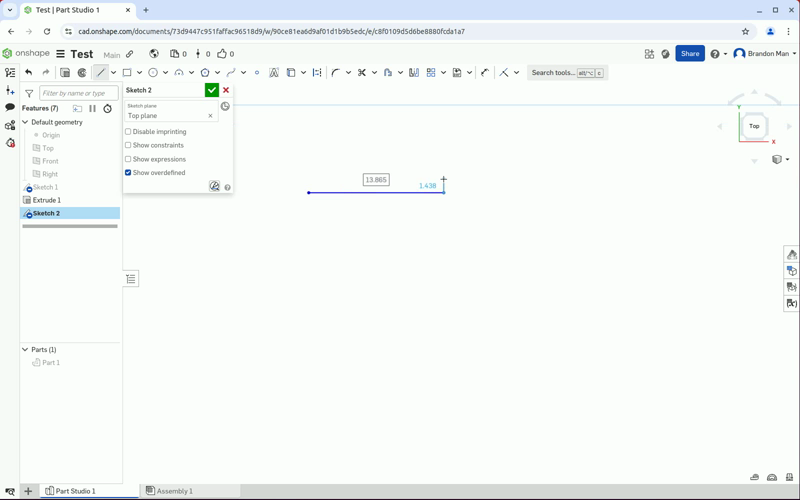
scroll(6)
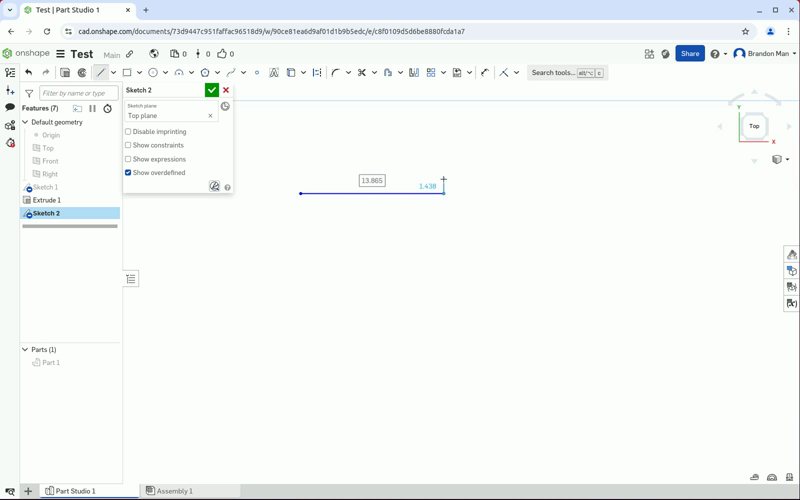
scroll(6)
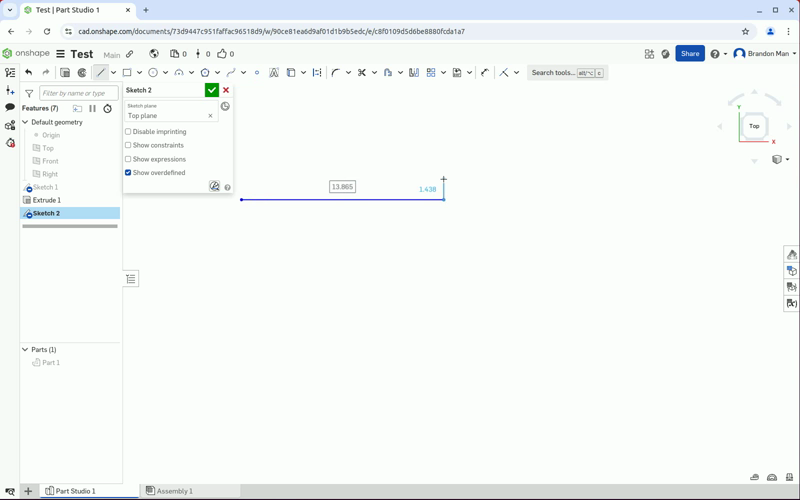
scroll(6)
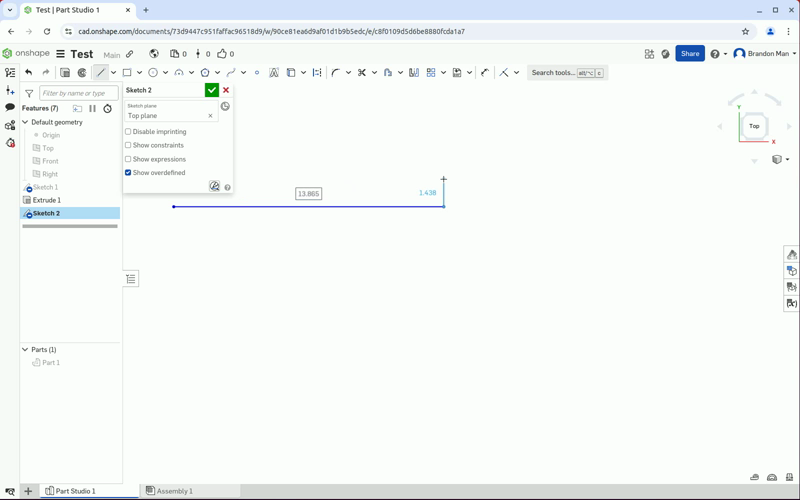
scroll(6)
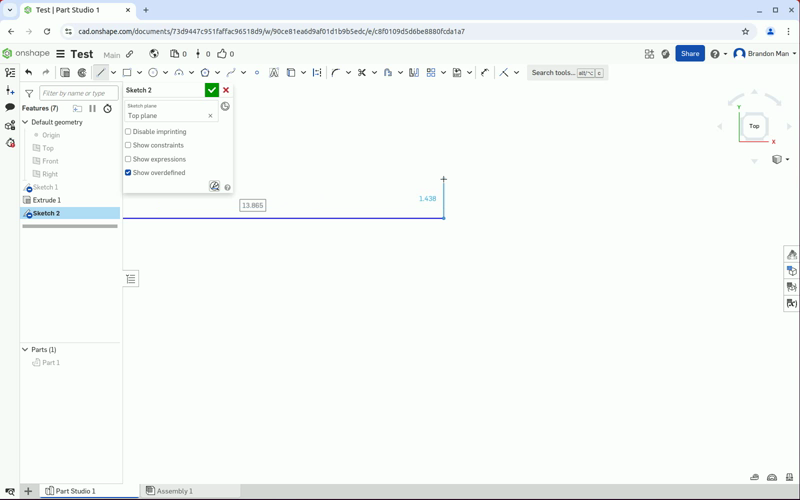
scroll(6)
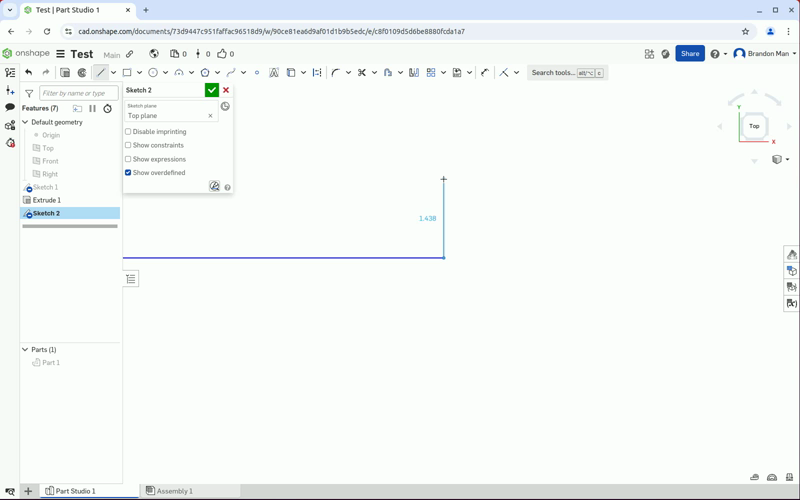
click(443, 178)
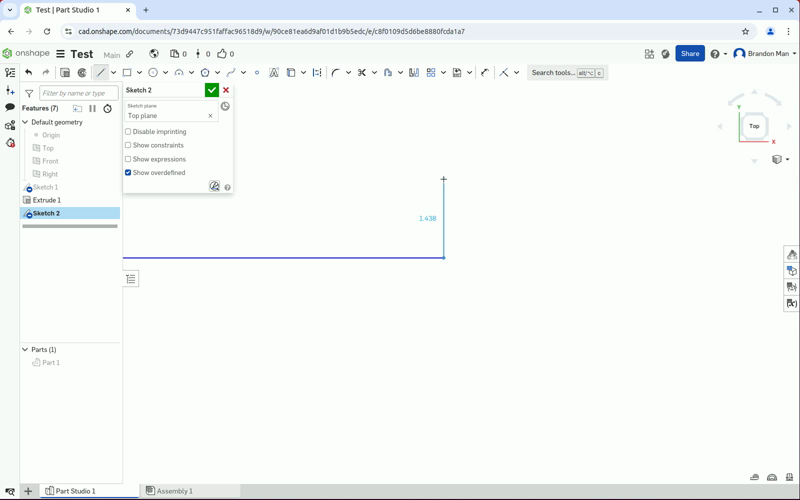
scroll(-6)
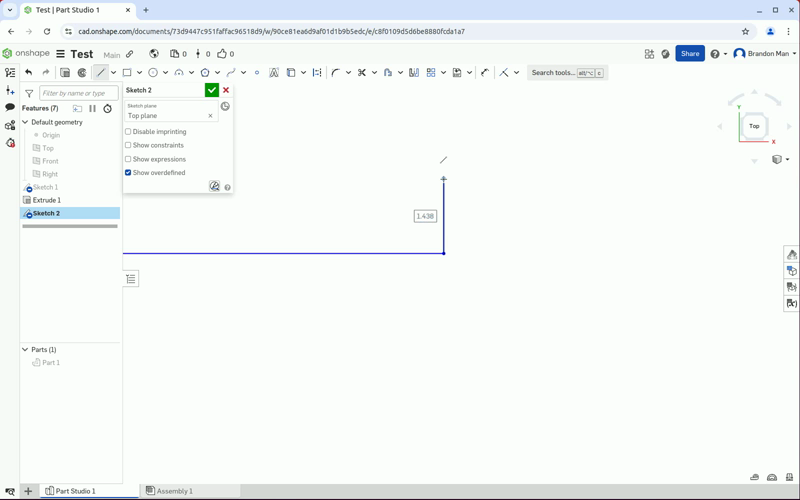
scroll(-6)
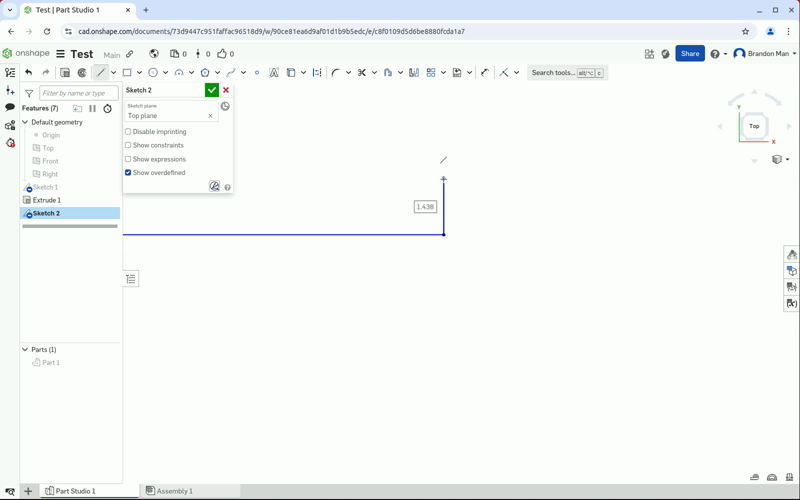
scroll(-6)
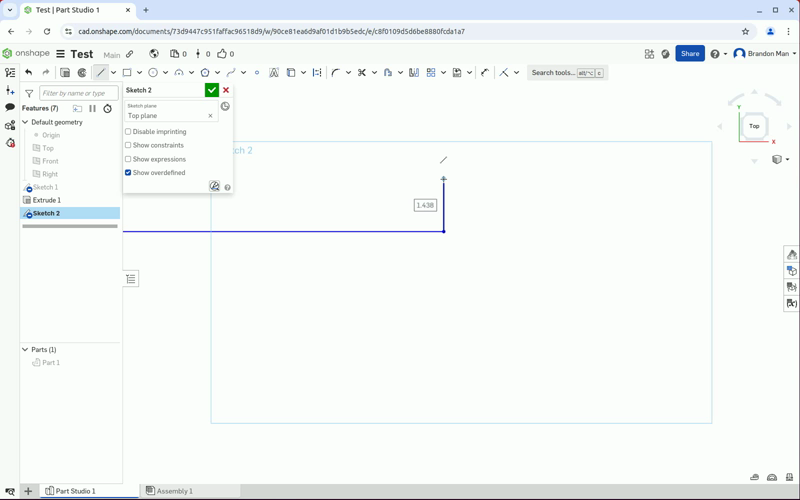
scroll(-6)
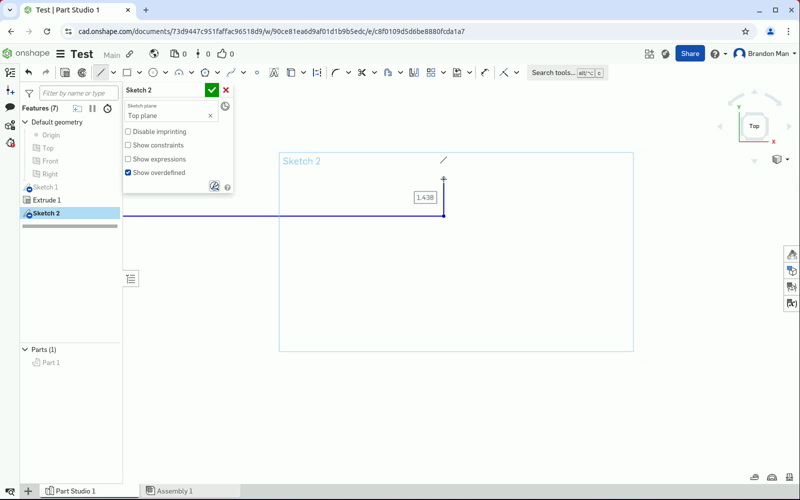
scroll(-6)
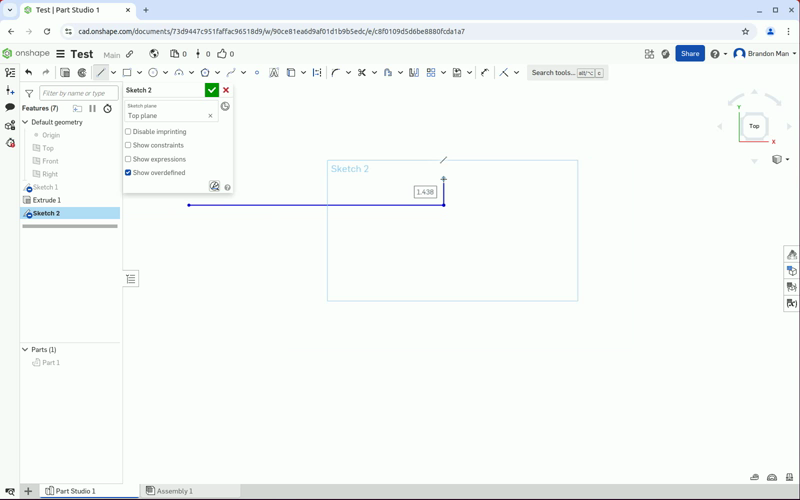
scroll(-6)
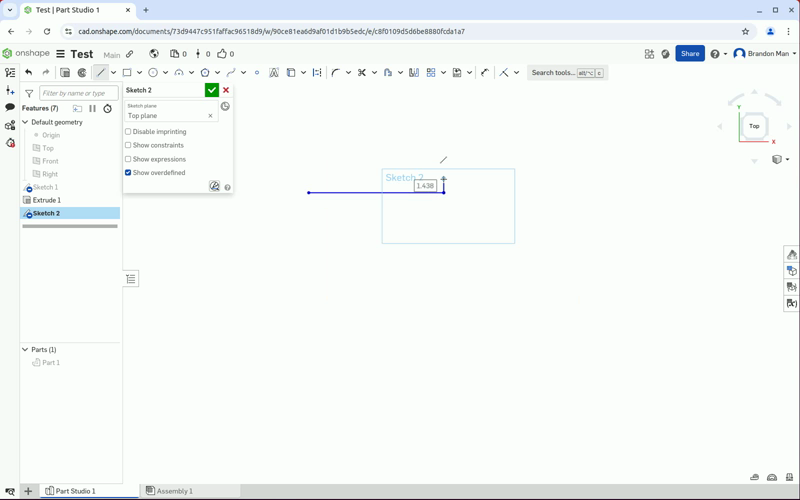
scroll(-6)
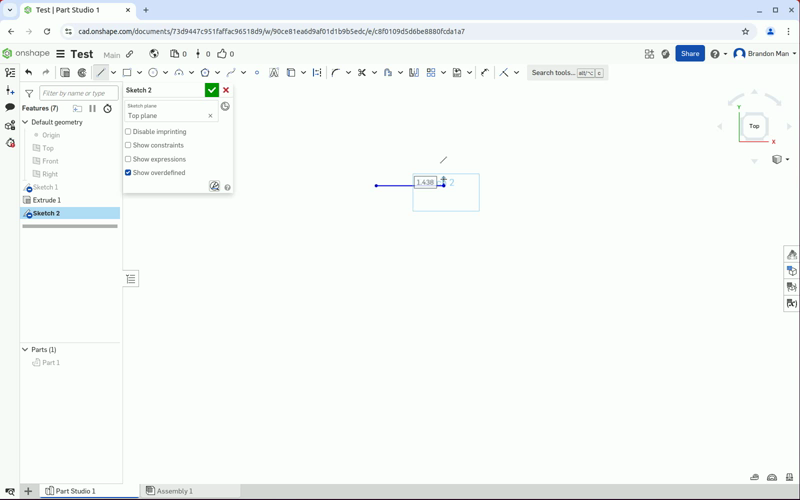
key_up(shift)
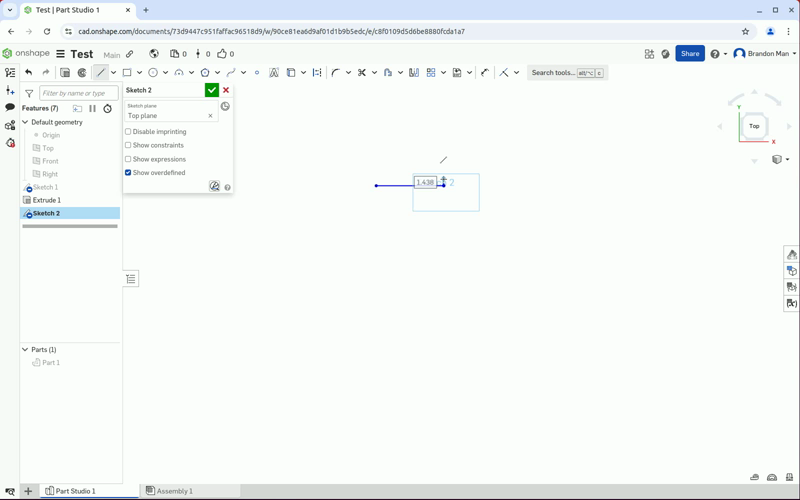
key_down(shift)
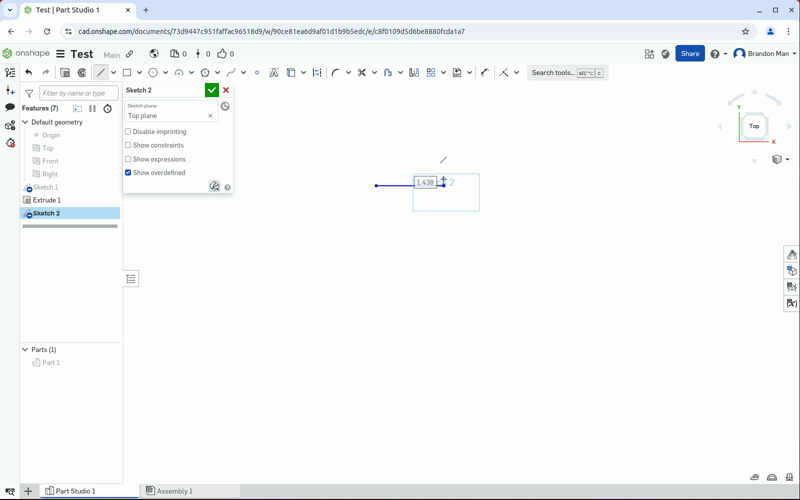
mouse_move(376, 178)
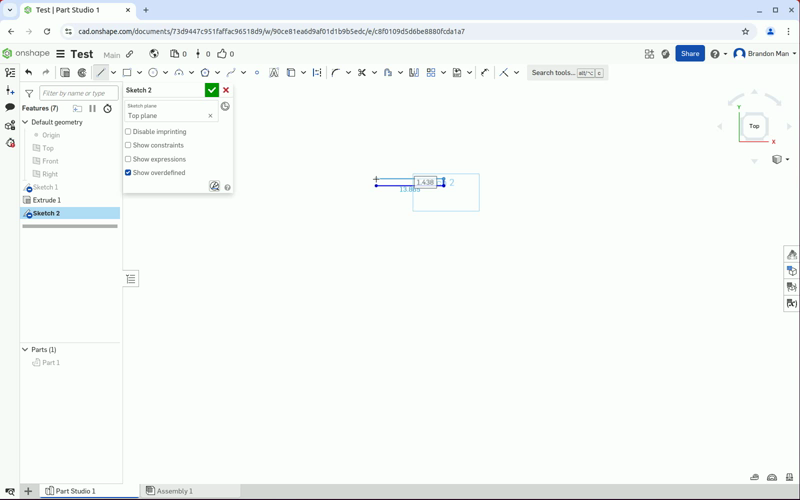
click(376, 178)
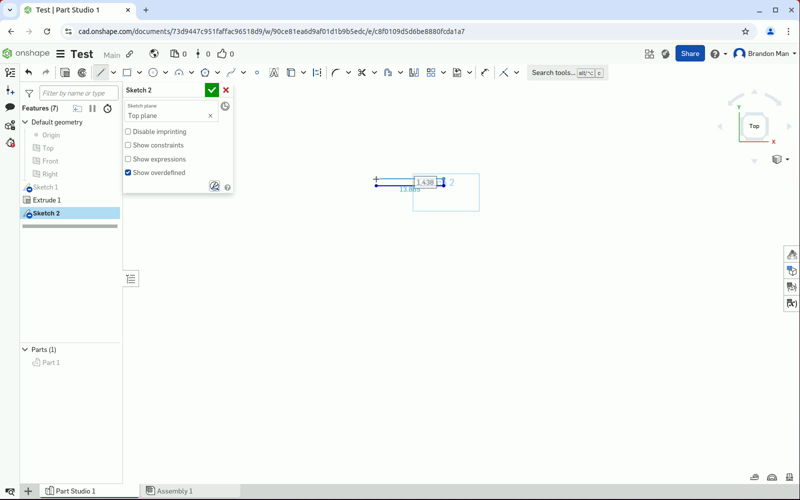
key_up(shift)
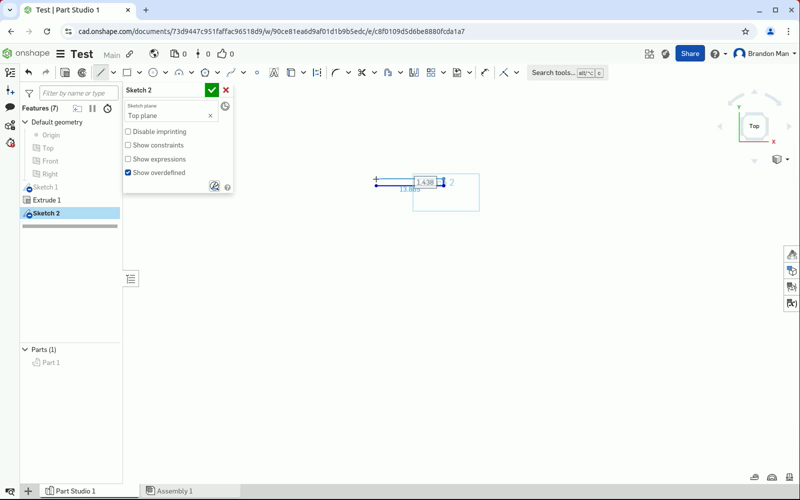
mouse_move(406, 178)
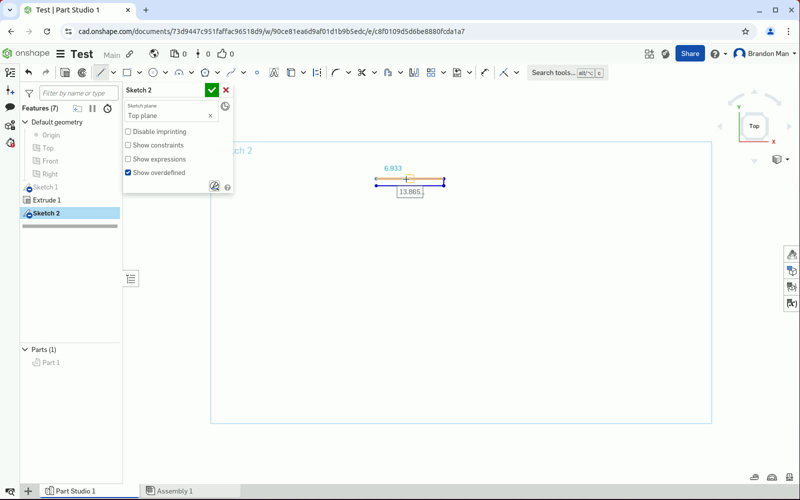
key_down(shift)
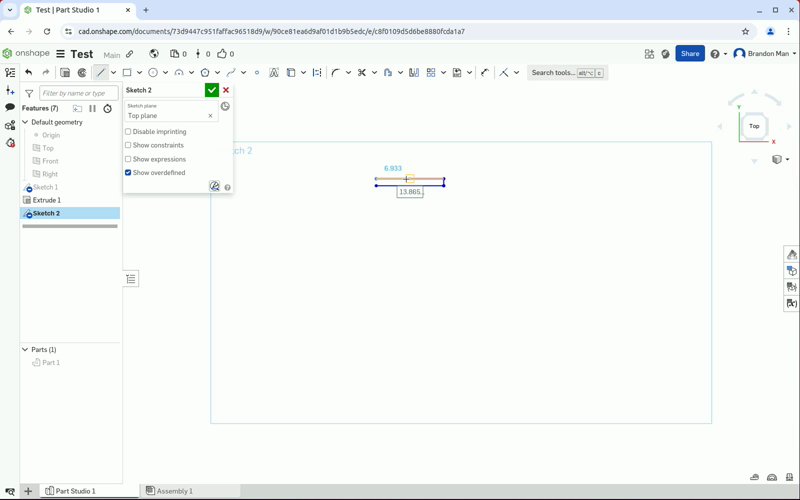
mouse_move(376, 185)
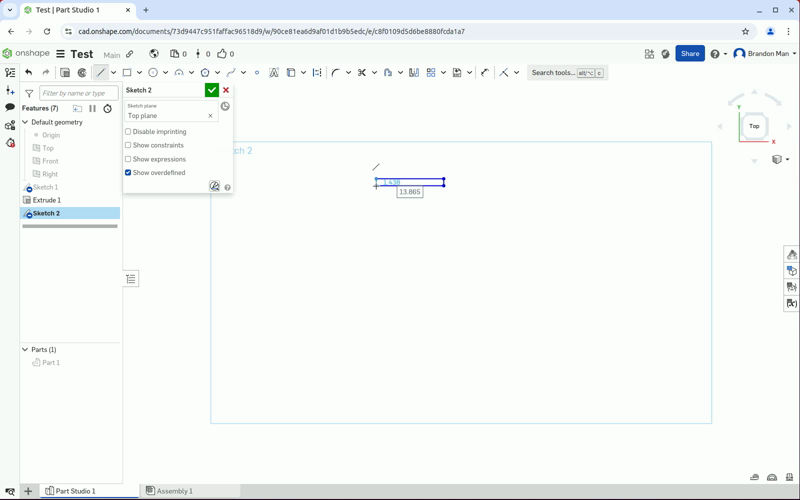
scroll(6)
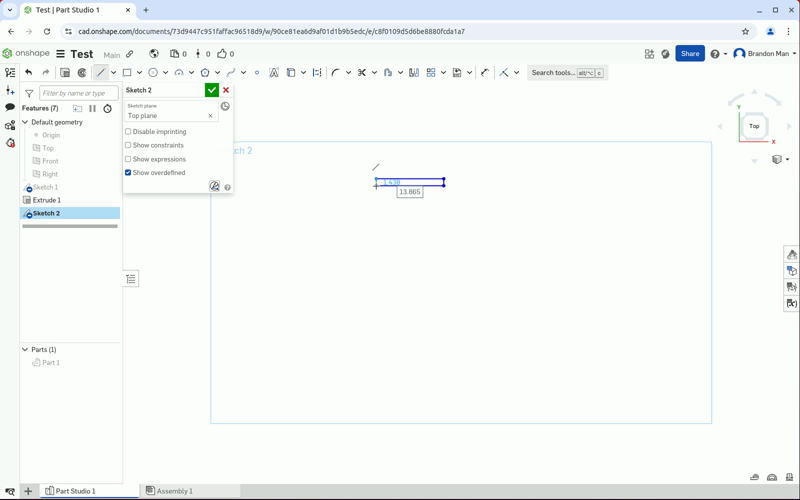
scroll(6)
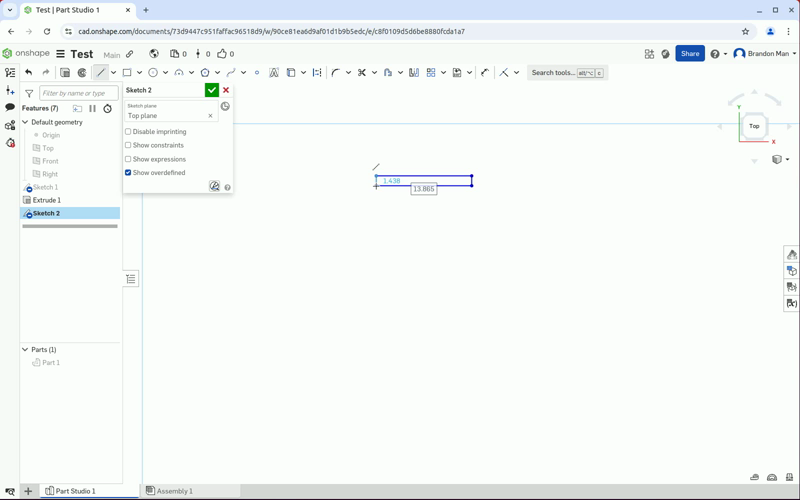
scroll(6)
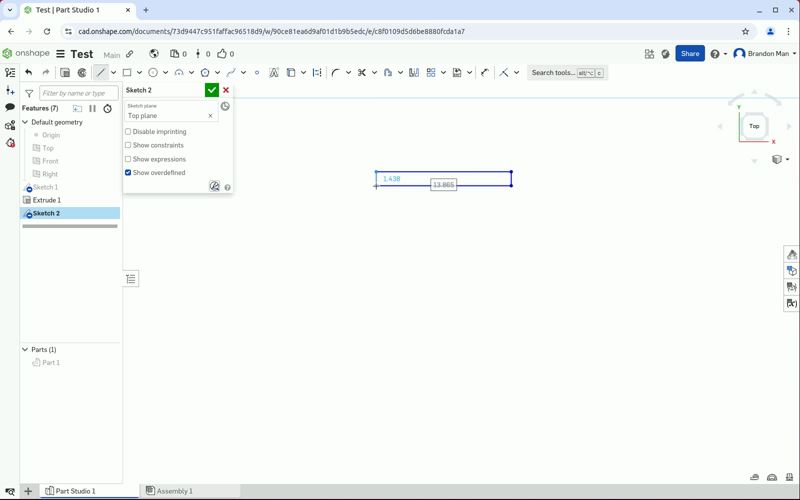
scroll(6)
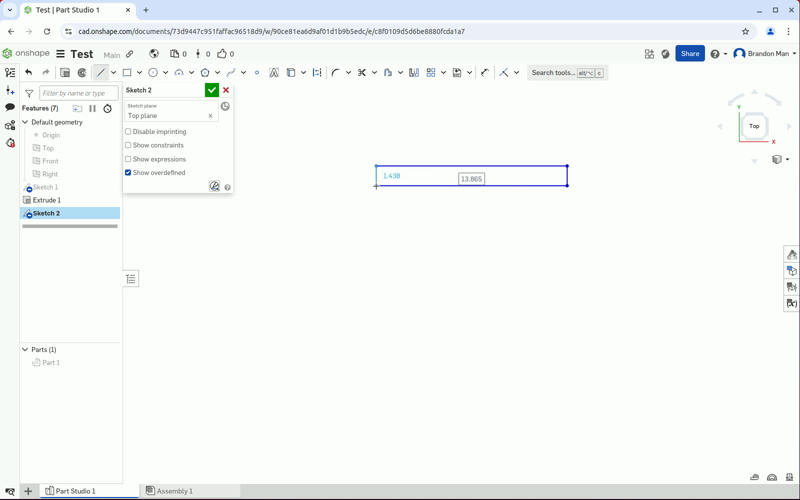
scroll(6)
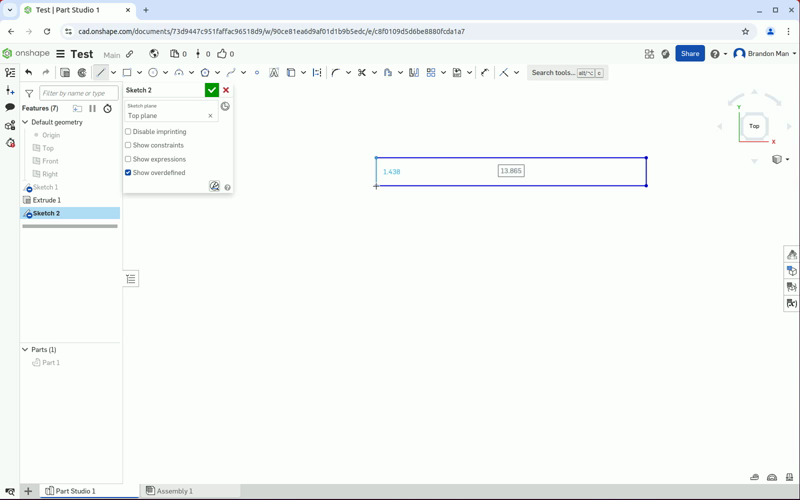
scroll(6)
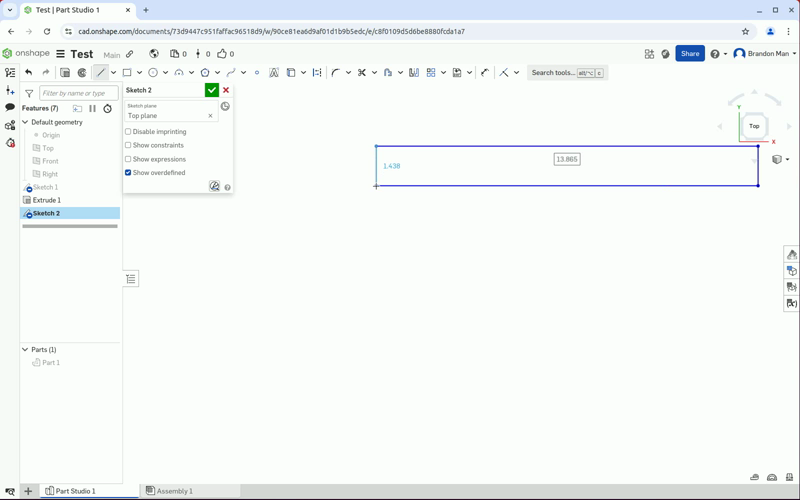
scroll(6)
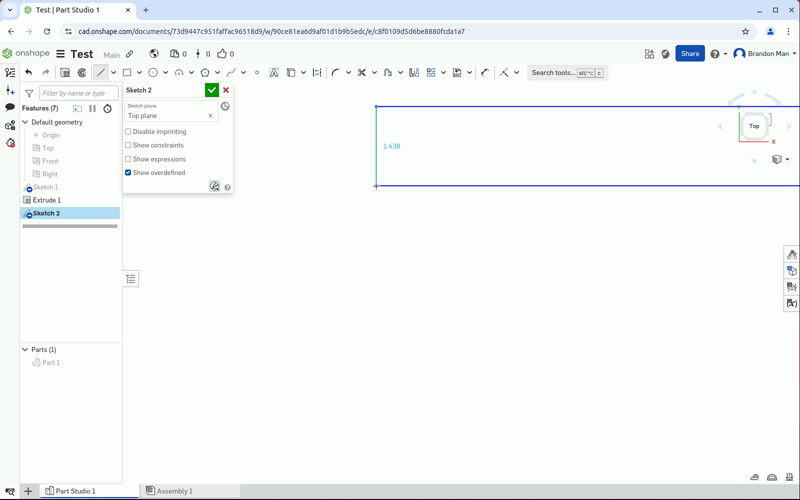
key_up(shift)
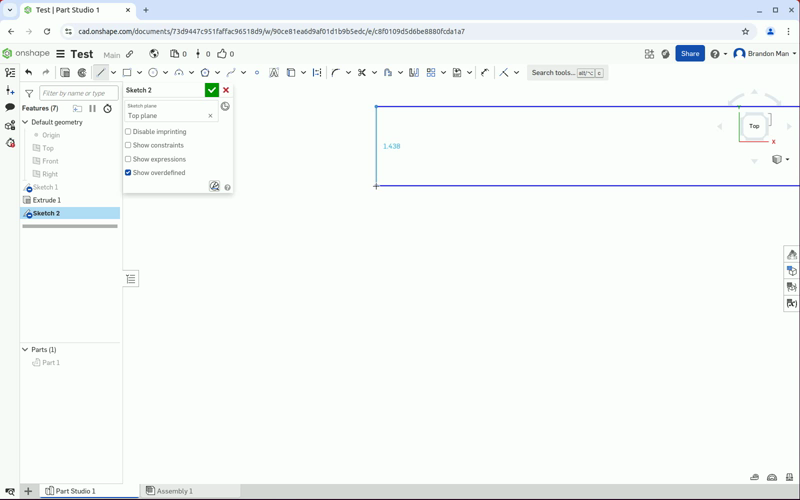
click(376, 185)
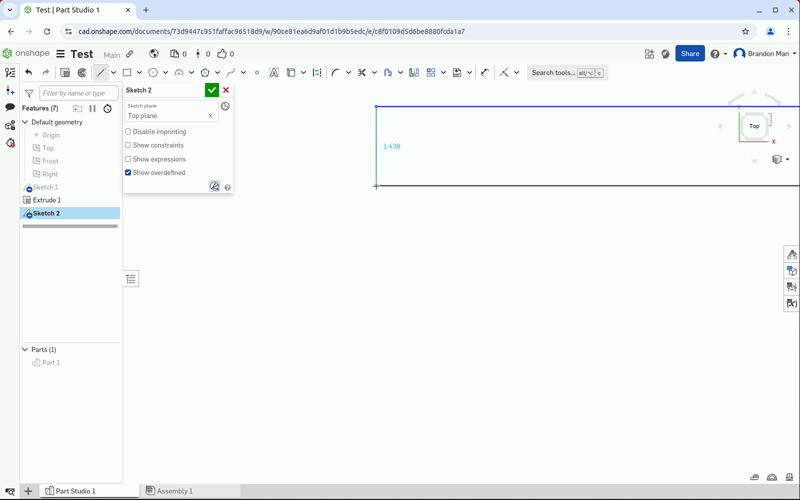
scroll(-6)
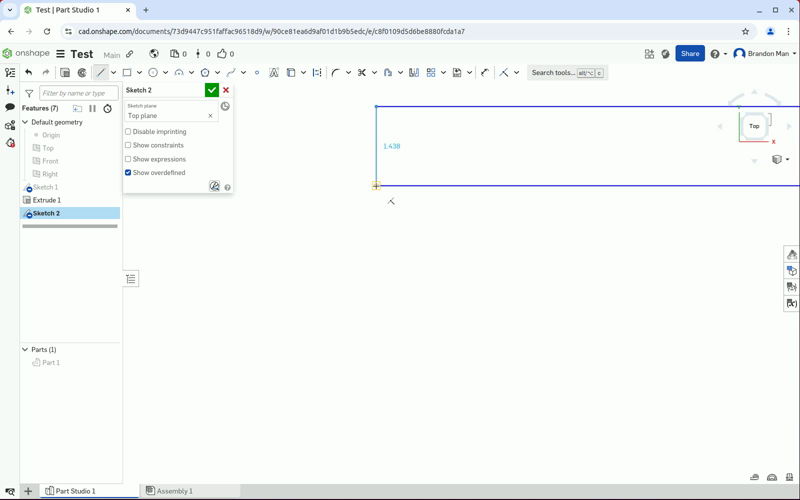
scroll(-6)
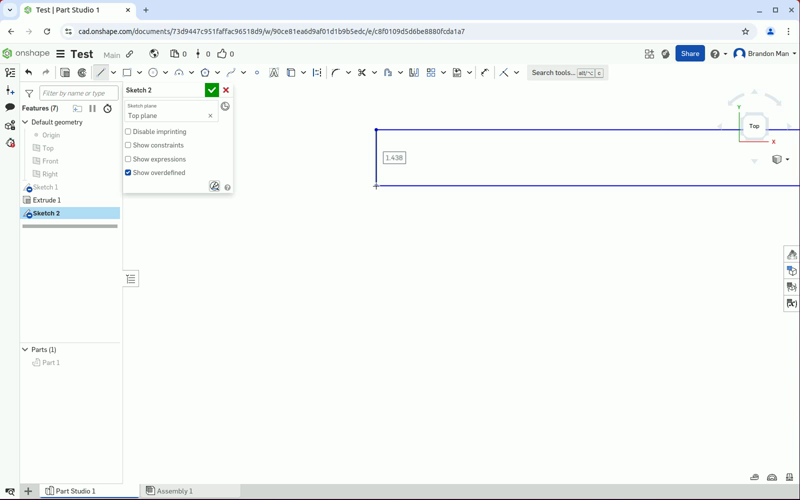
scroll(-6)
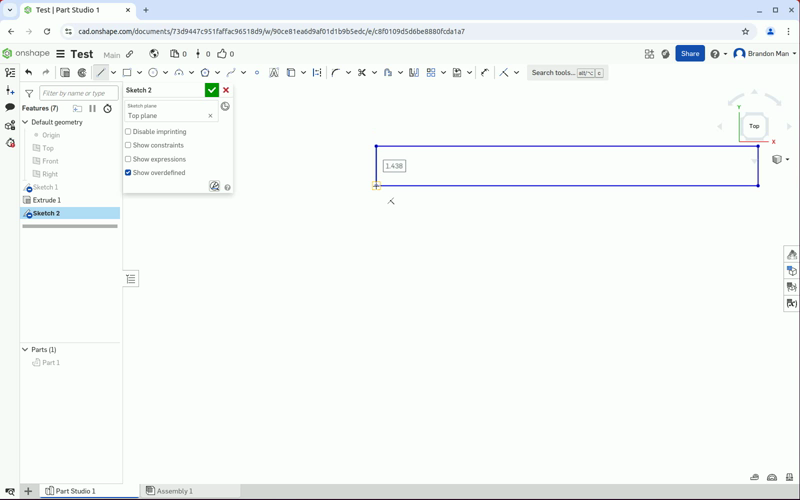
scroll(-6)
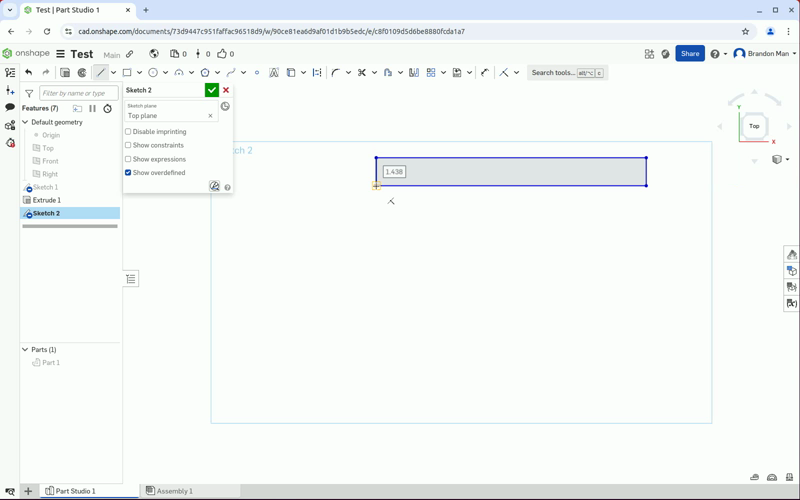
scroll(-6)
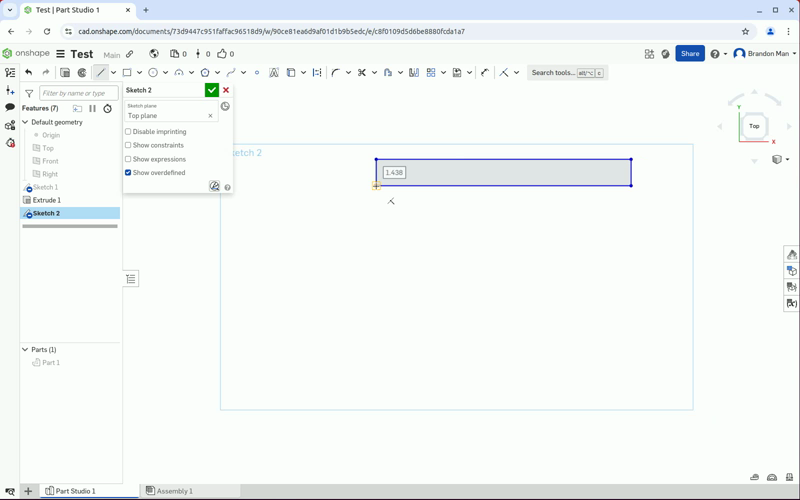
scroll(-6)
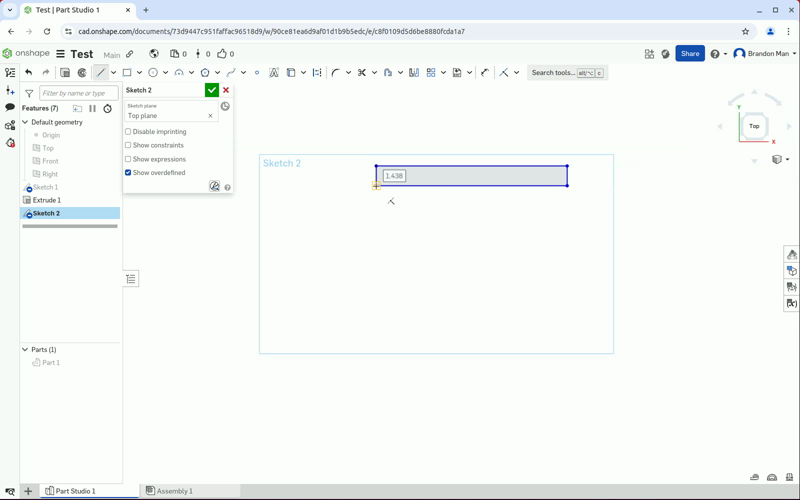
scroll(-6)
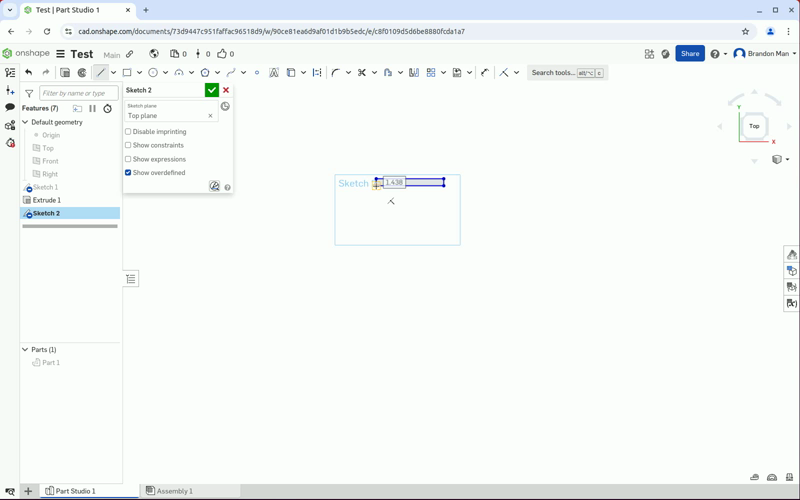
key(esc)
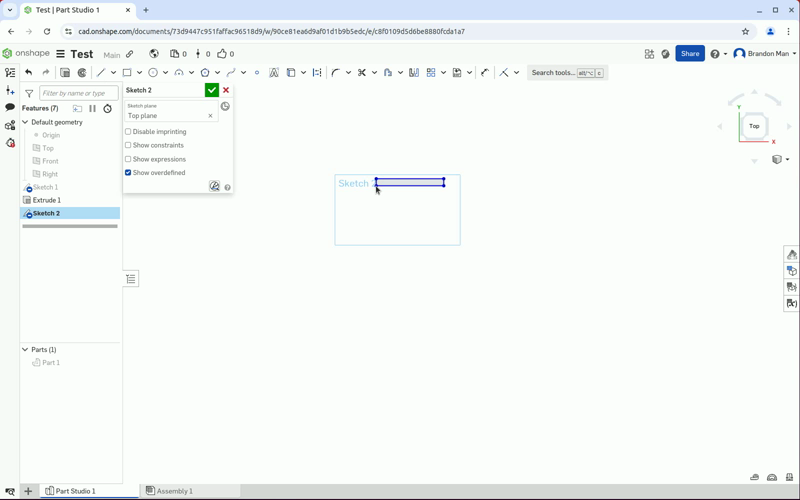
mouse_move(391, 179)
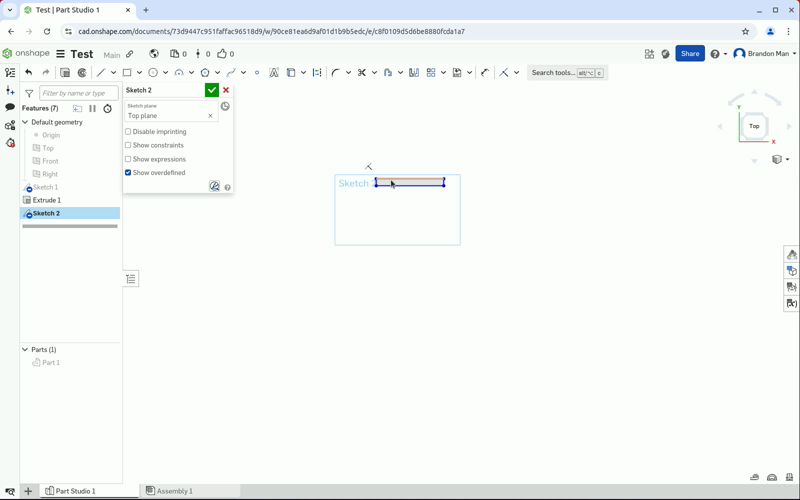
scroll(6)
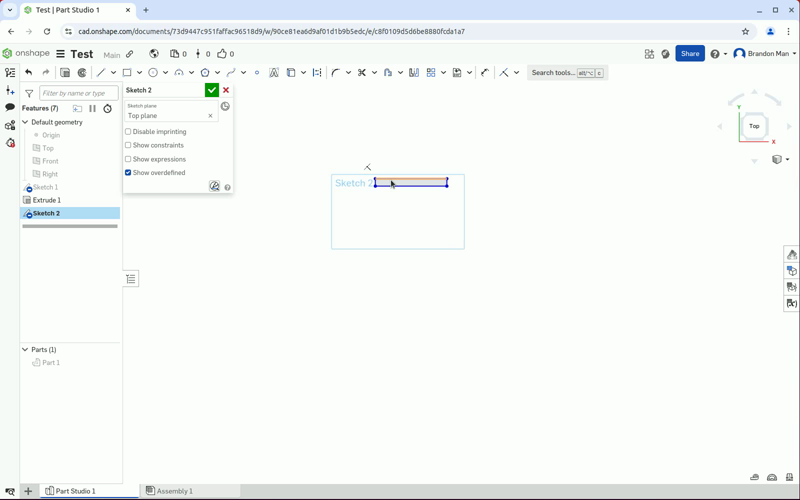
scroll(6)
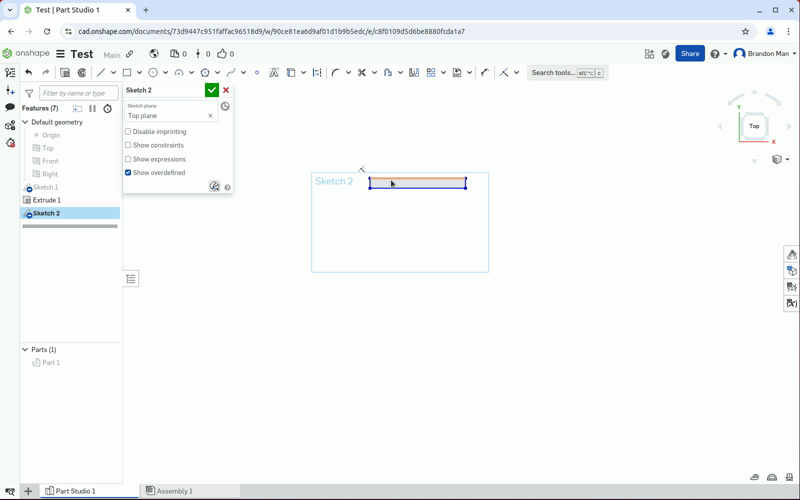
scroll(6)
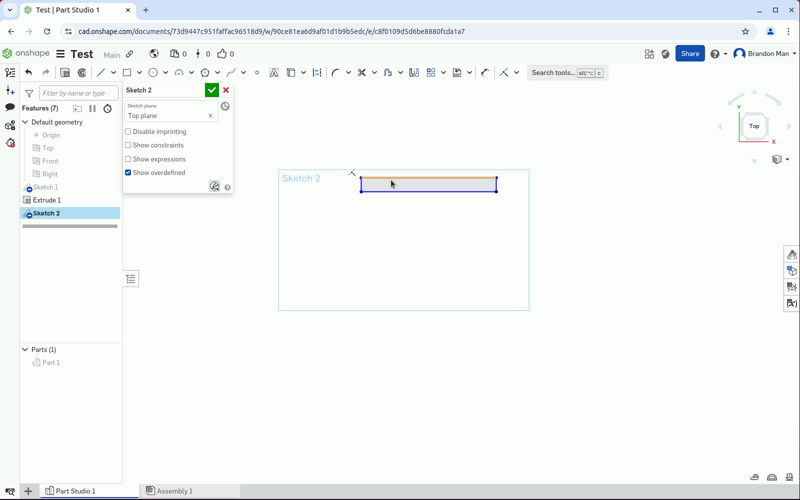
scroll(6)
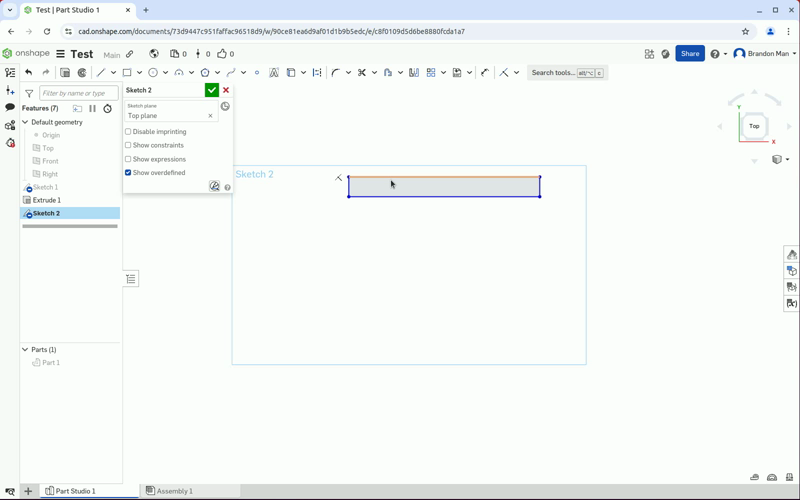
scroll(6)
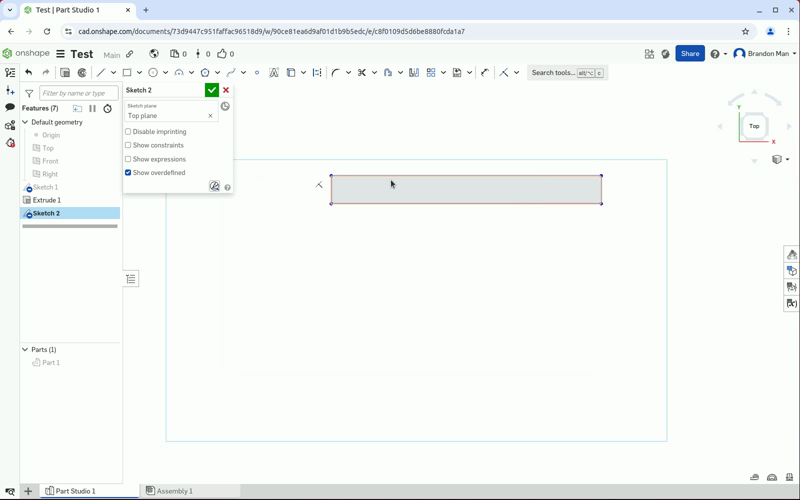
scroll(6)
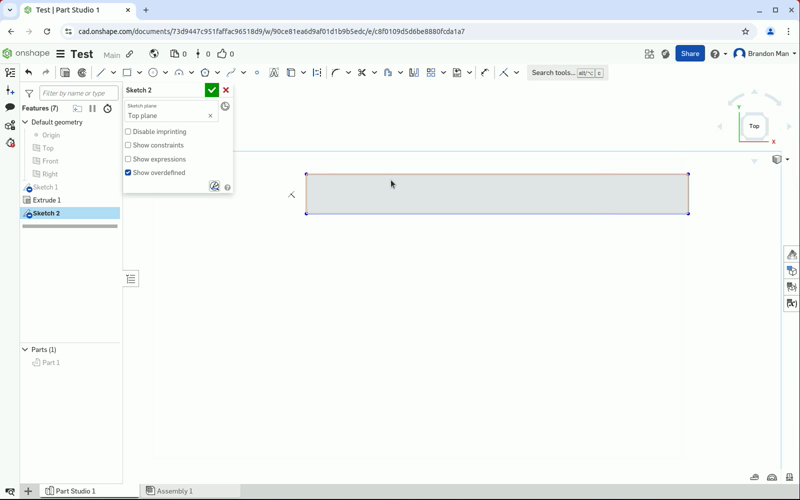
scroll(6)
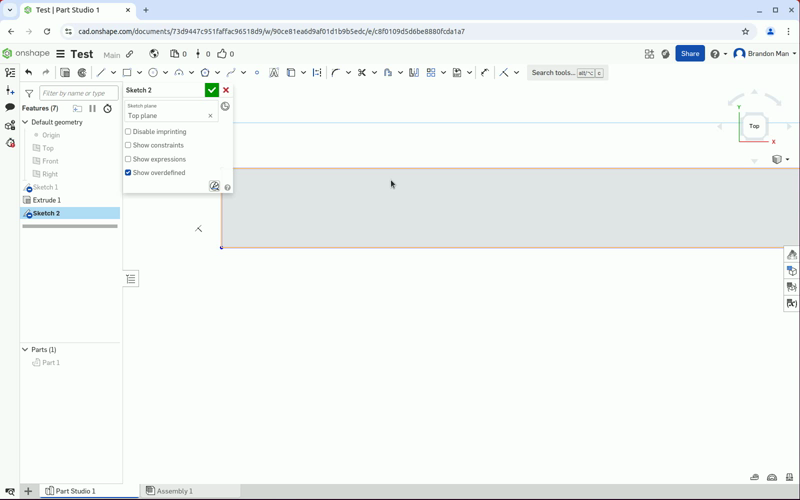
click(391, 179)
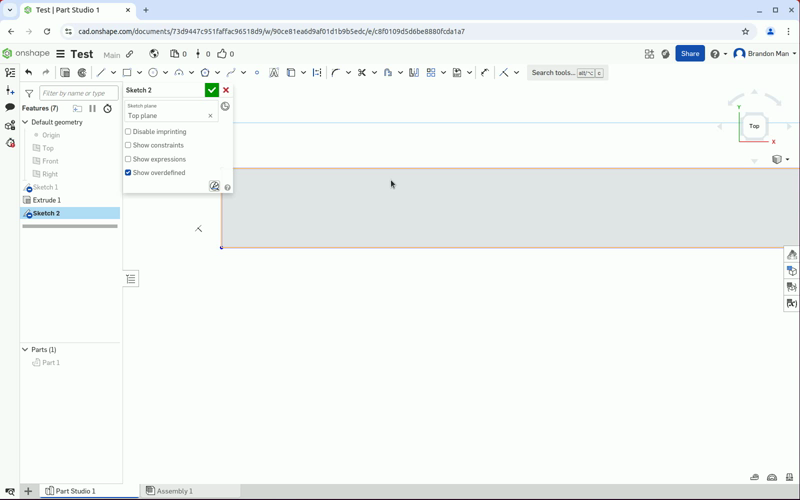
scroll(-6)
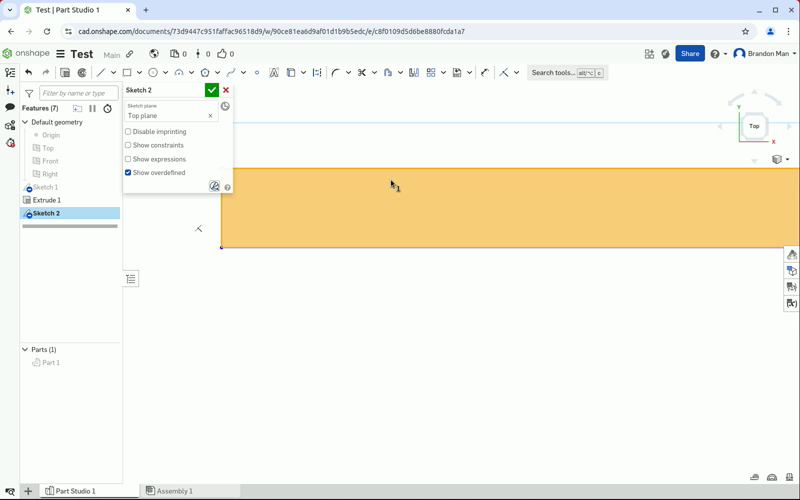
scroll(-6)
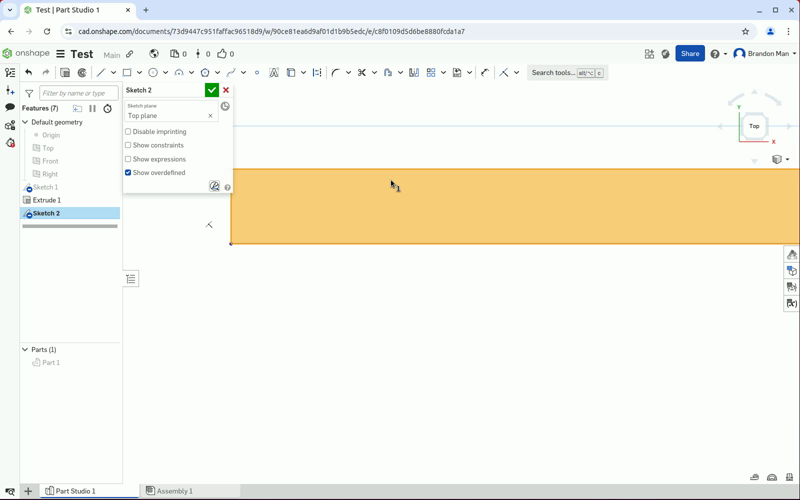
scroll(-6)
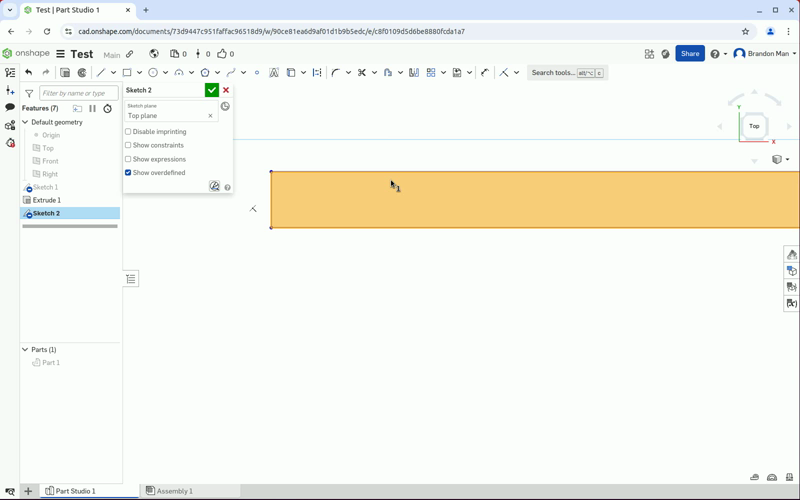
scroll(-6)
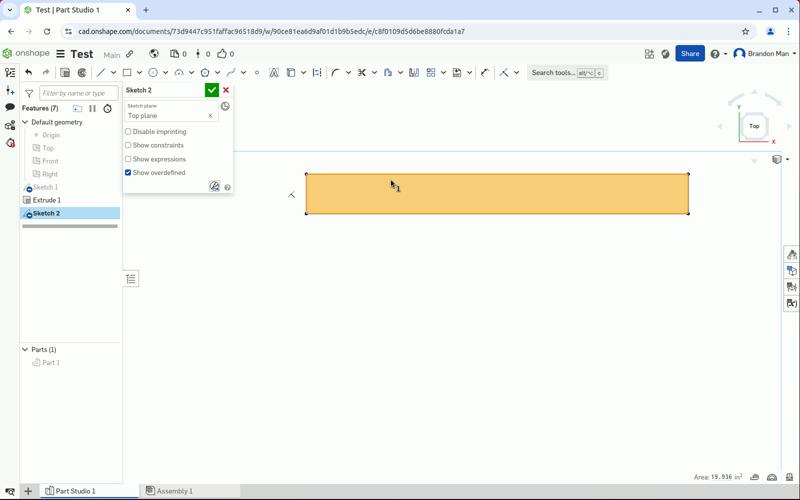
scroll(-6)
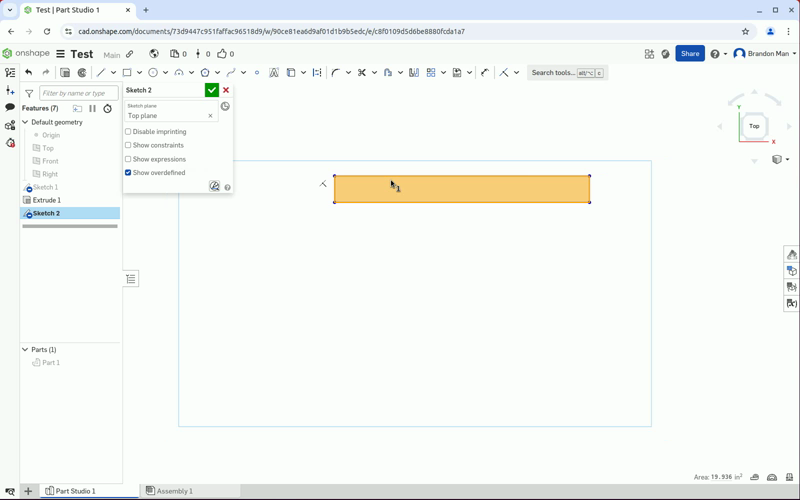
scroll(-6)
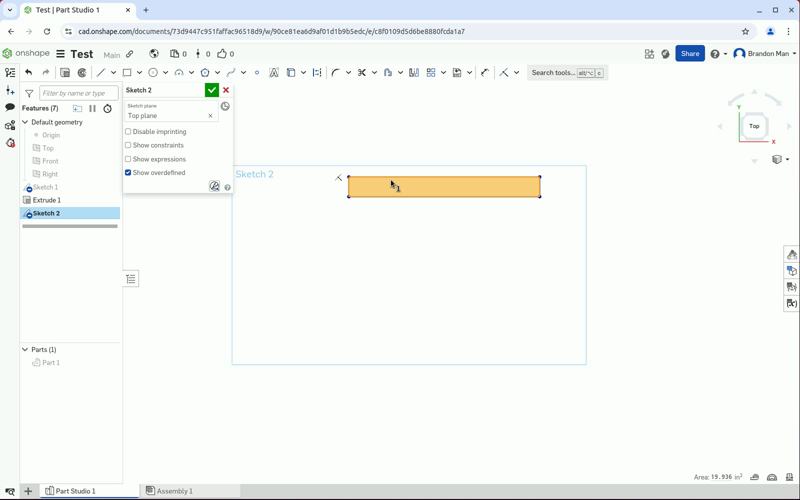
scroll(-6)
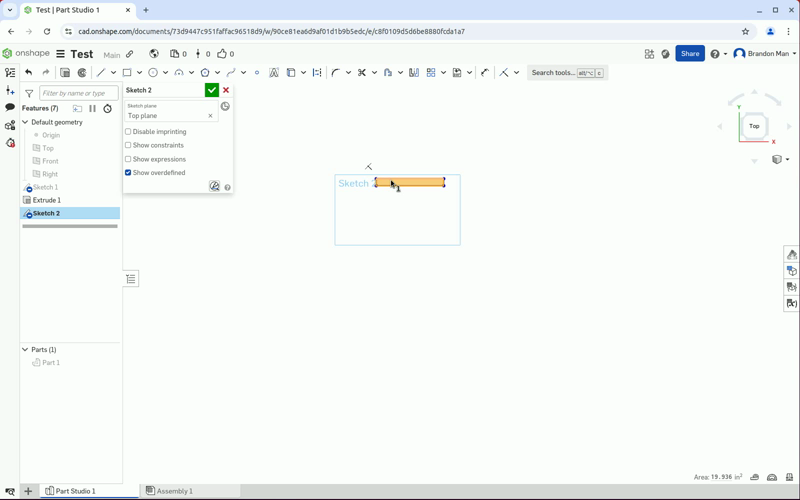
mouse_move(73, 352)
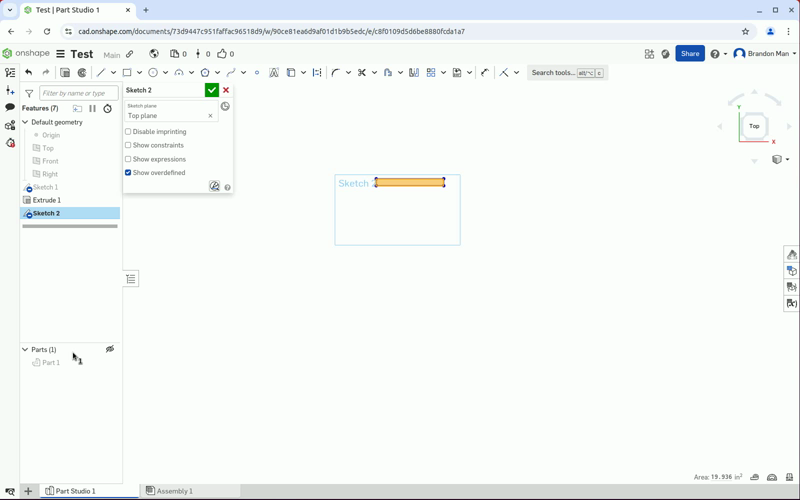
key(shift+y)
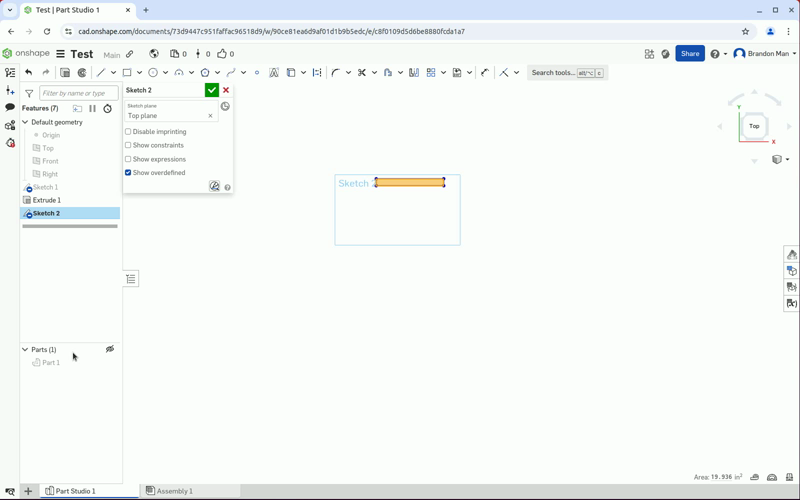
key(shift+e)
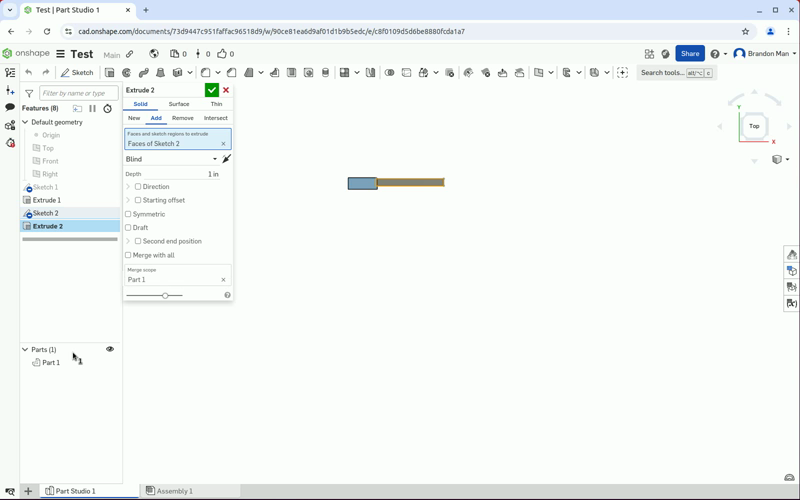
mouse_move(143, 106)
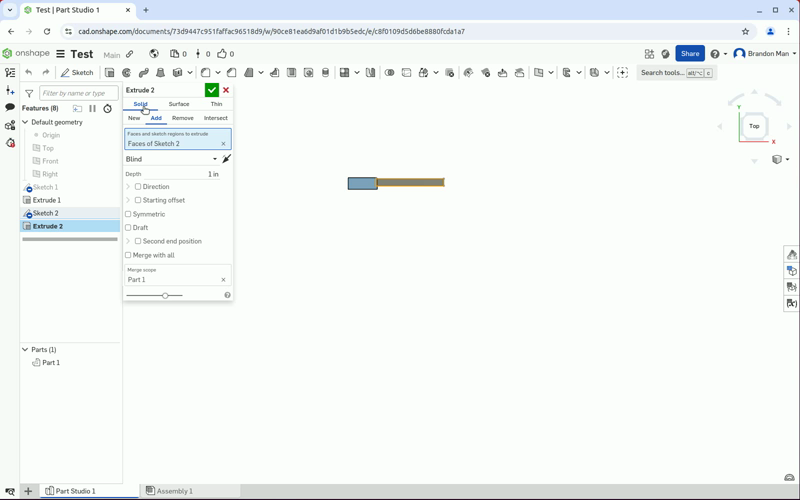
click(143, 106)
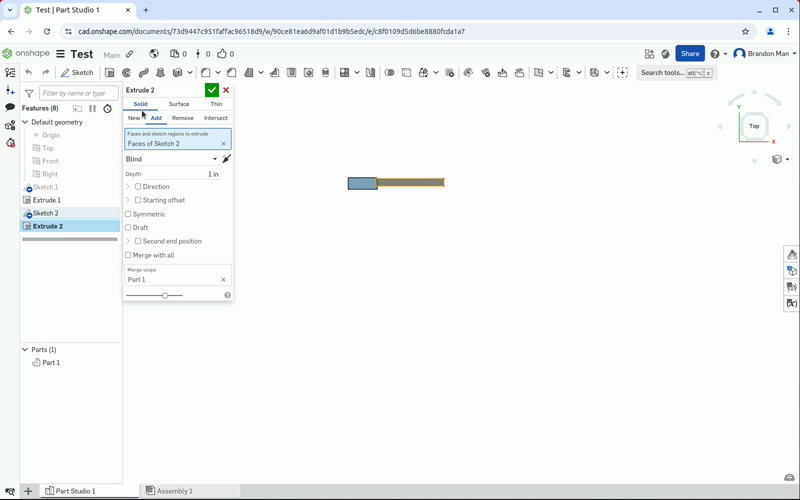
mouse_move(137, 120)
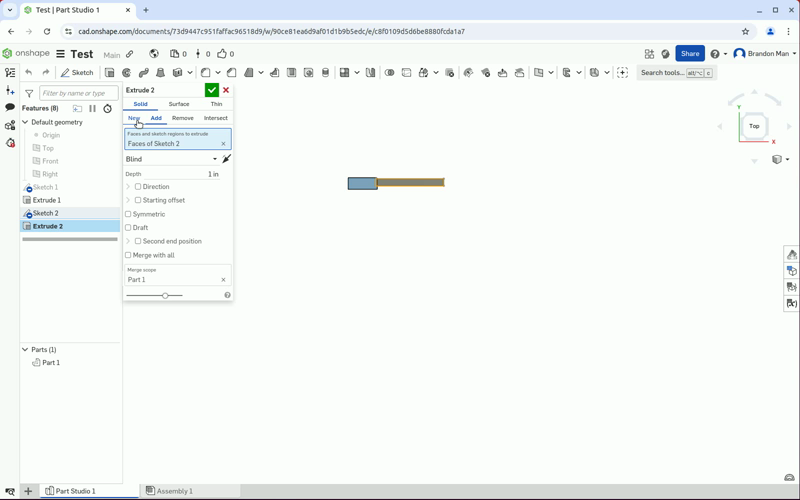
click(137, 120)
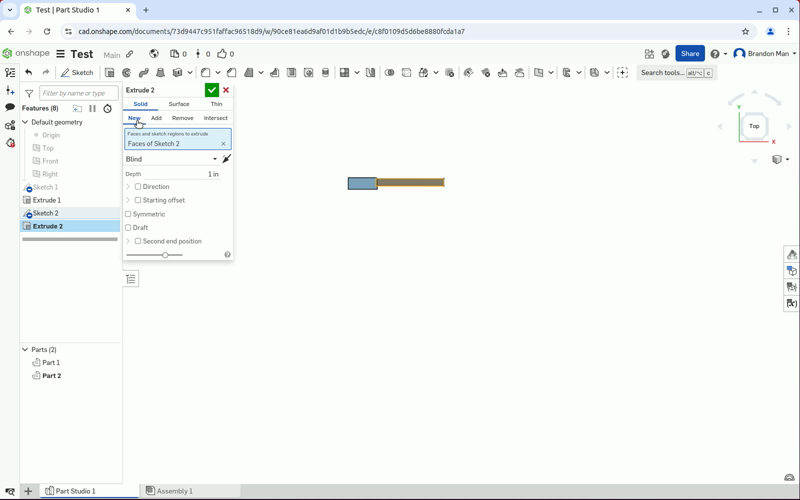
key(tab, 4)
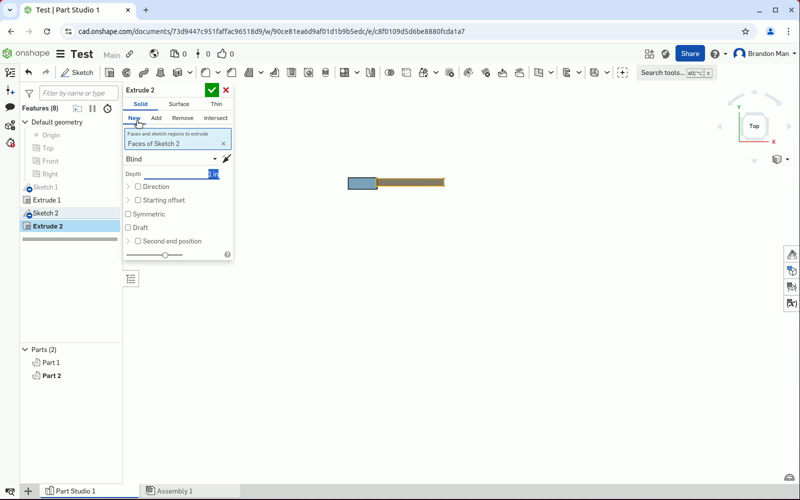
text(1.444)
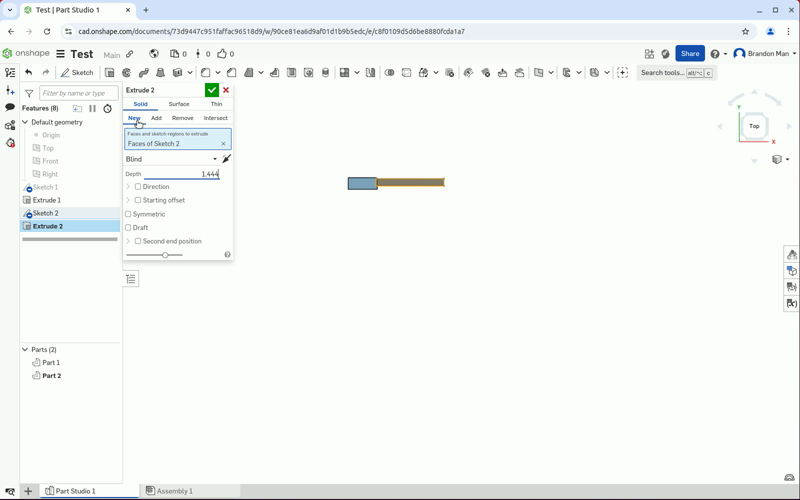
key(enter)
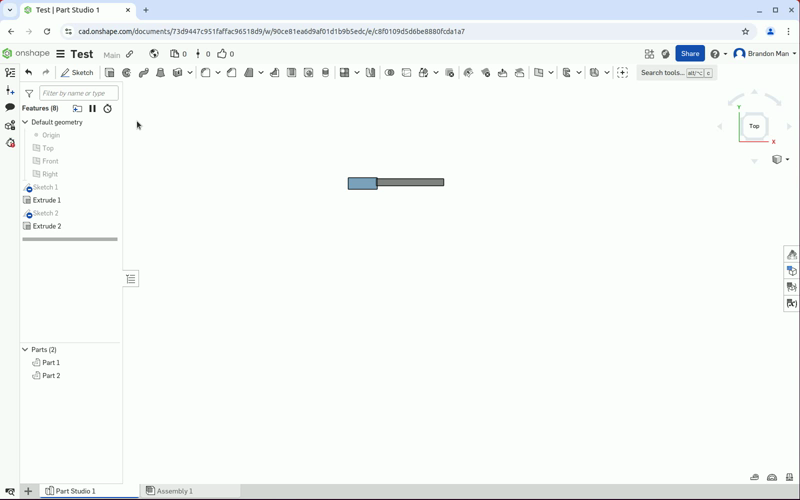
key(shift+h)
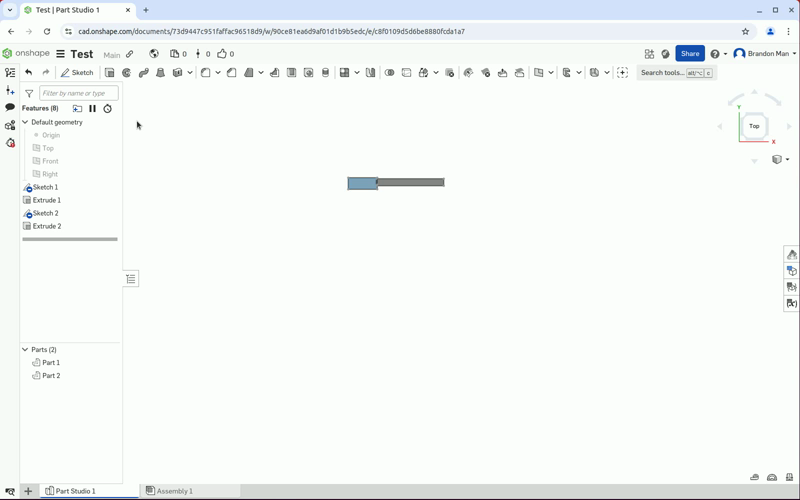
key(shift+h)
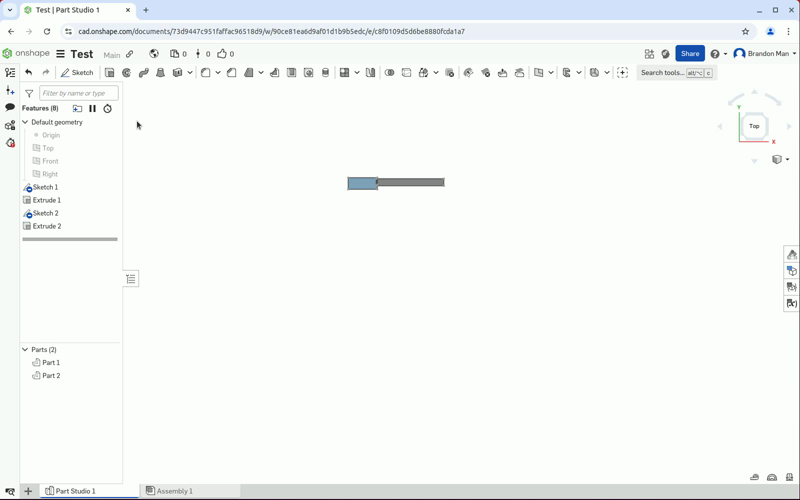
key(shift+7)
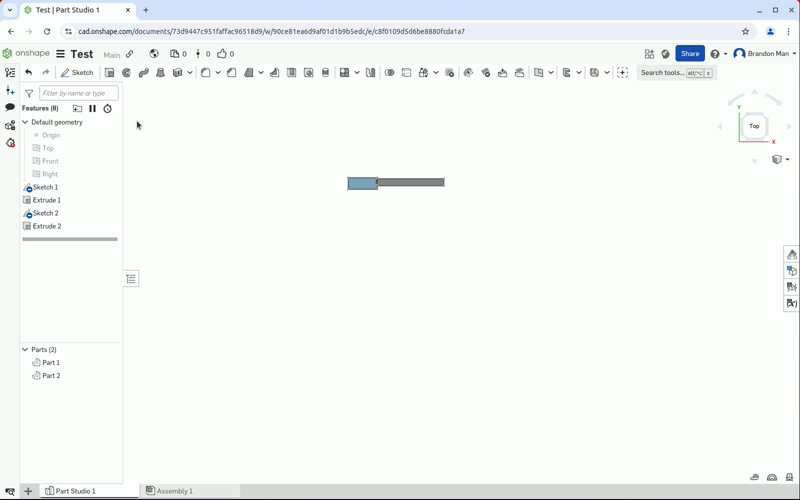
key(up, 3)
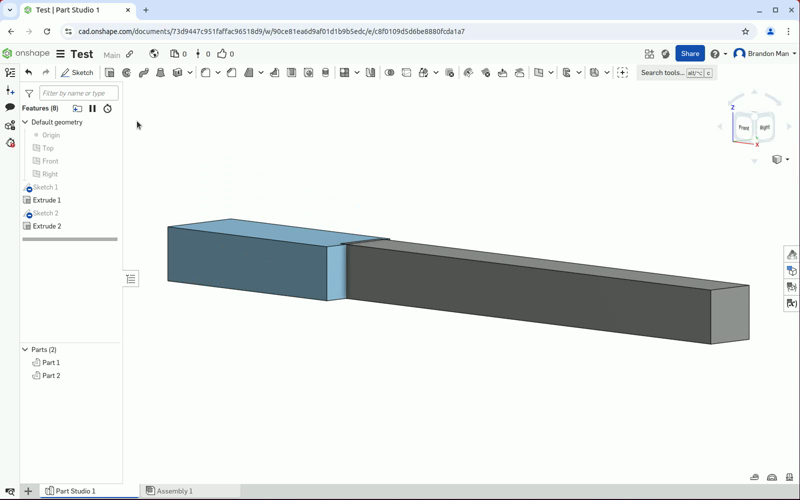
key(left, 3)
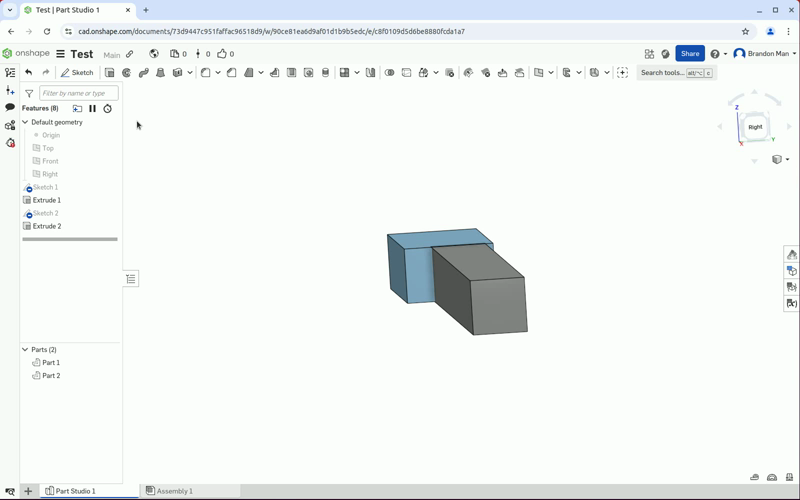
key(right, 3)
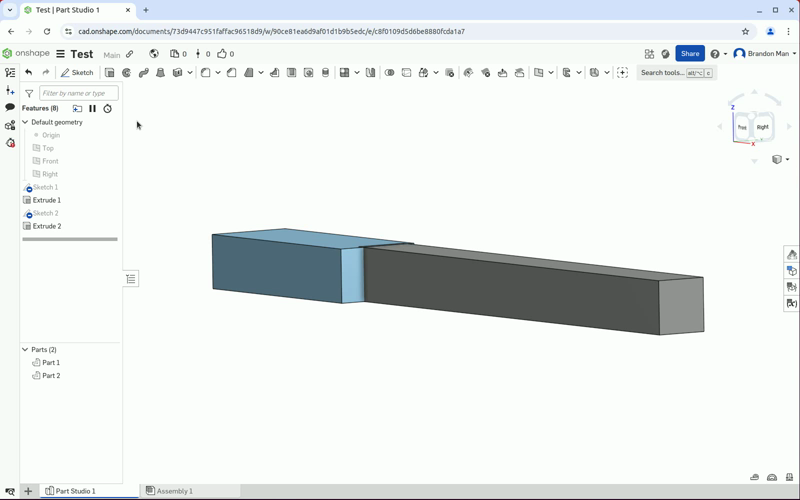
key(down, 3)
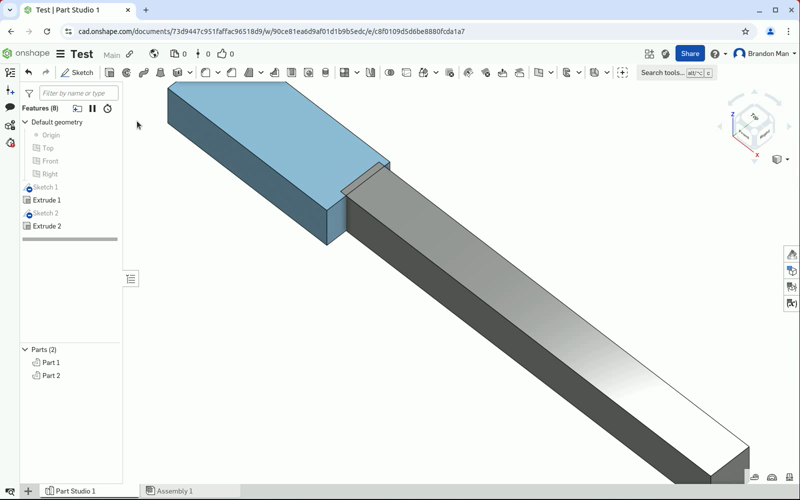
mouse_move(73, 189)
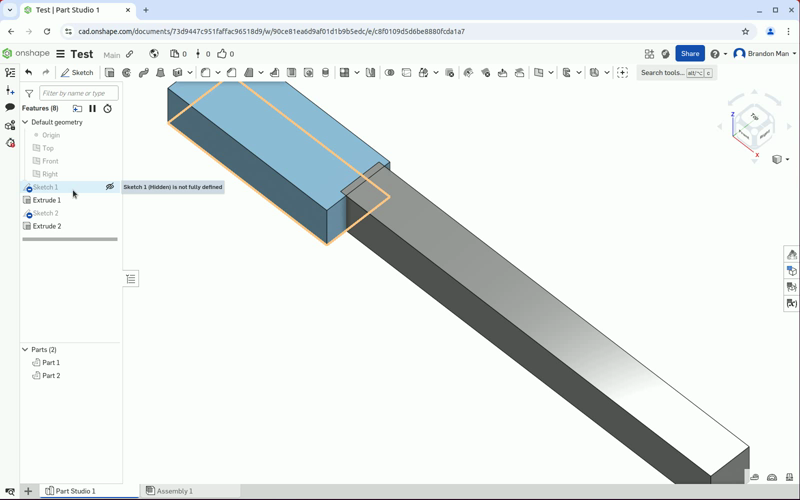
click(73, 189)